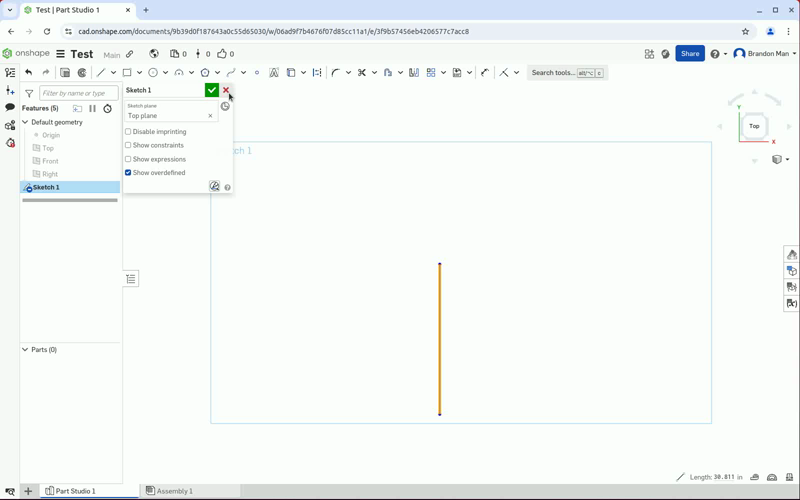
key(shift+h)
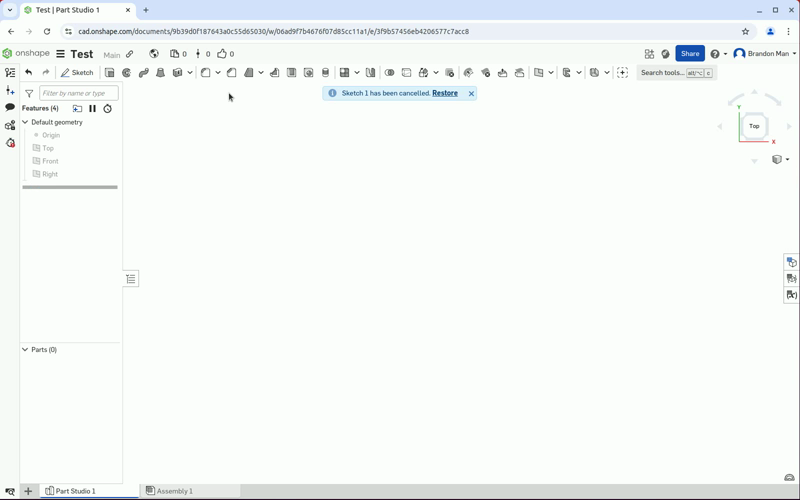
mouse_move(73, 352)
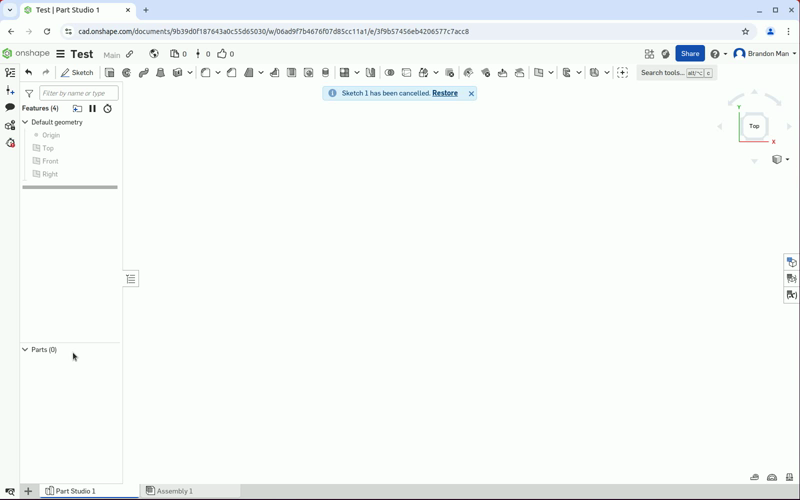
key(y)
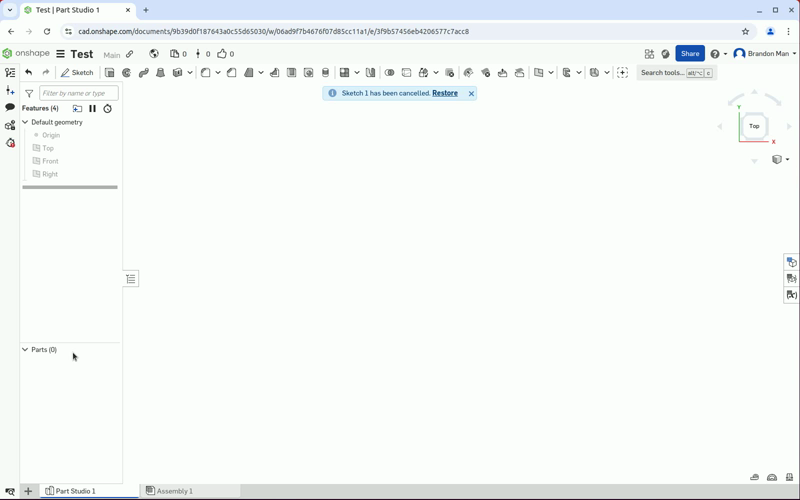
key(shift+p)
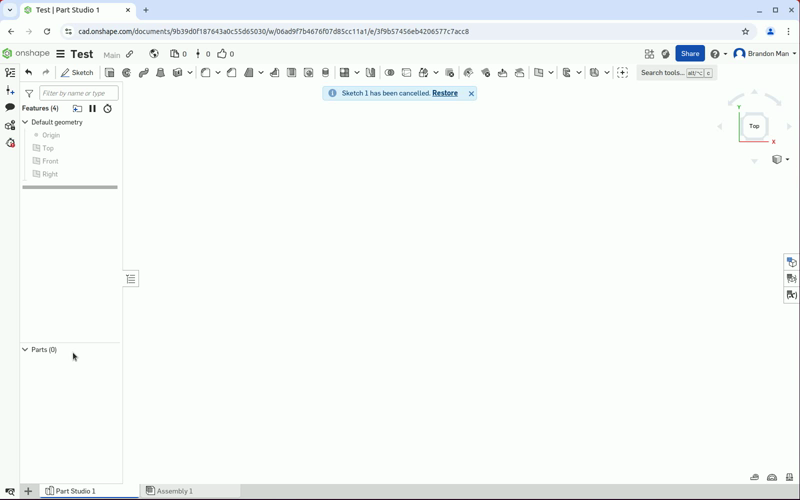
key(space)
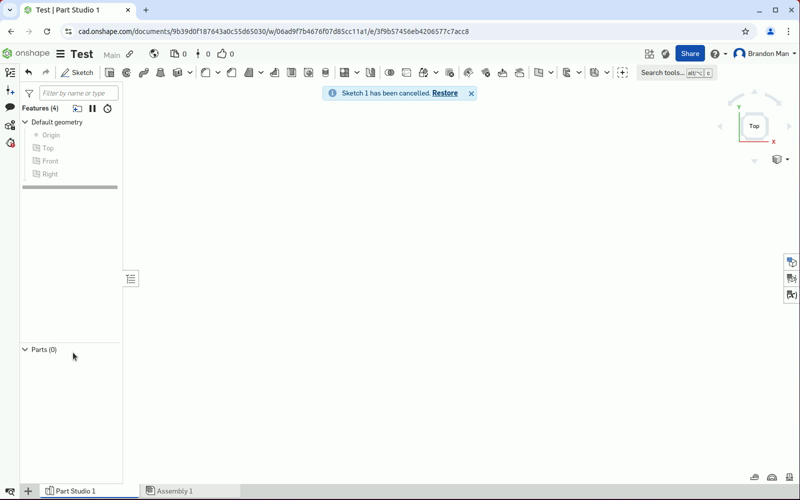
key_down(shift)
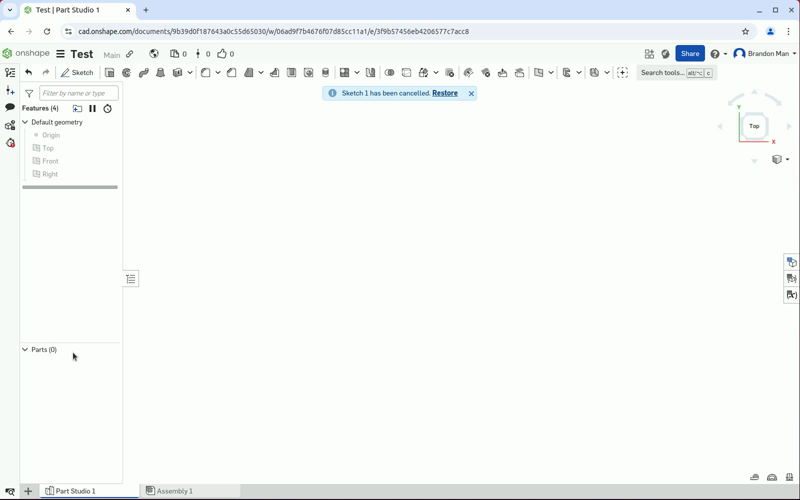
key(up)
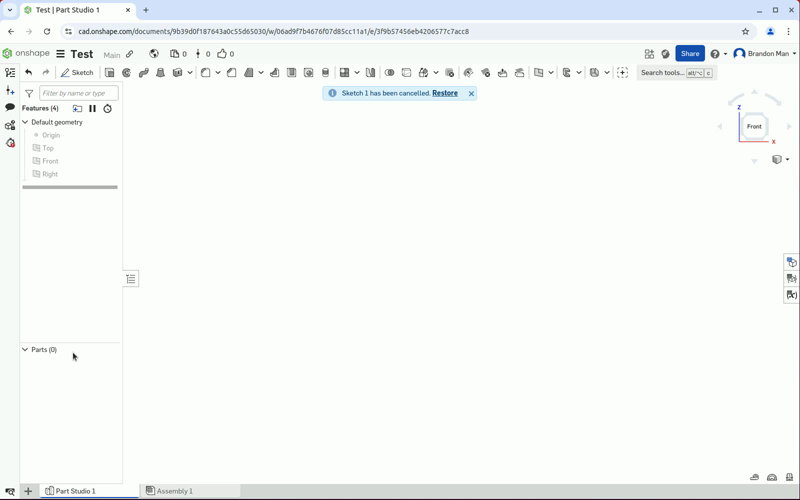
key_up(shift)
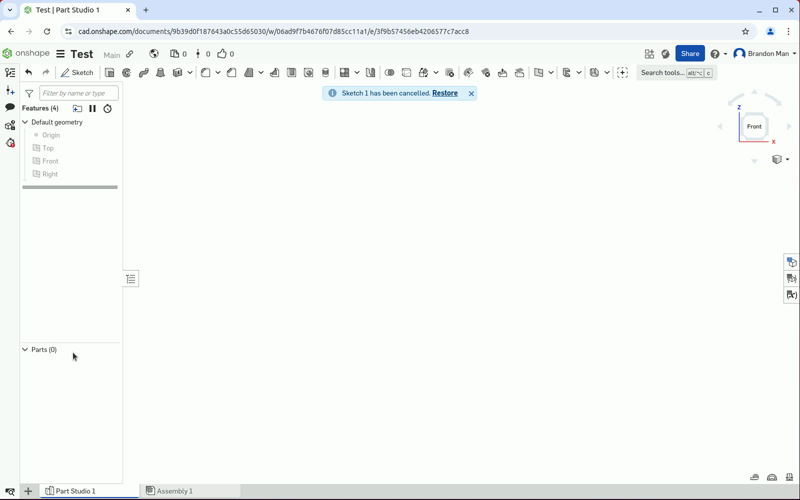
mouse_move(73, 352)
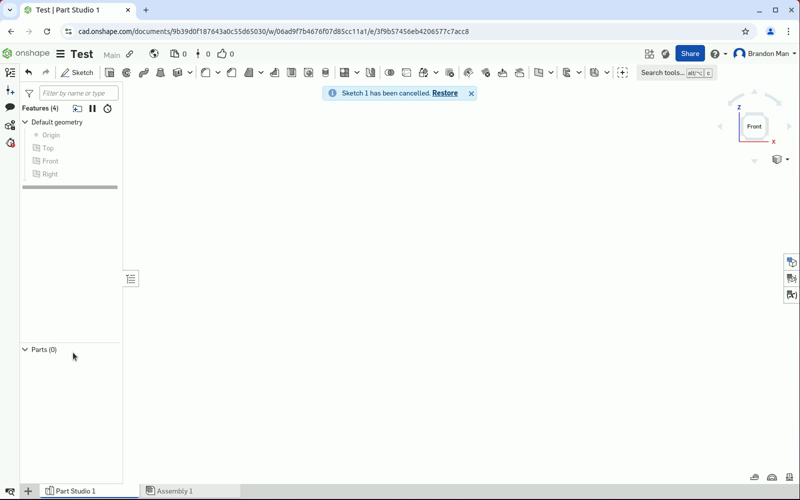
key(shift+y)
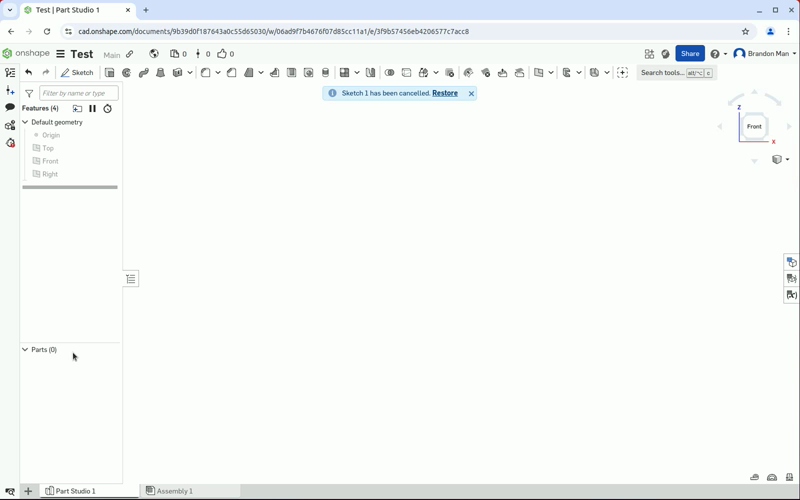
key(shift+s)
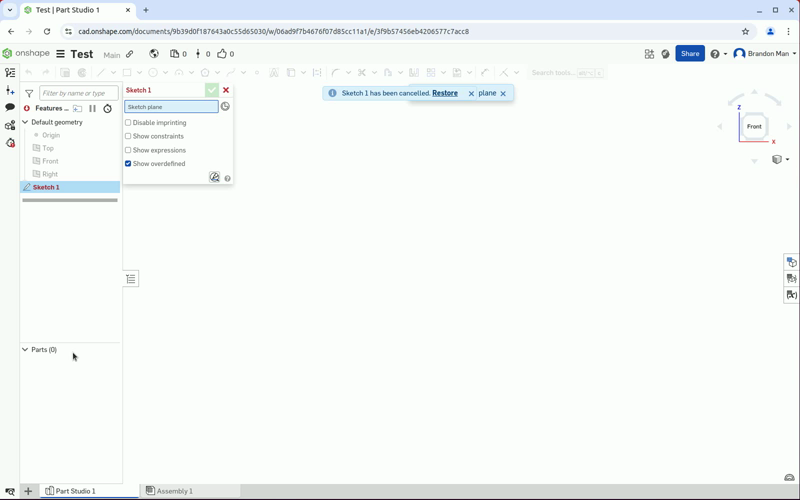
mouse_move(73, 163)
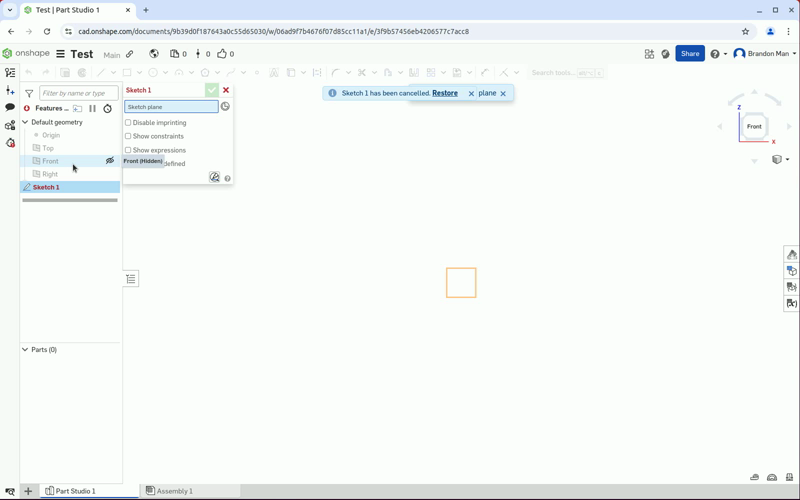
click(73, 163)
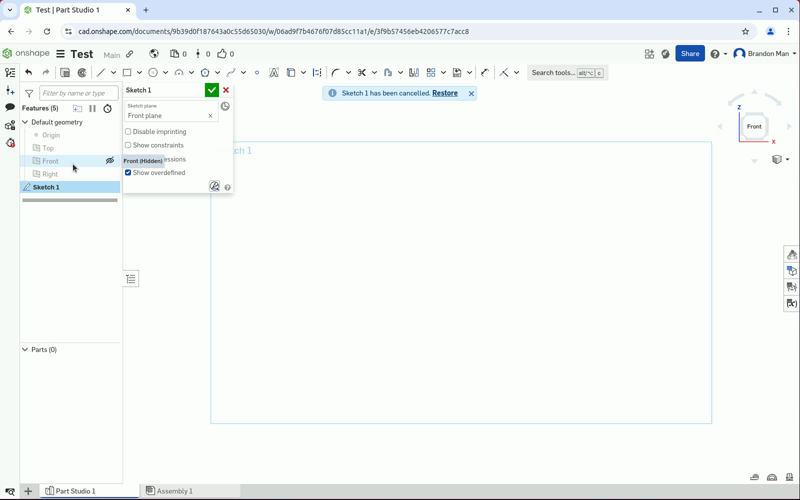
mouse_move(73, 352)
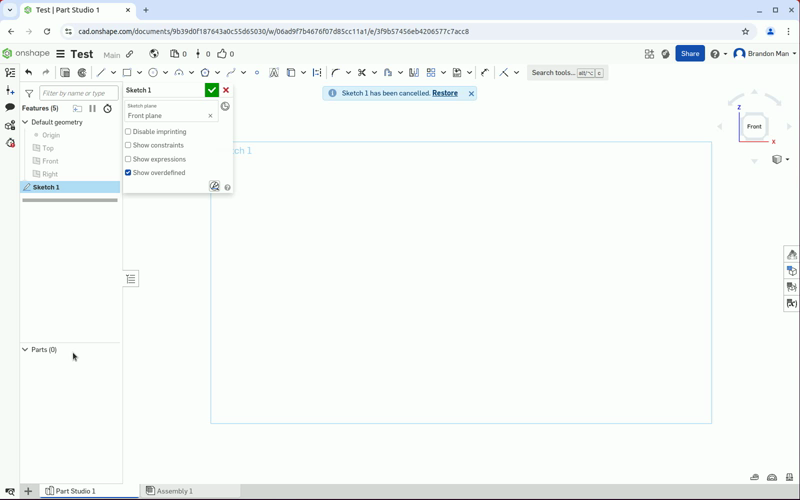
key(y)
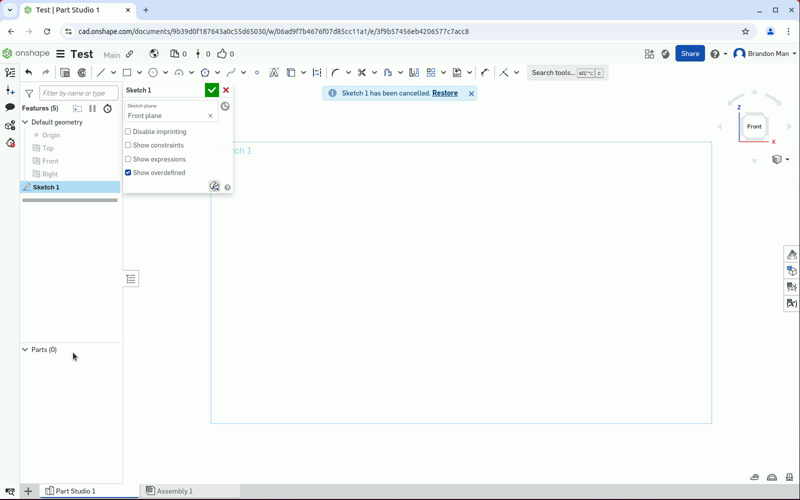
key(l)
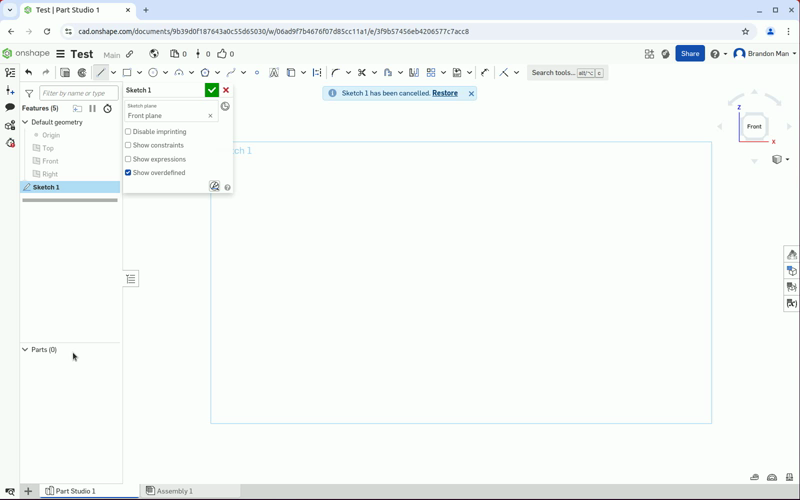
key_down(shift)
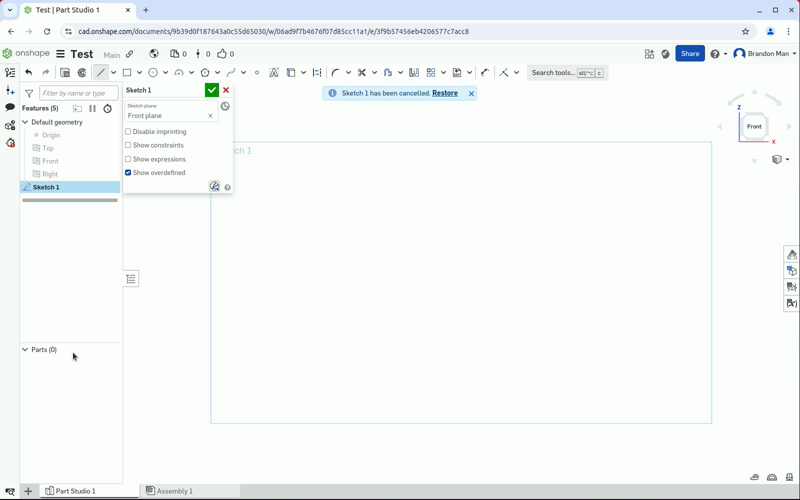
mouse_move(432, 311)
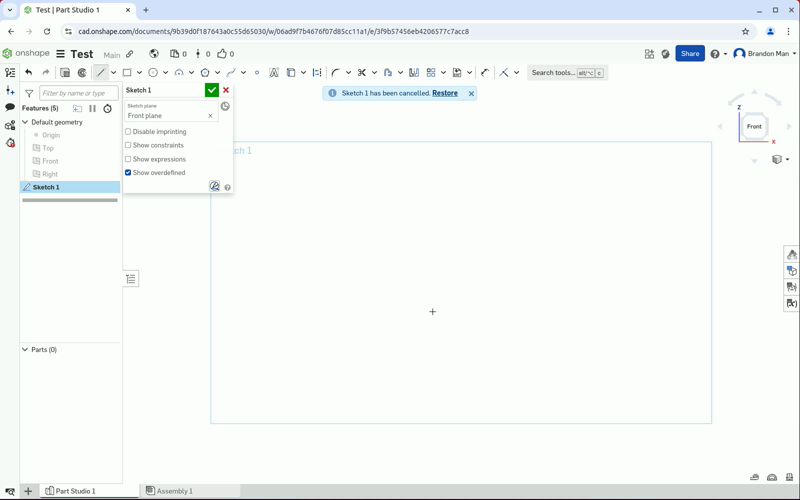
click(432, 311)
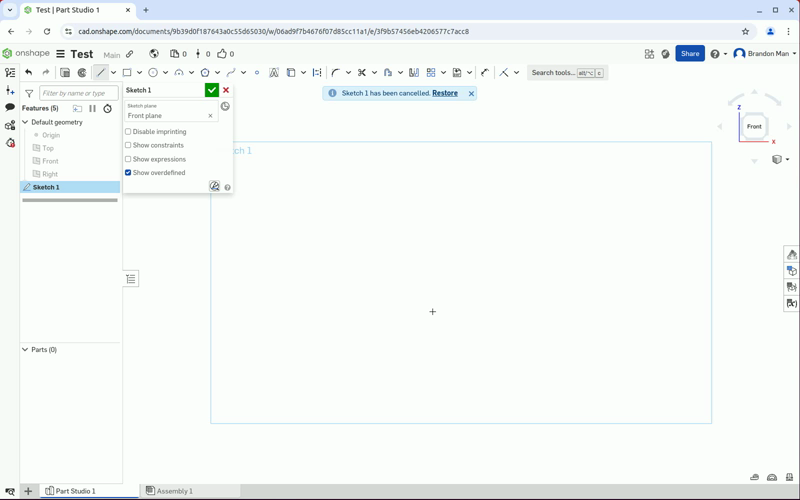
key_up(shift)
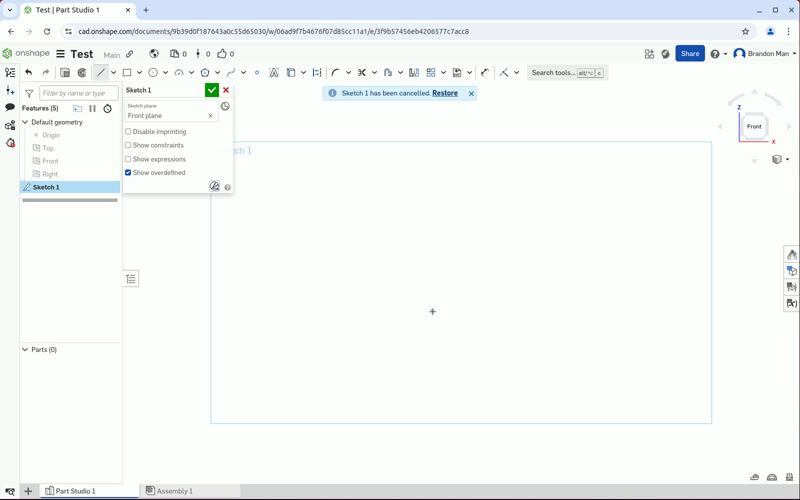
key_down(shift)
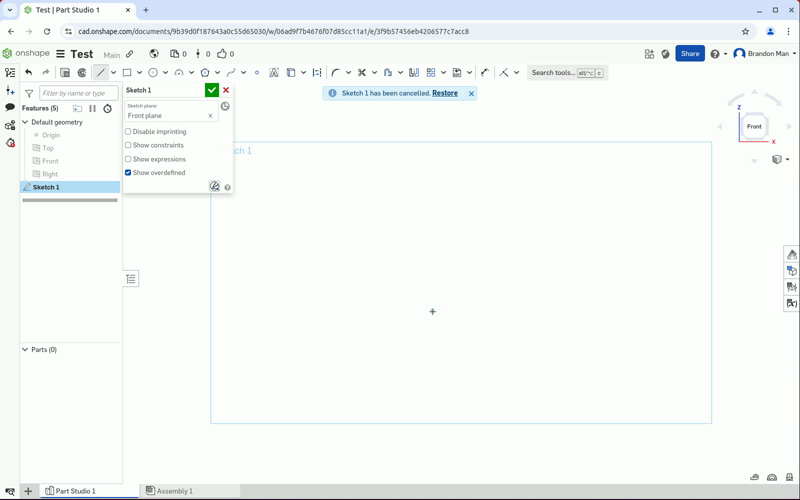
mouse_move(462, 311)
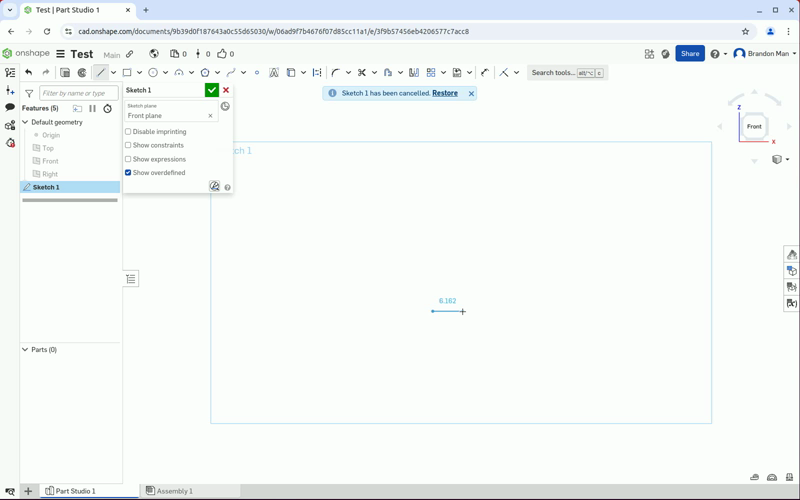
mouse_move(489, 311)
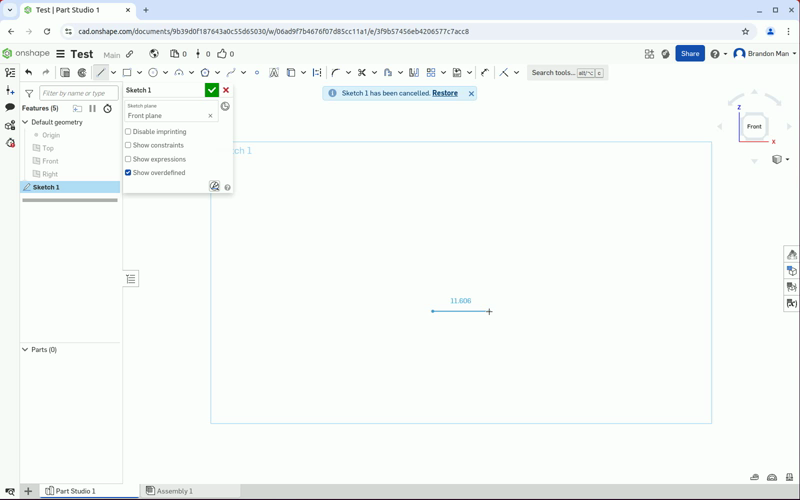
click(489, 311)
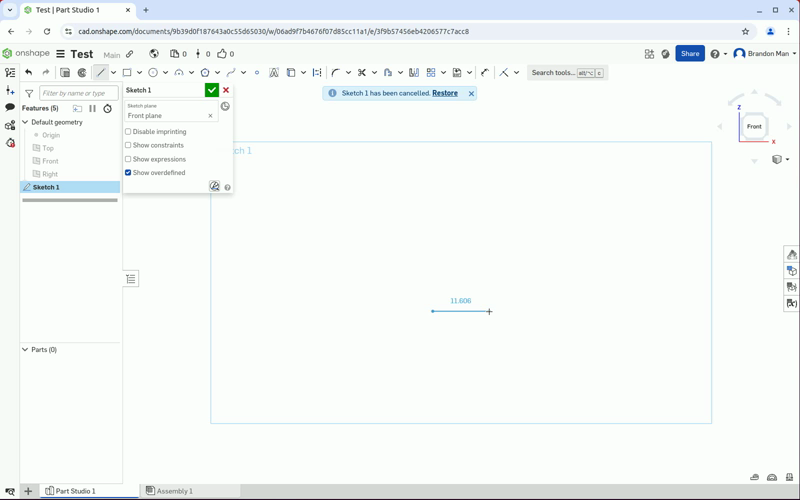
key_up(shift)
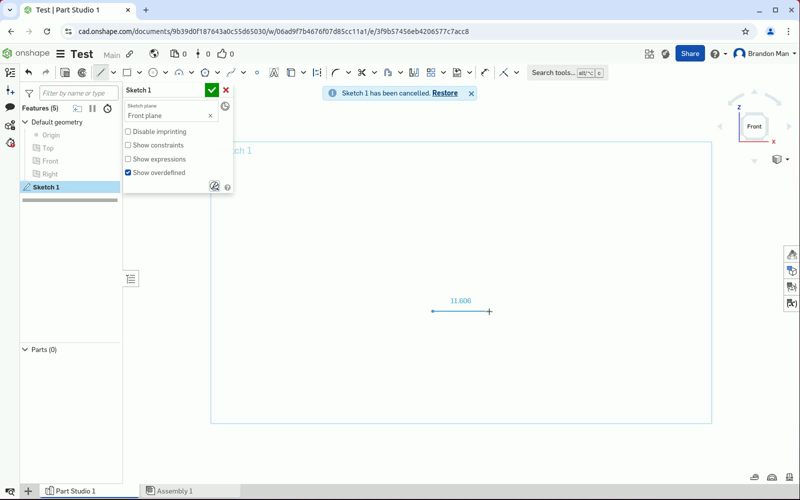
key_down(shift)
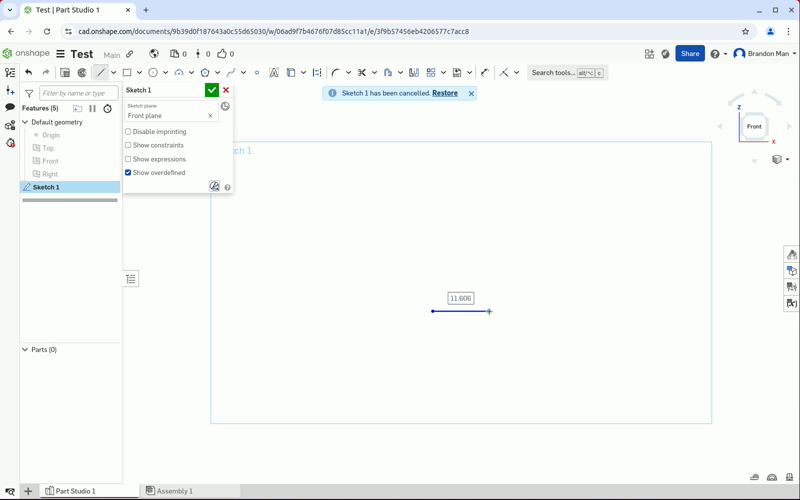
mouse_move(519, 311)
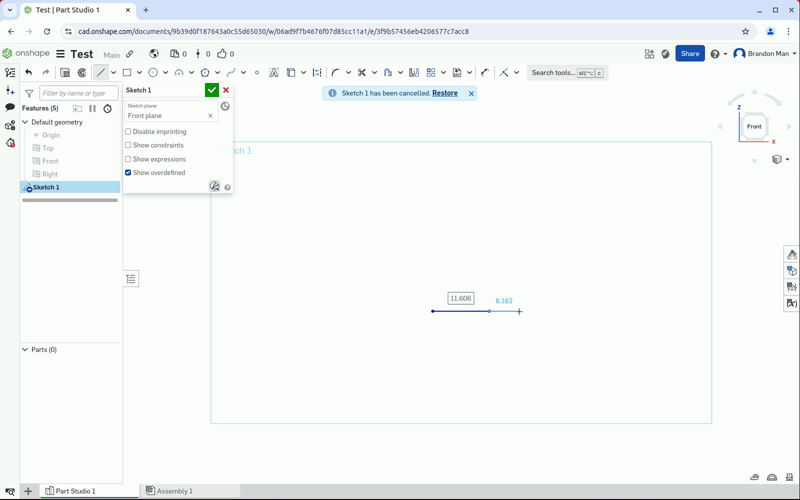
mouse_move(489, 254)
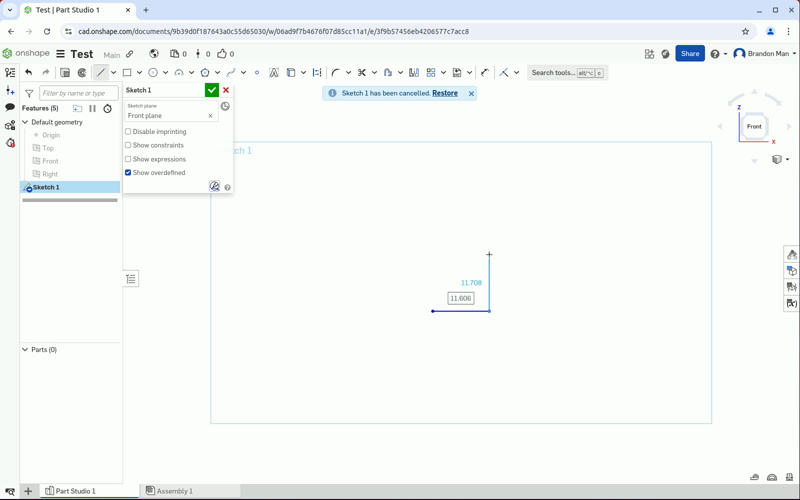
click(489, 254)
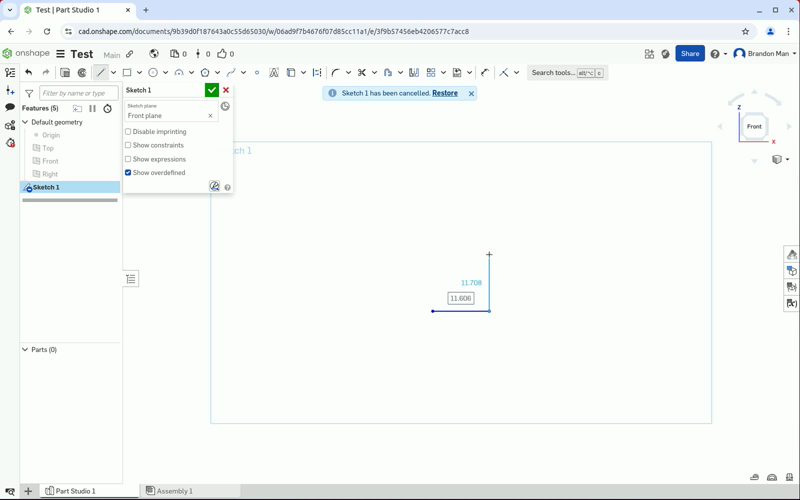
key_up(shift)
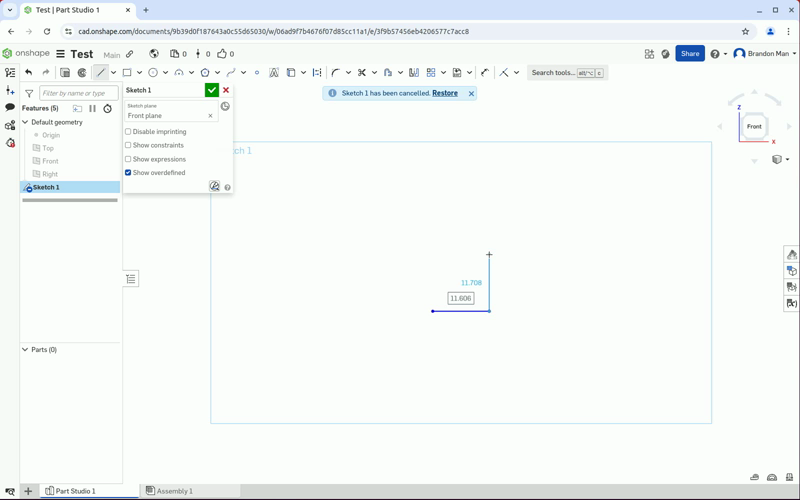
key_down(shift)
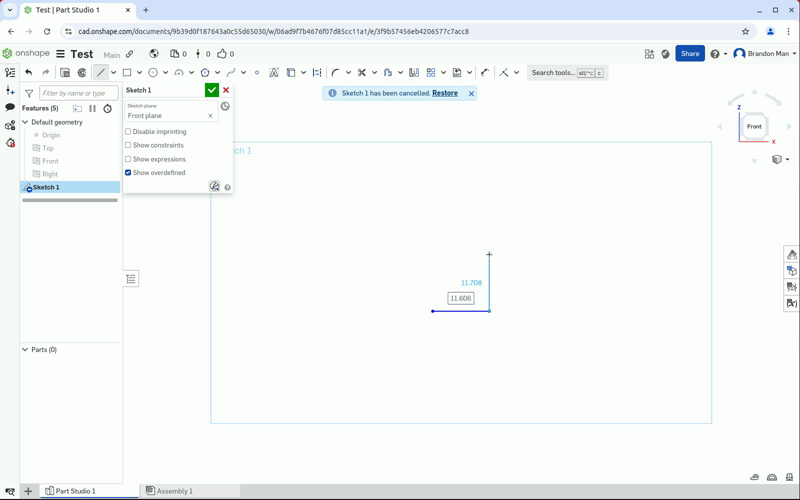
mouse_move(519, 254)
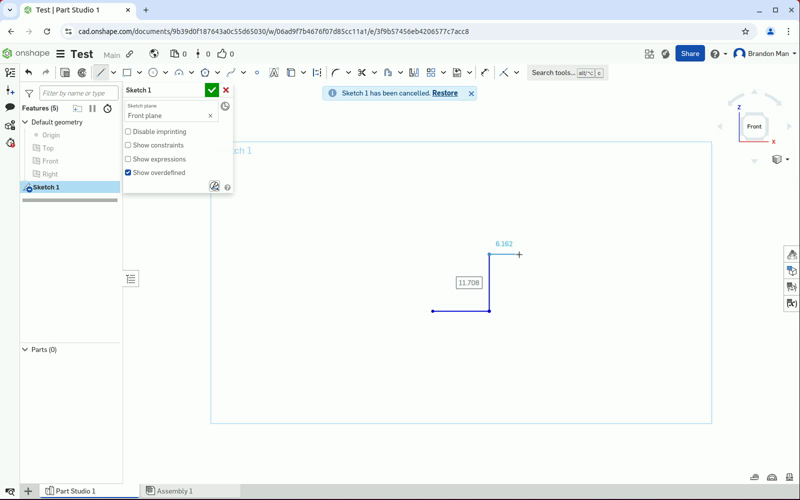
mouse_move(432, 254)
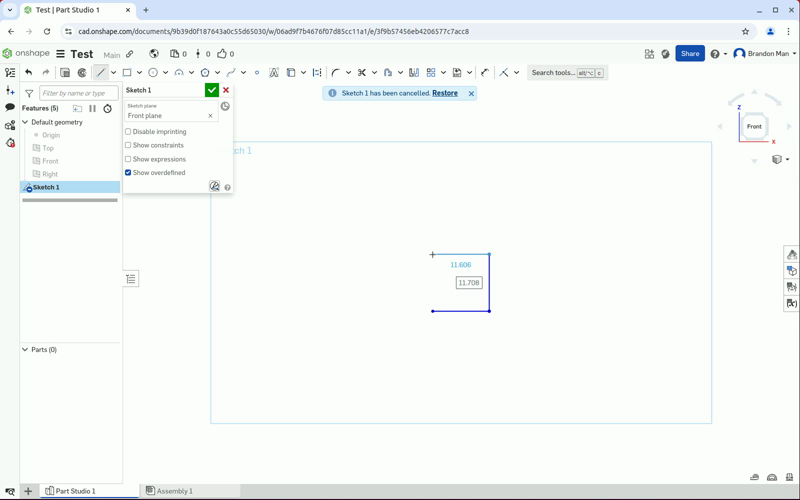
click(432, 254)
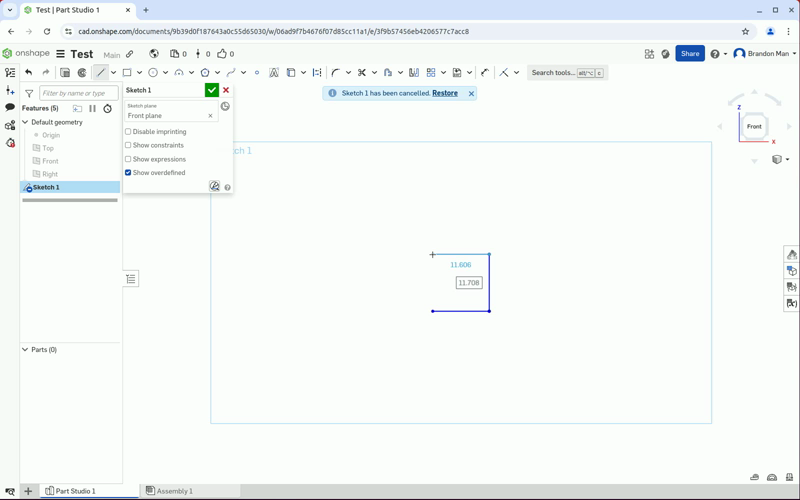
key_up(shift)
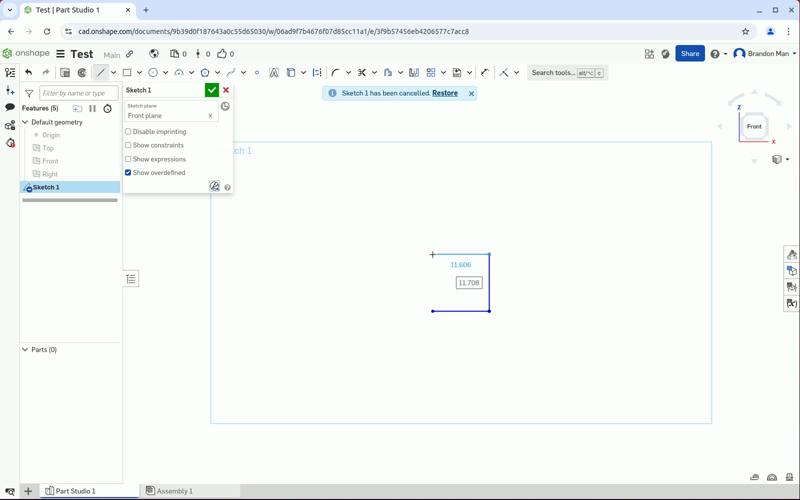
mouse_move(462, 254)
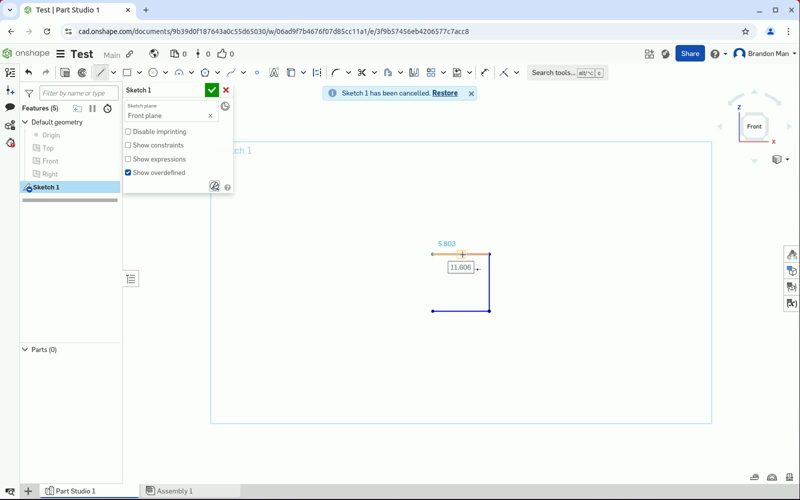
key_down(shift)
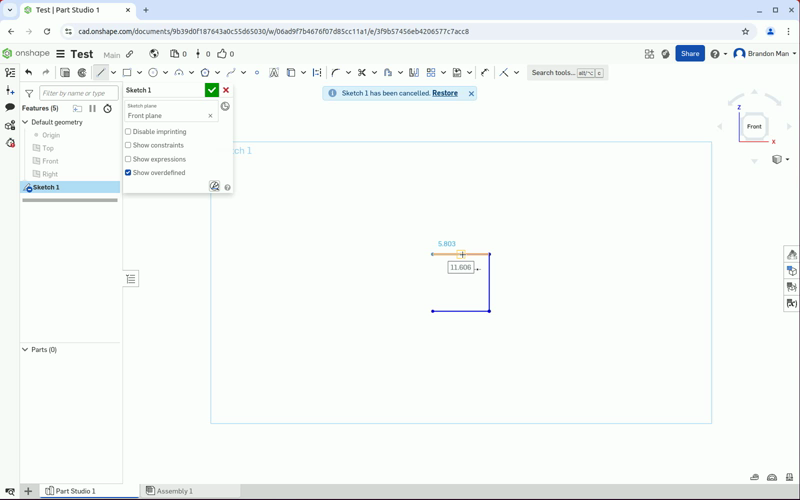
mouse_move(432, 311)
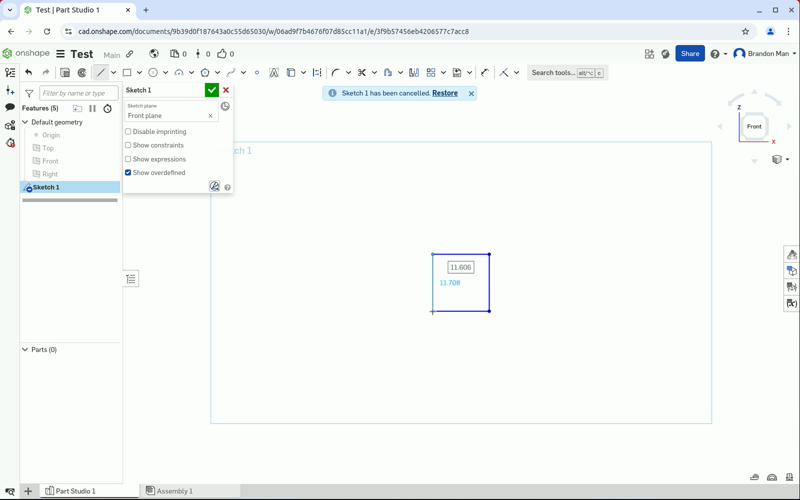
key_up(shift)
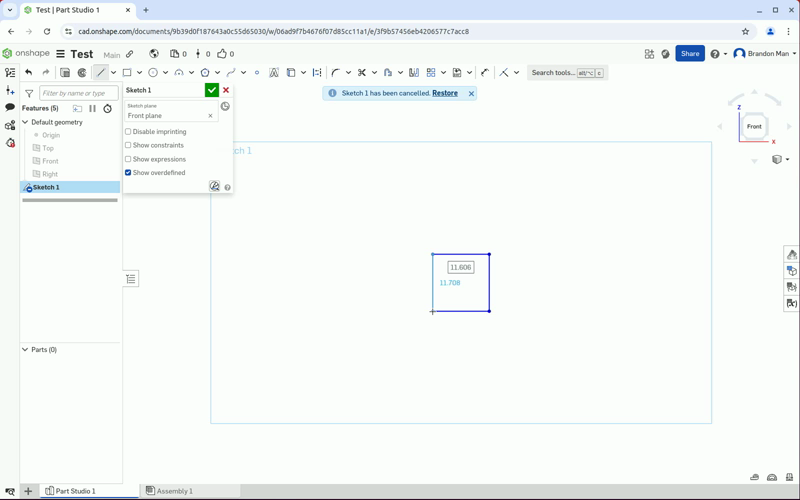
click(432, 311)
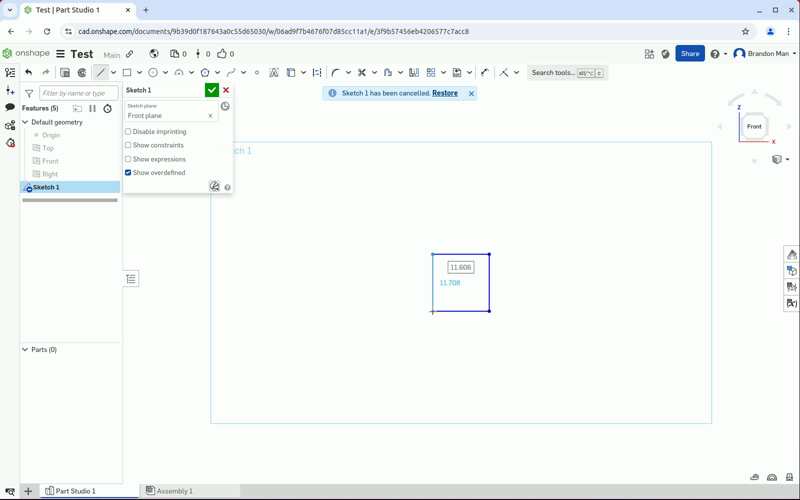
key(esc)
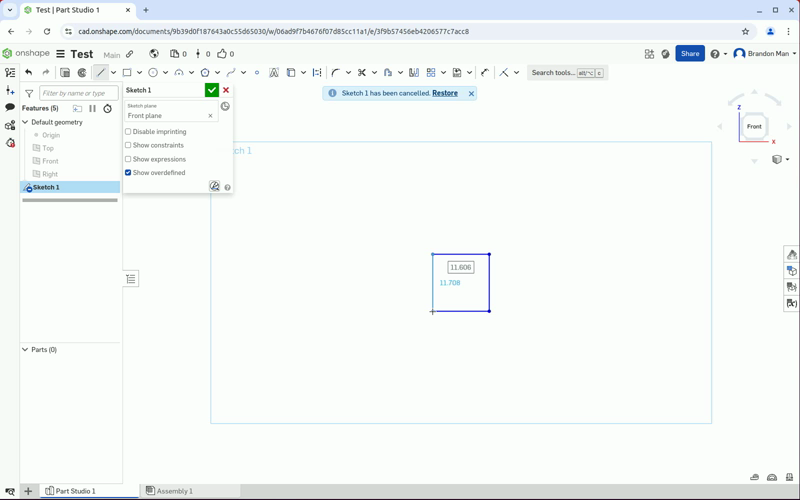
mouse_move(438, 284)
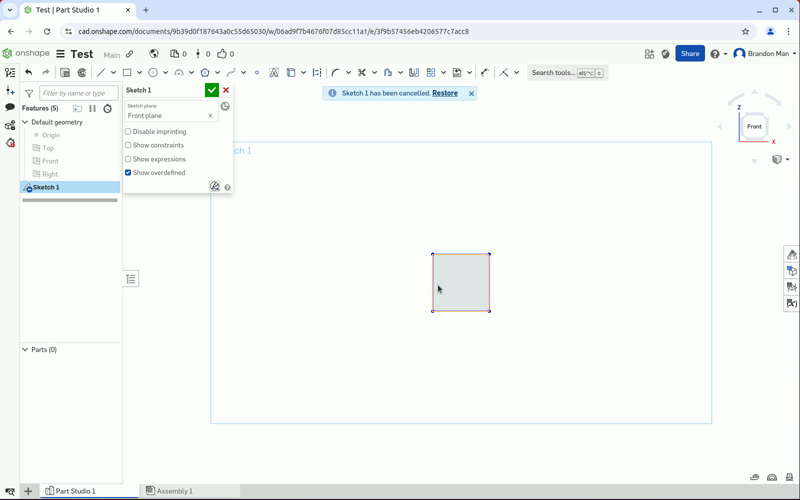
click(438, 284)
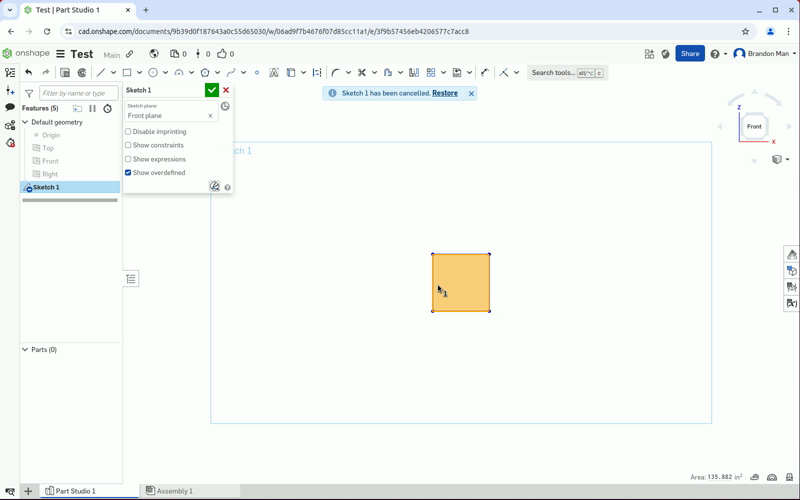
mouse_move(73, 352)
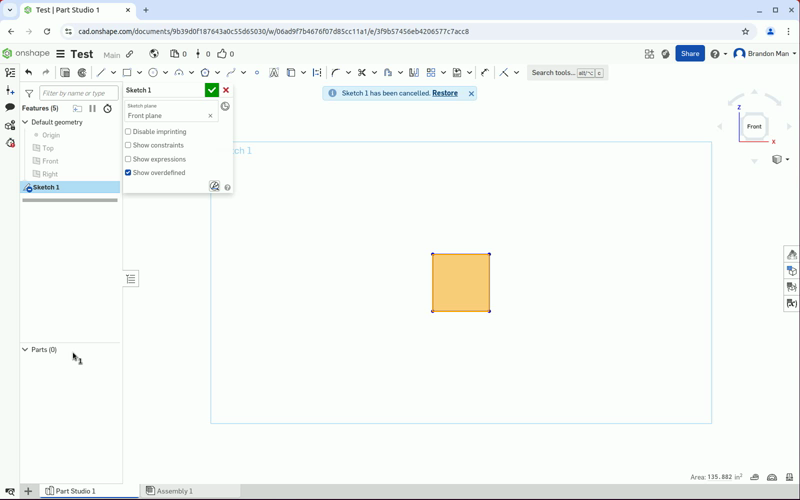
key(shift+y)
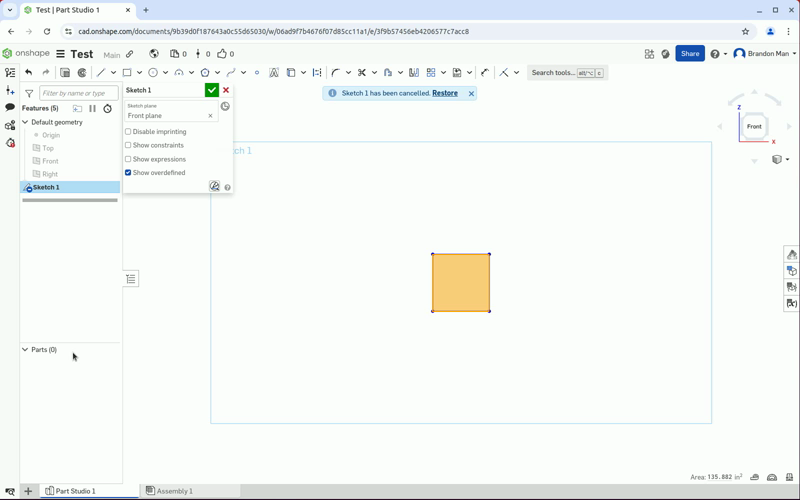
key(shift+e)
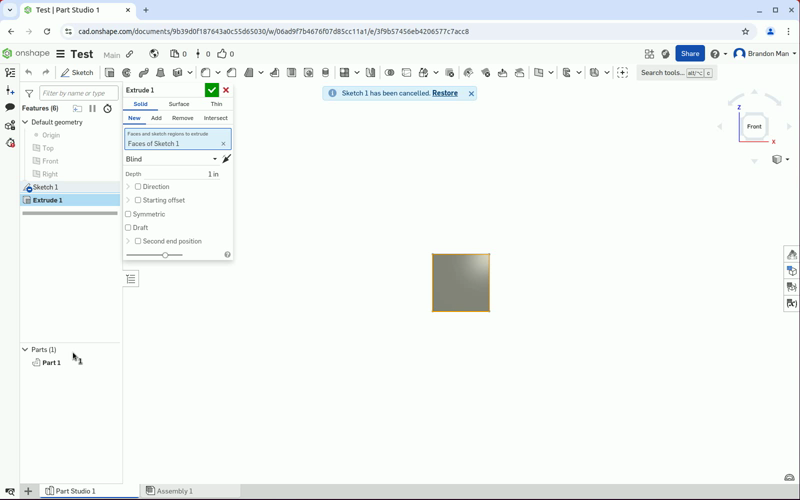
mouse_move(143, 106)
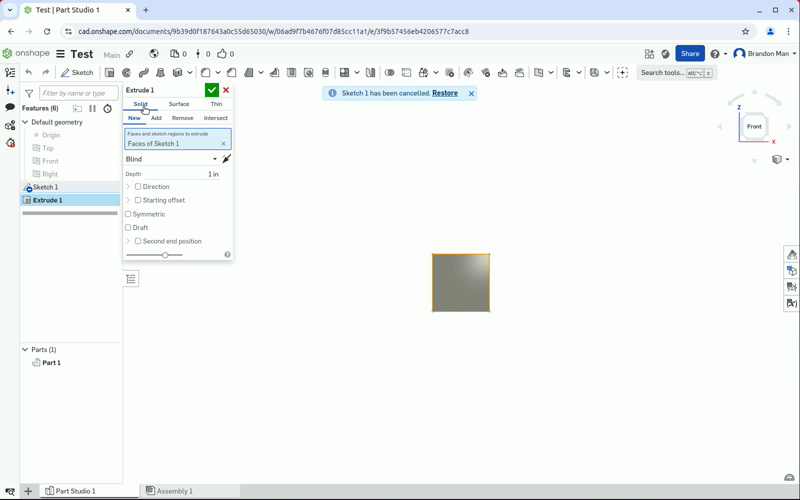
click(143, 106)
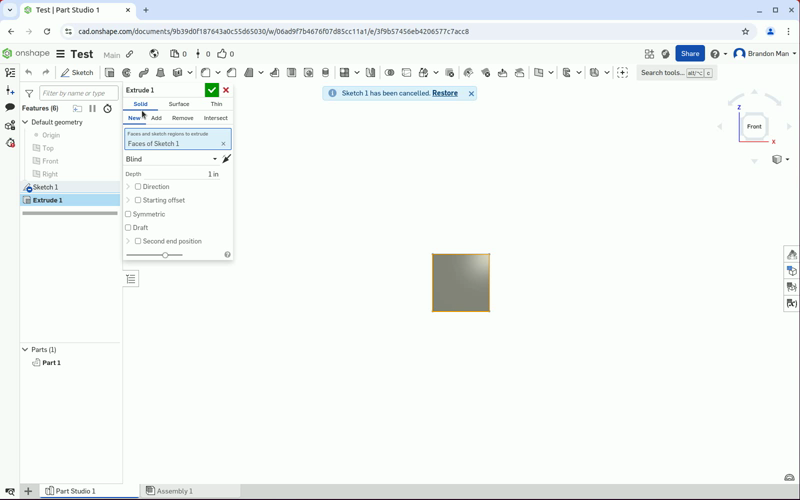
mouse_move(137, 120)
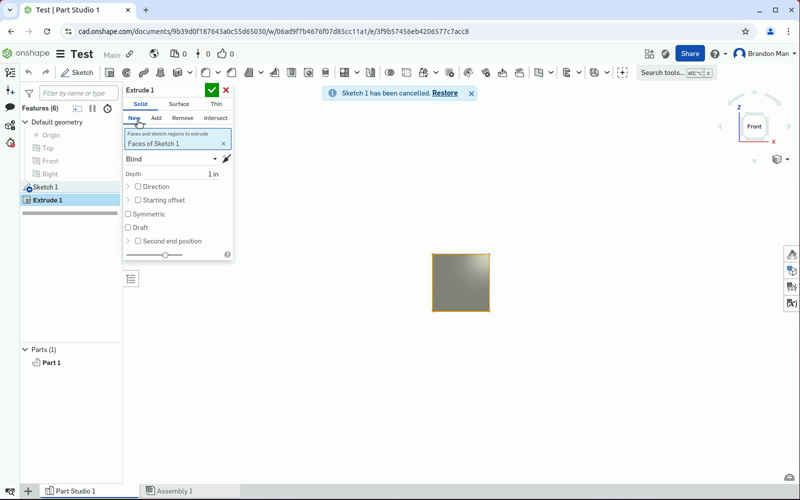
click(137, 120)
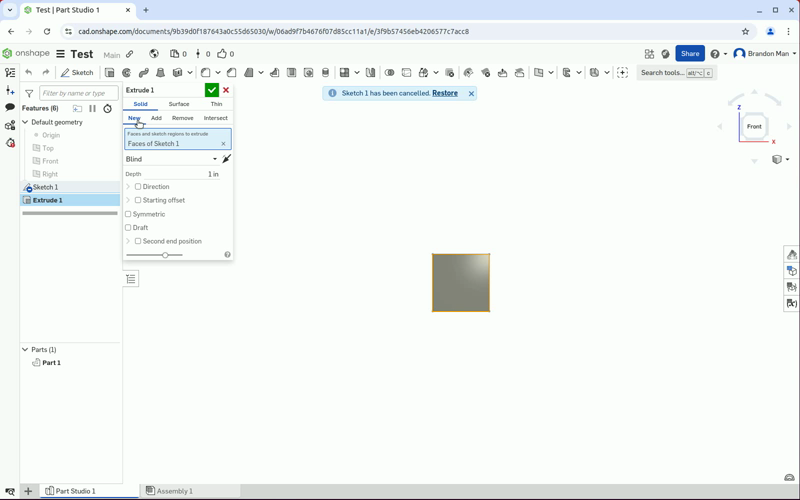
key(tab, 4)
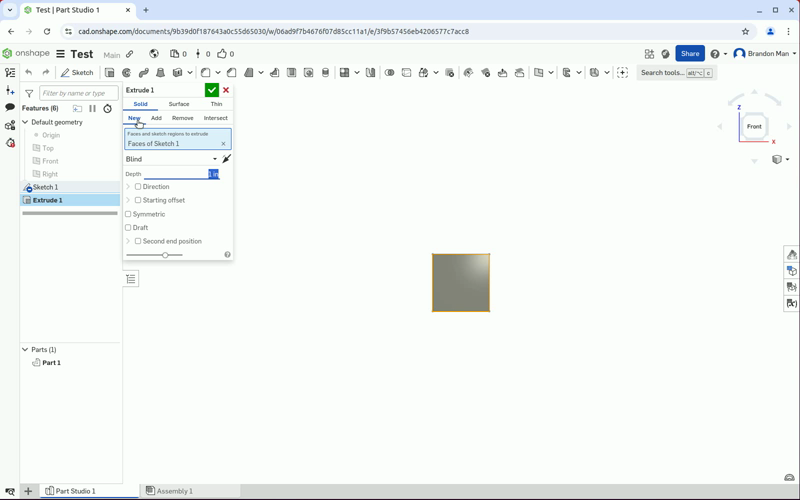
text(11.554)
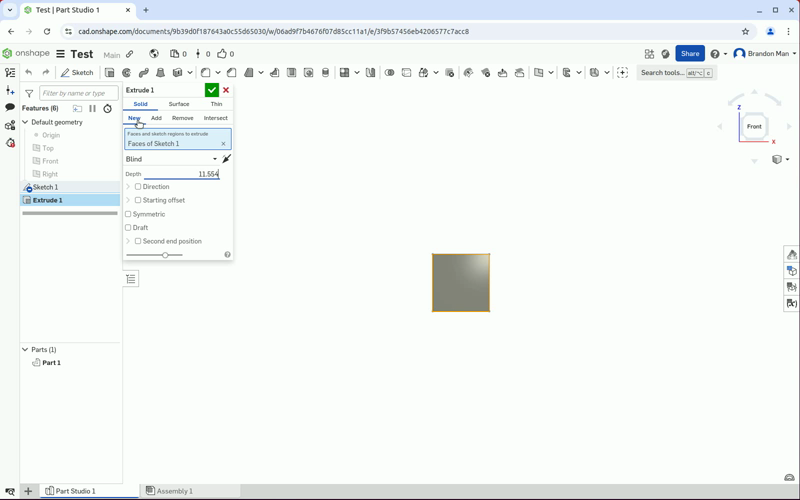
key(tab, 3)
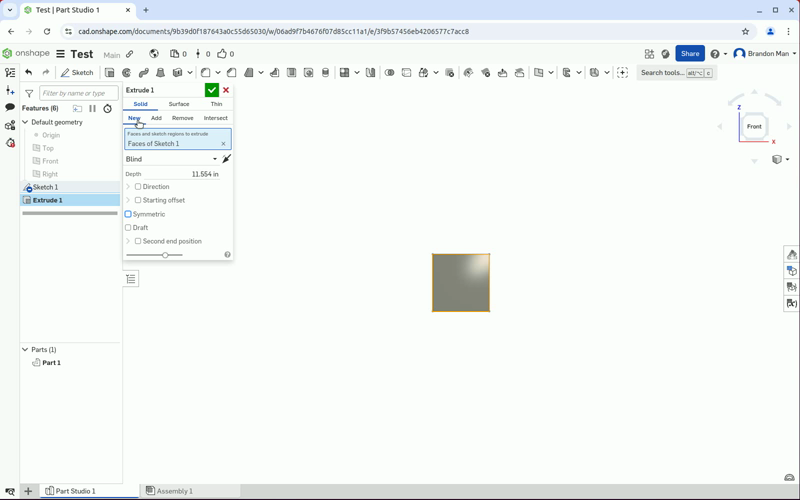
key(space)
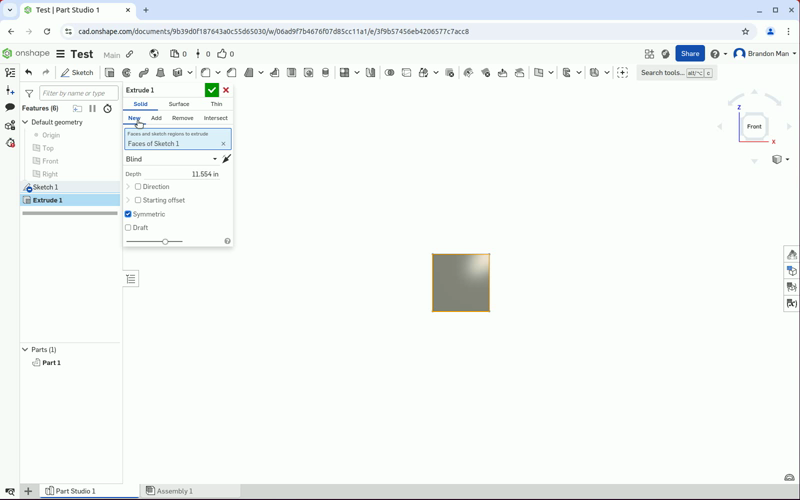
key(enter)
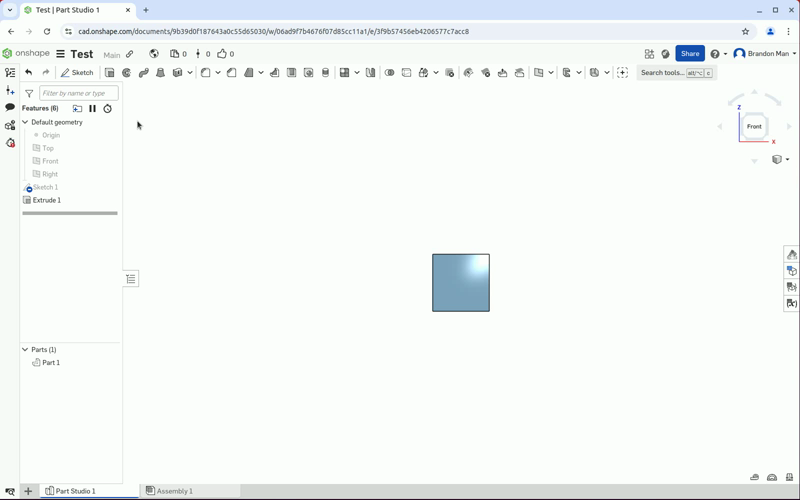
key(shift+h)
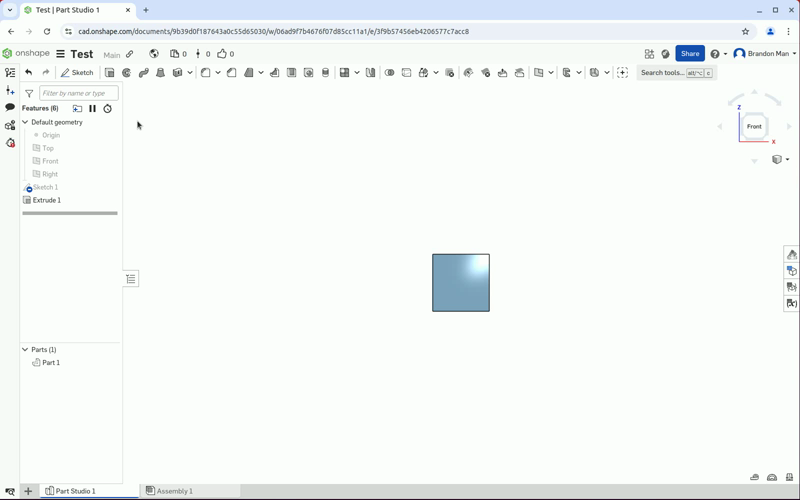
key(shift+h)
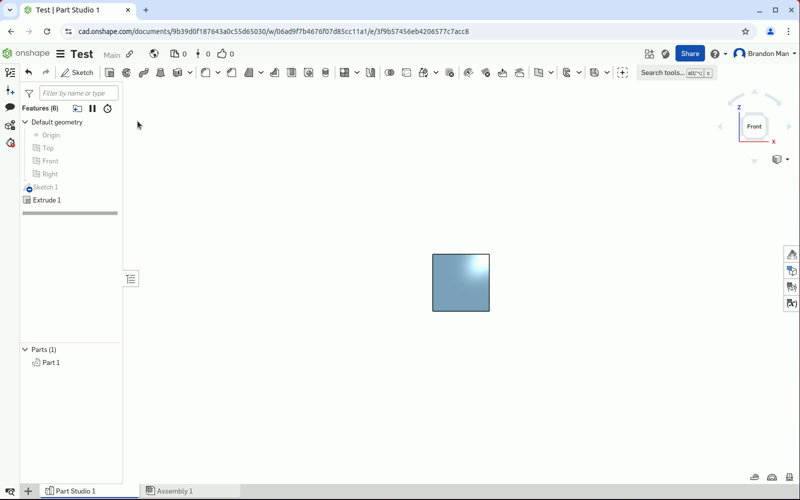
mouse_move(73, 189)
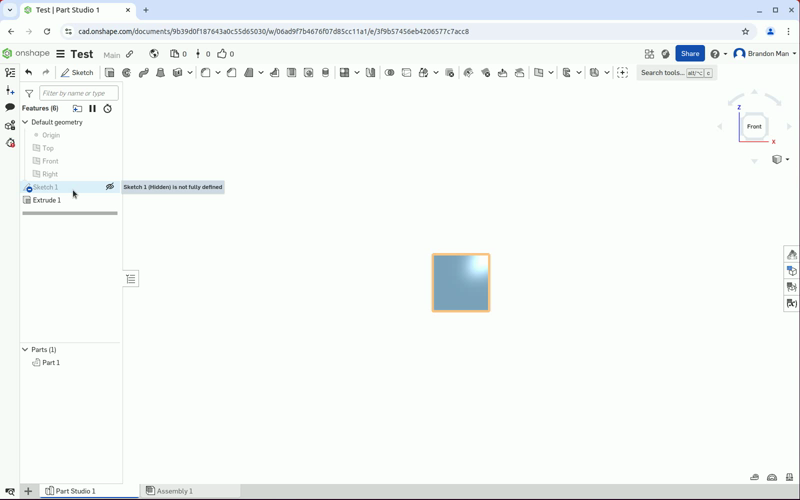
click(73, 189)
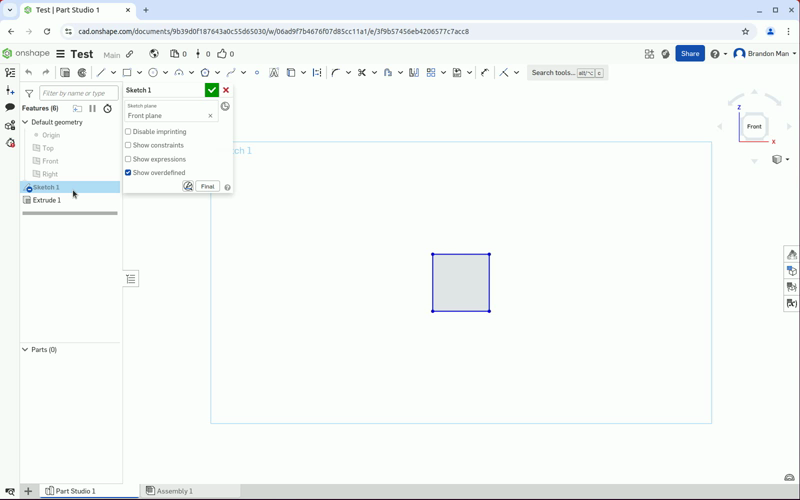
mouse_move(229, 92)
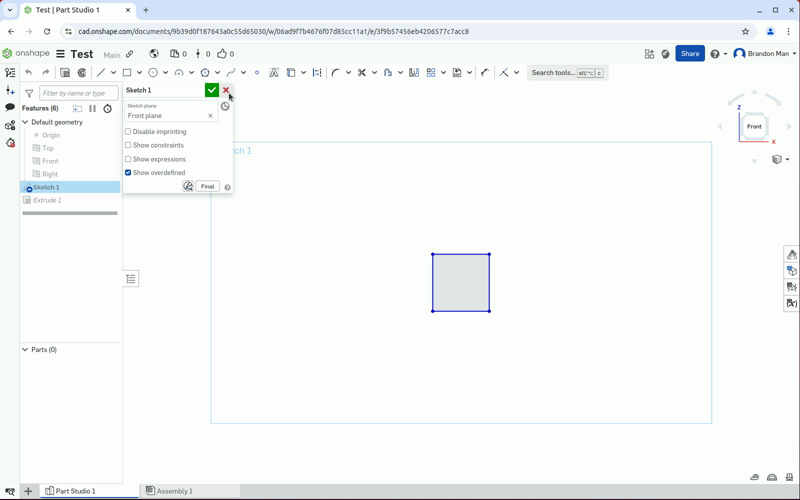
click(229, 92)
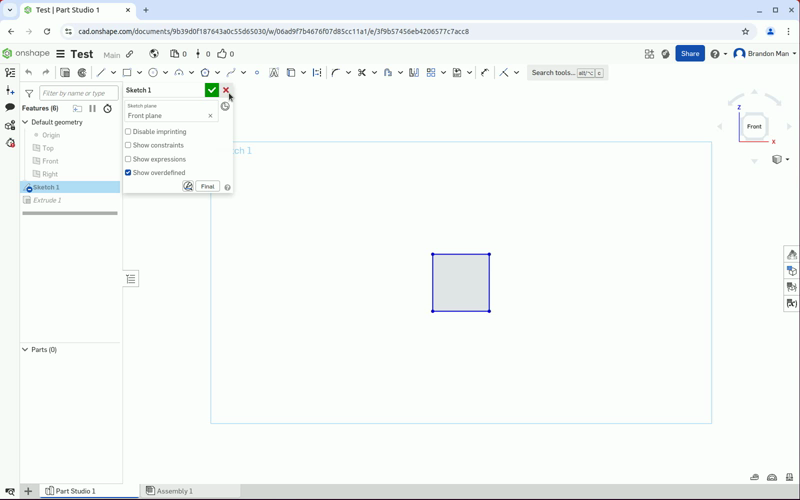
key(shift+s)
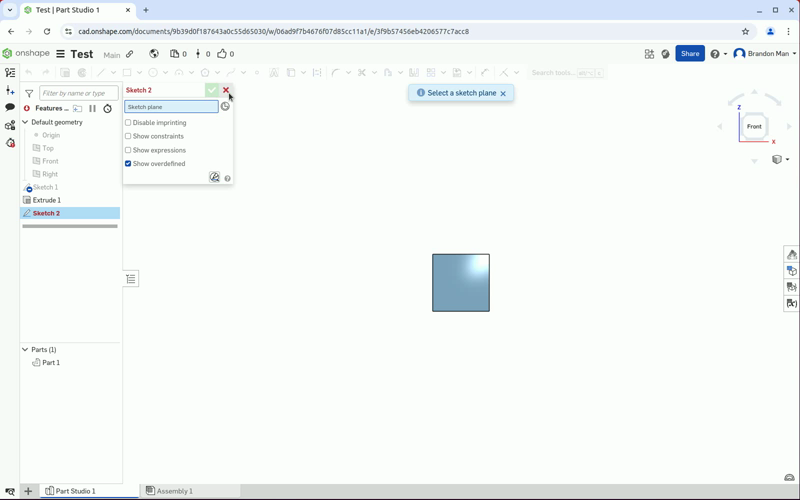
mouse_move(73, 163)
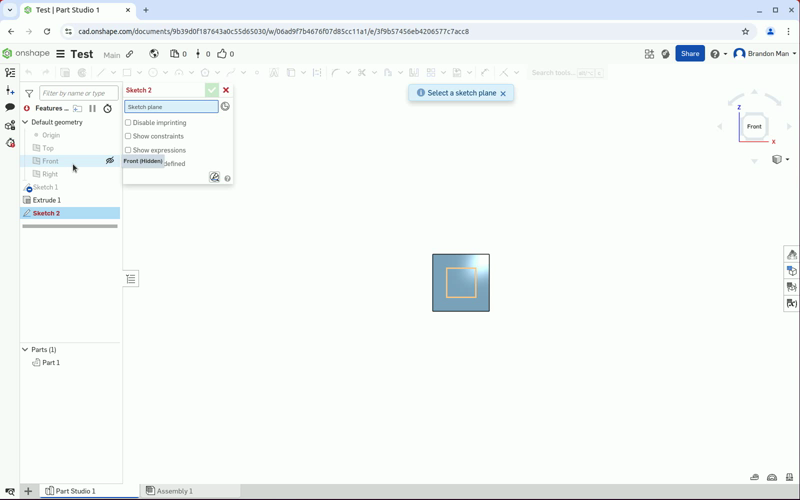
click(73, 163)
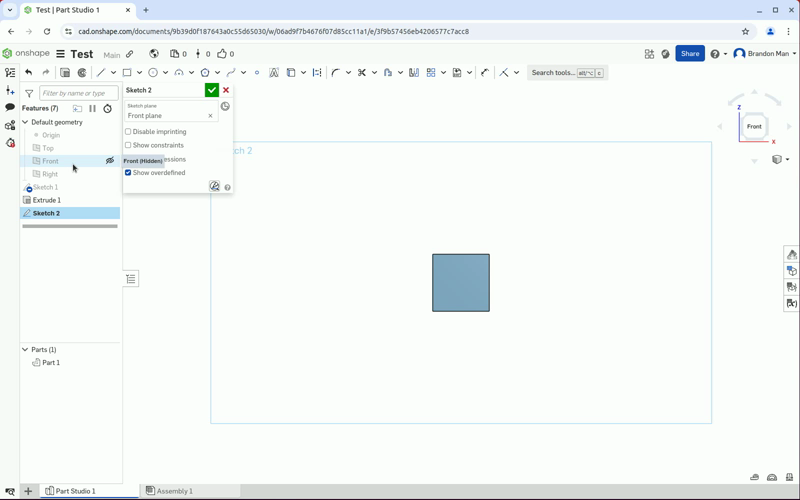
mouse_move(73, 352)
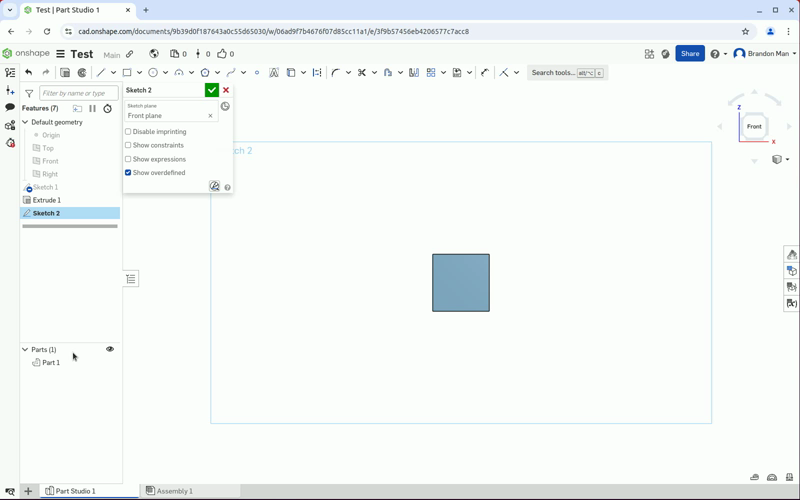
key(y)
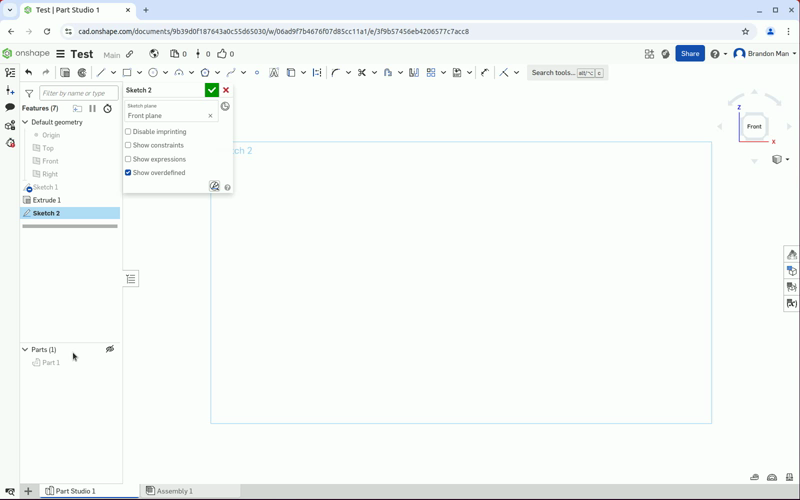
key(l)
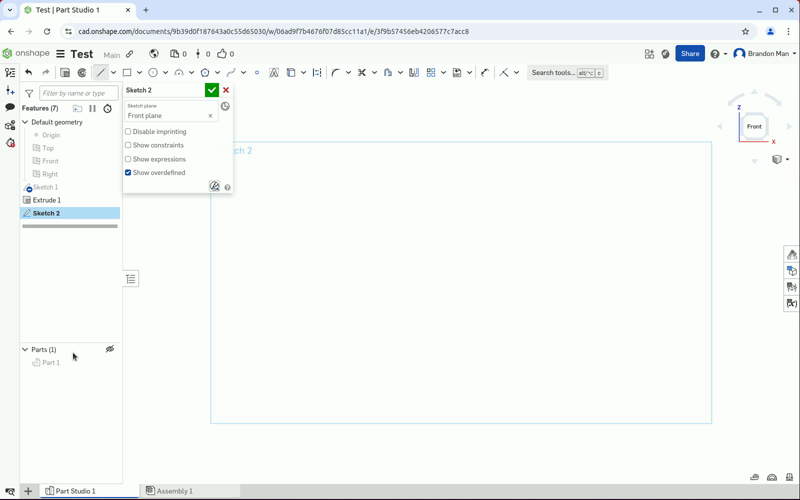
key_down(shift)
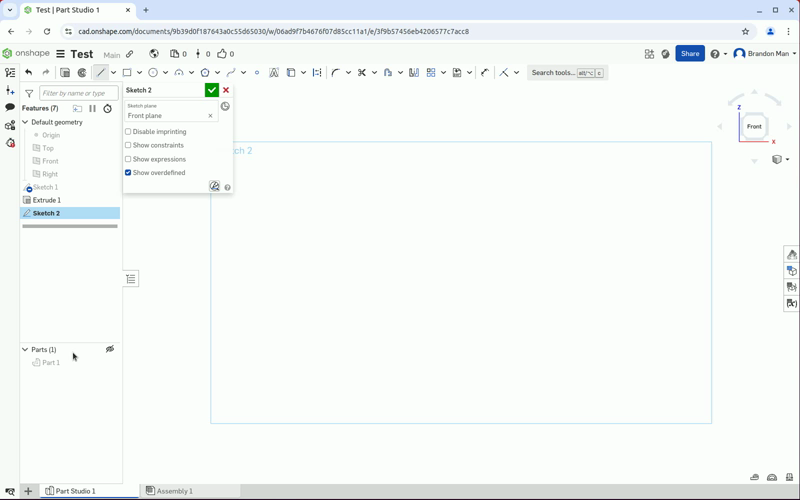
mouse_move(432, 339)
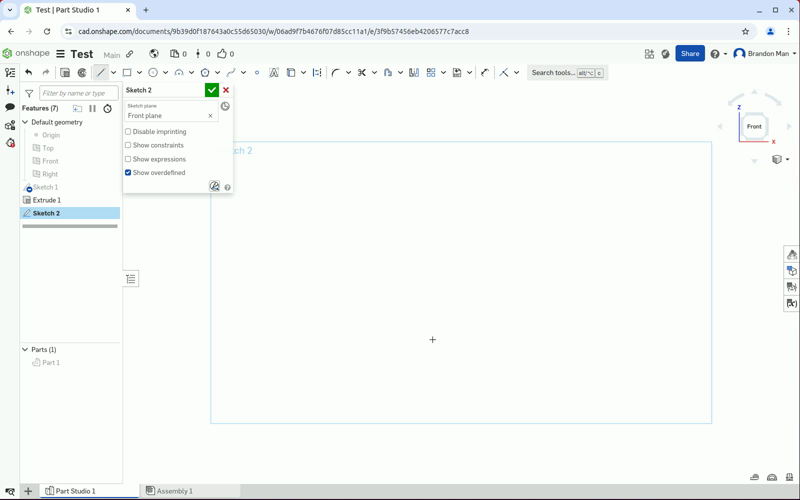
click(432, 339)
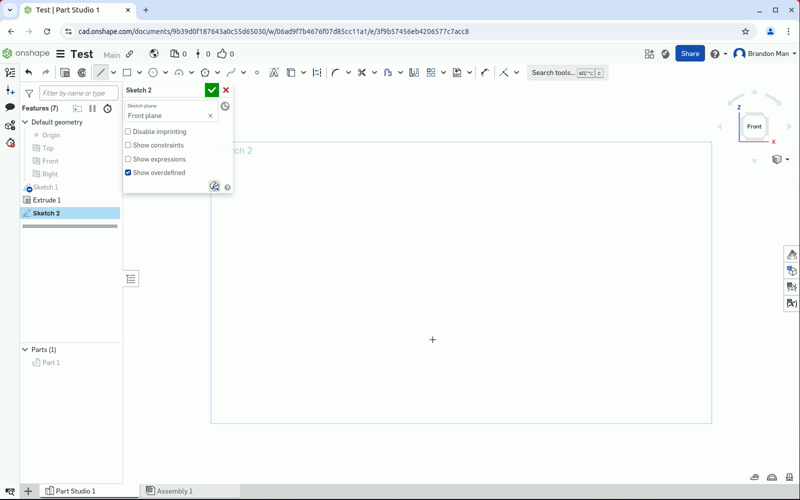
key_up(shift)
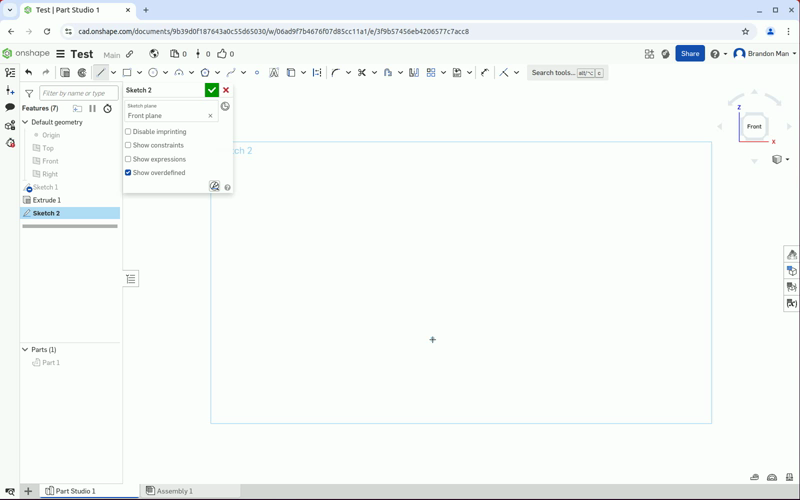
key_down(shift)
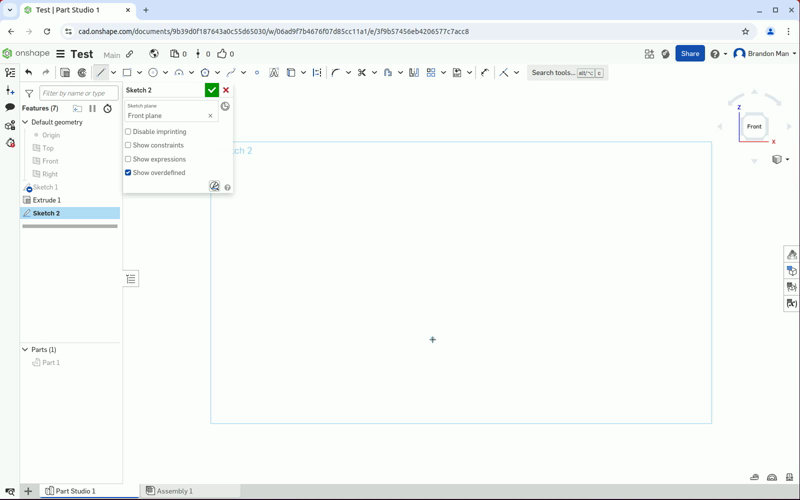
mouse_move(462, 339)
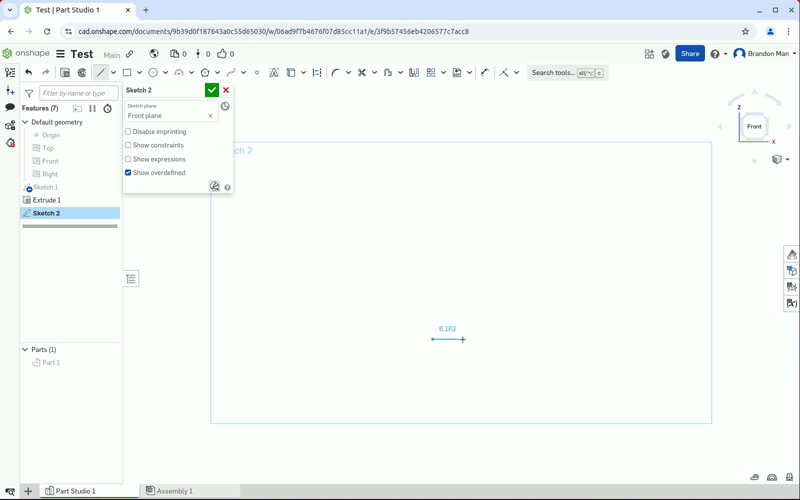
mouse_move(489, 339)
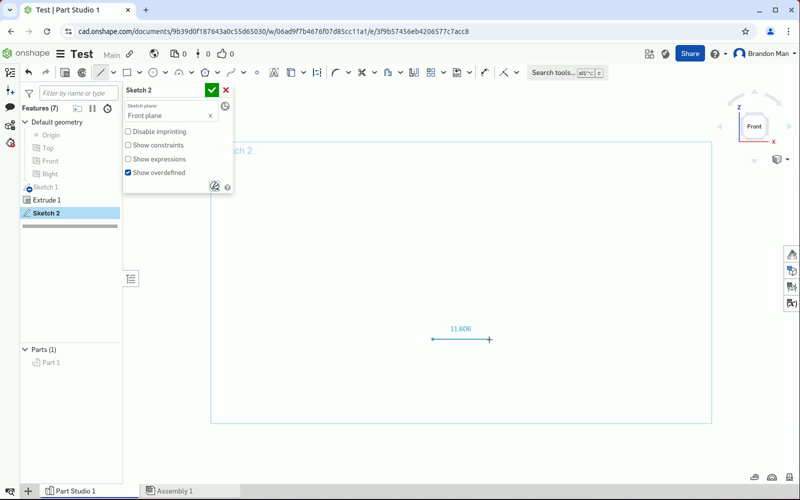
click(489, 339)
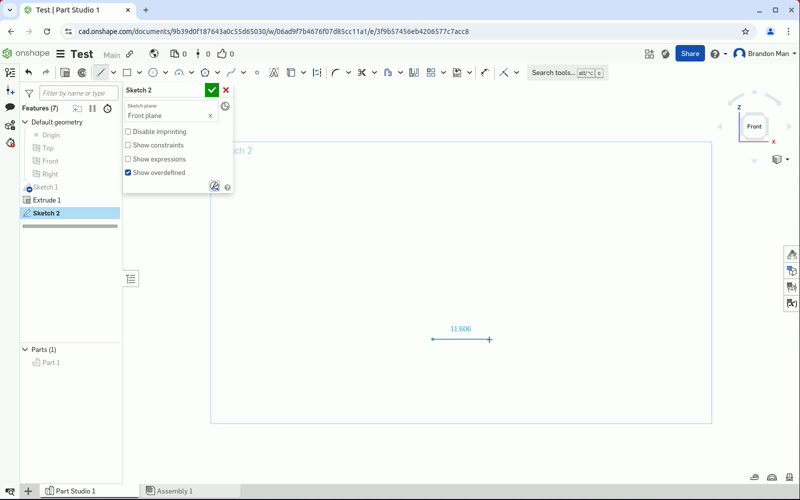
key_up(shift)
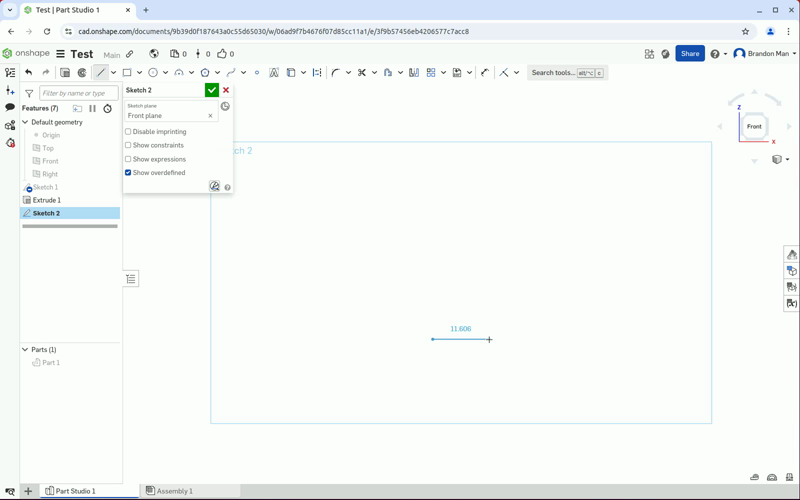
key_down(shift)
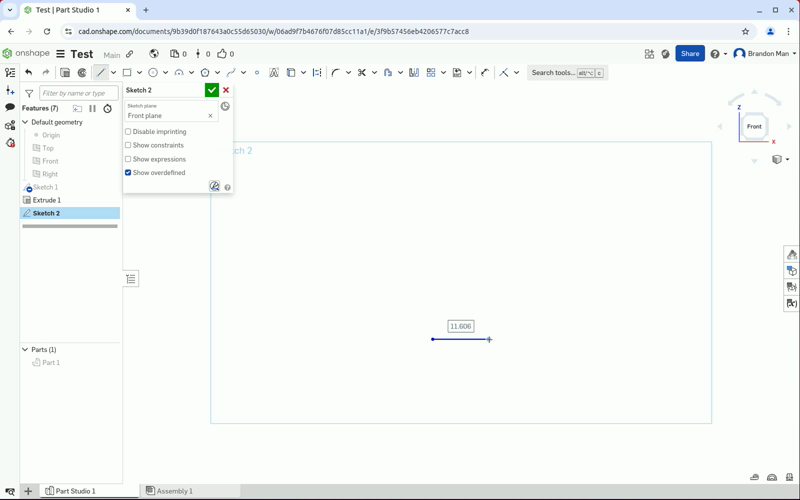
mouse_move(489, 226)
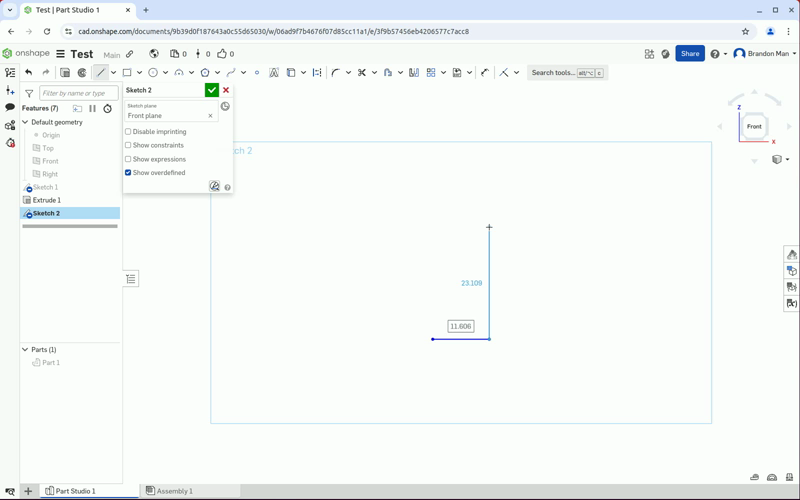
click(489, 226)
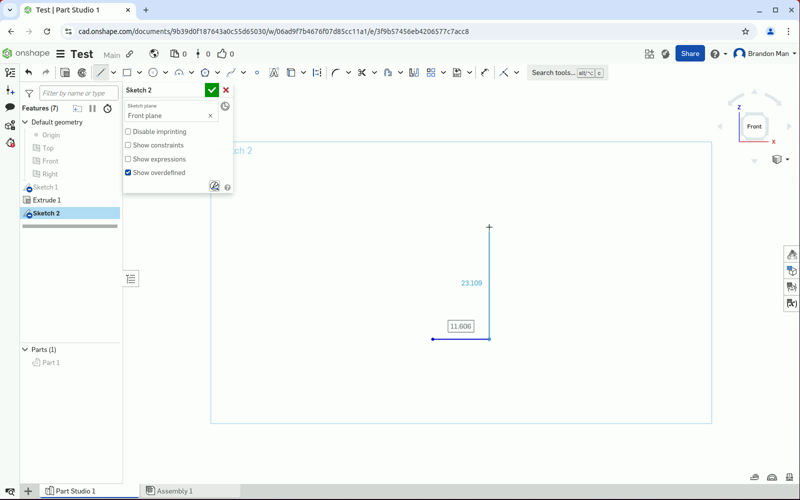
key_up(shift)
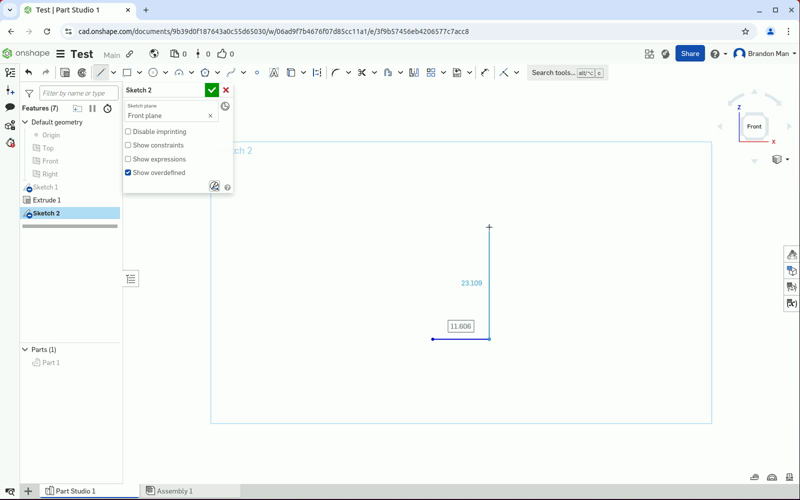
key_down(shift)
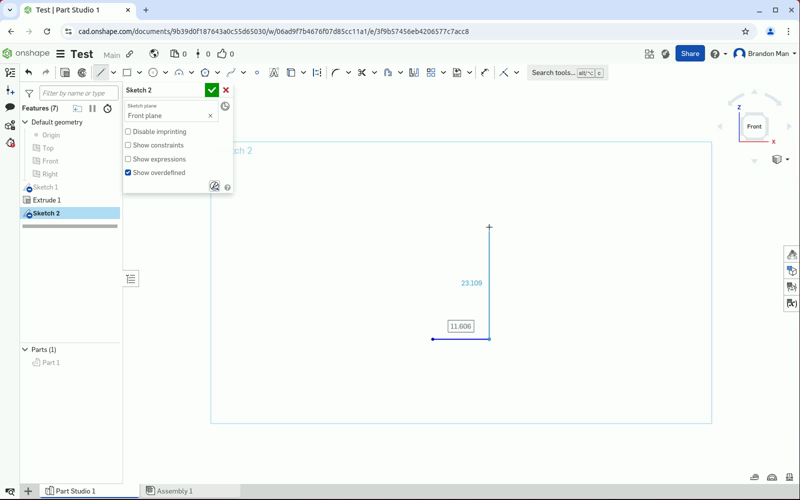
mouse_move(519, 226)
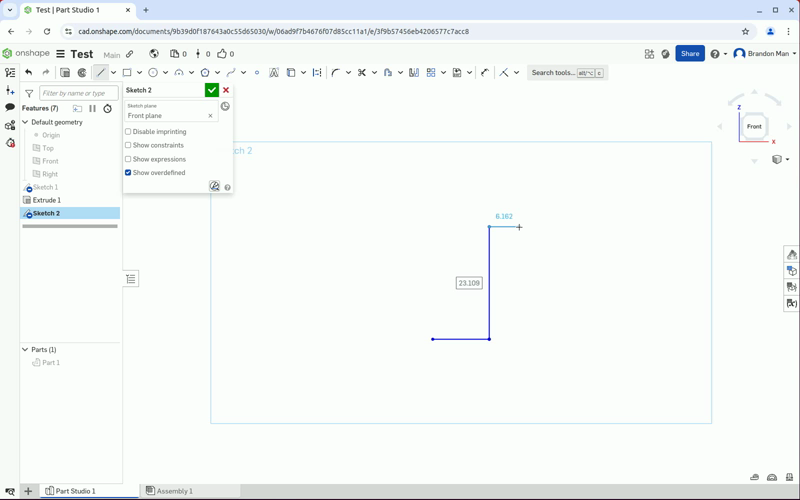
mouse_move(432, 226)
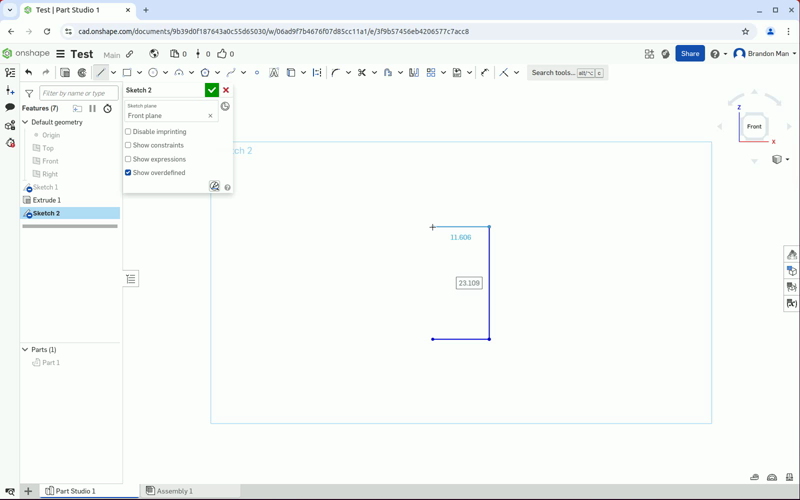
click(432, 226)
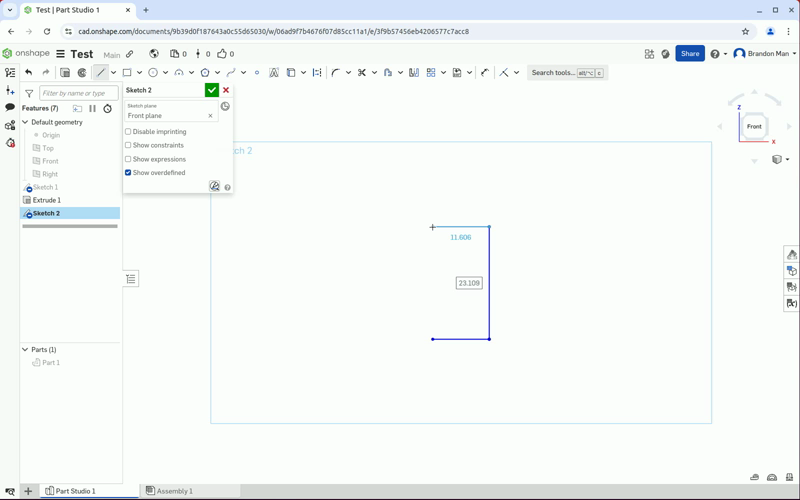
key_up(shift)
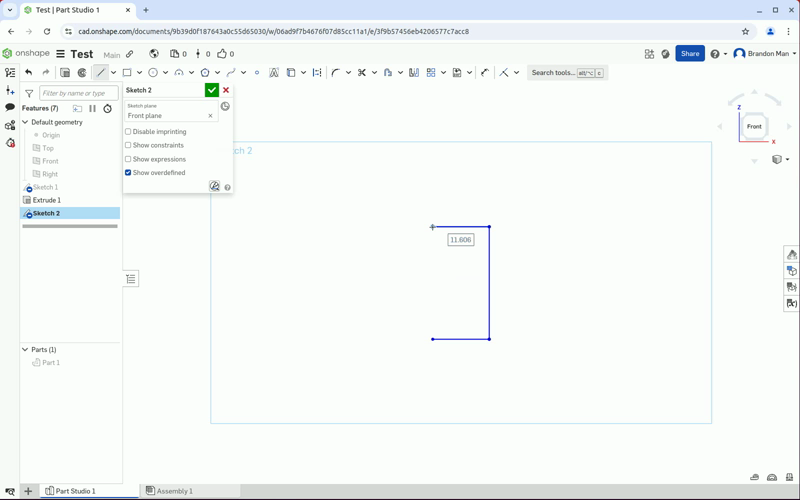
key_down(shift)
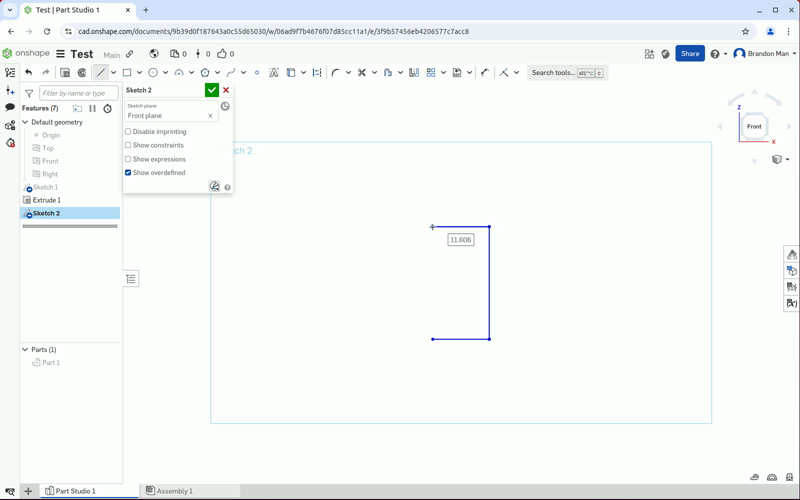
mouse_move(432, 339)
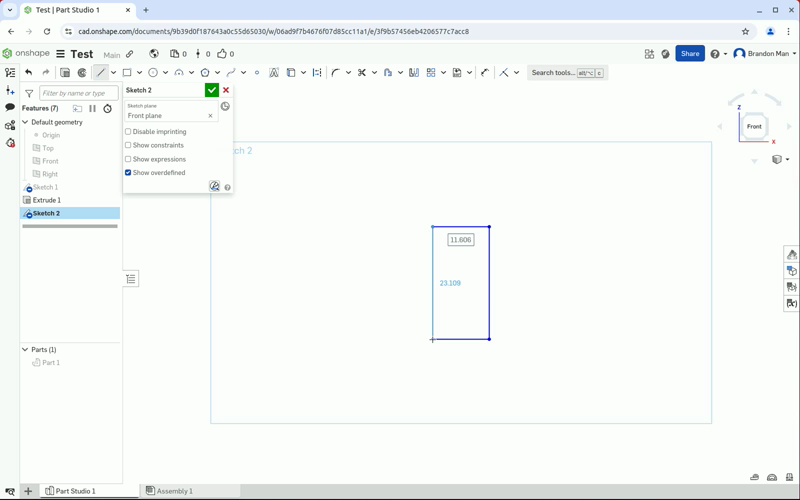
key_up(shift)
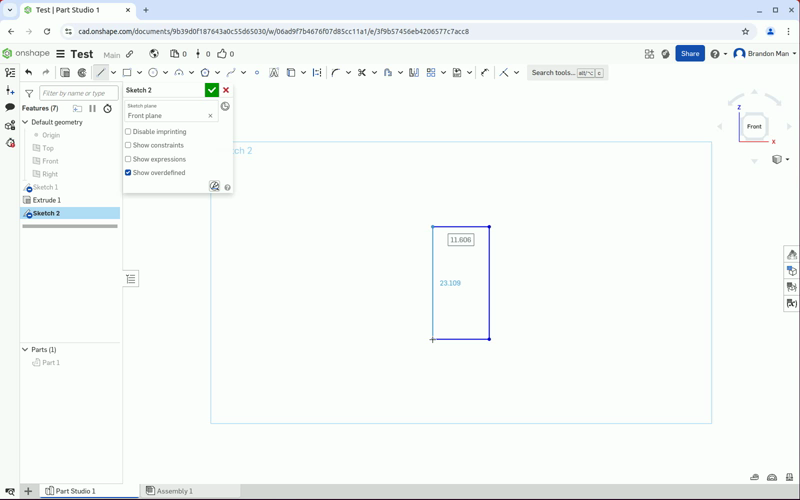
click(432, 339)
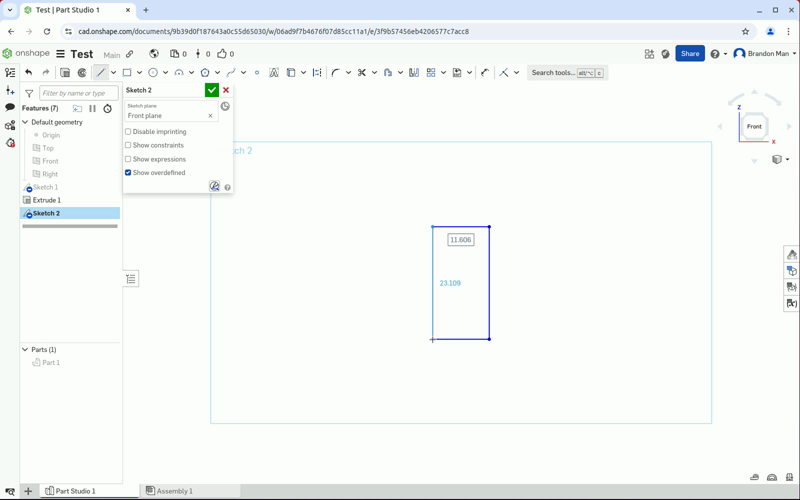
key(esc)
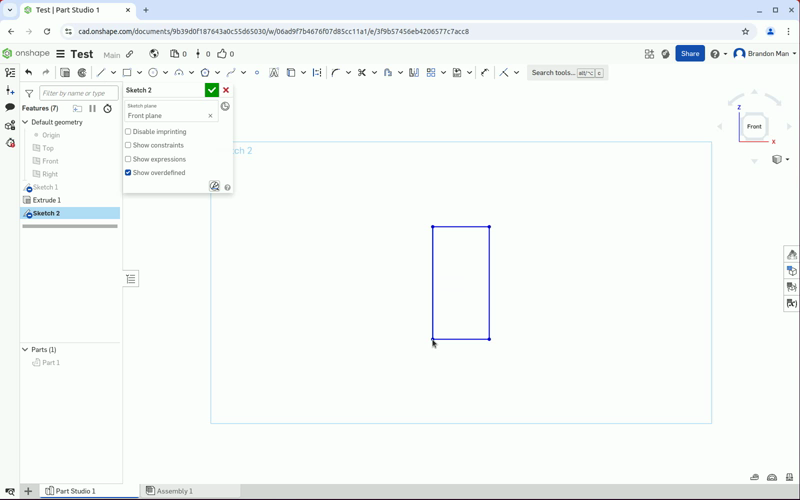
mouse_move(441, 283)
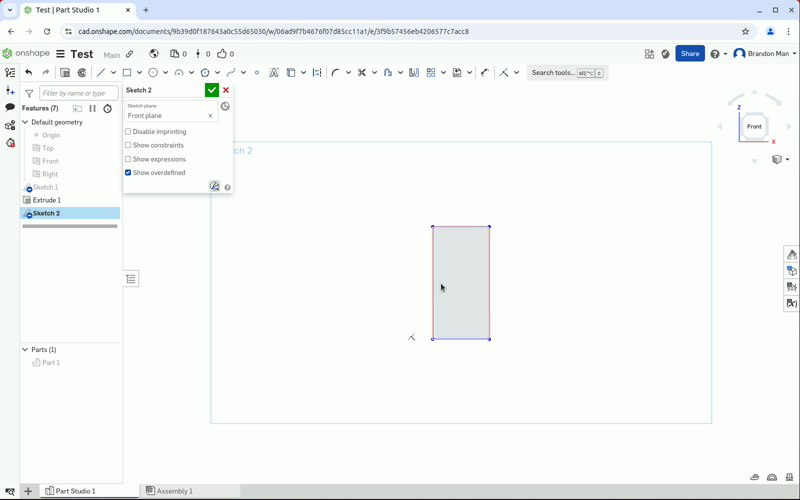
click(441, 283)
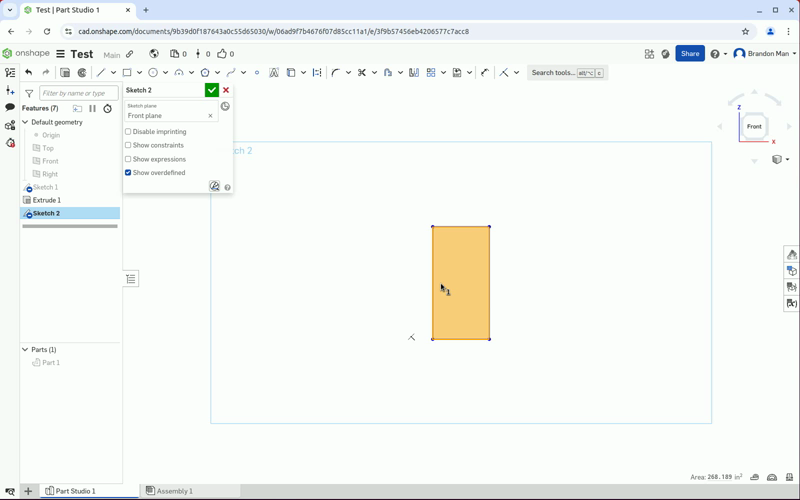
mouse_move(73, 352)
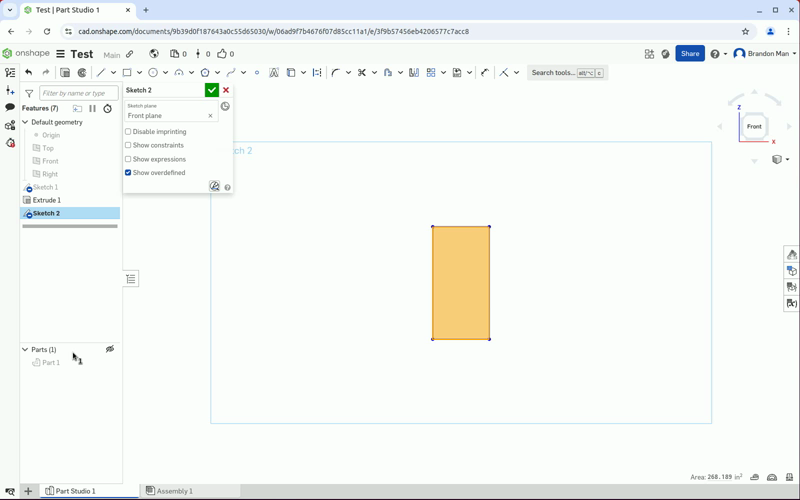
key(shift+y)
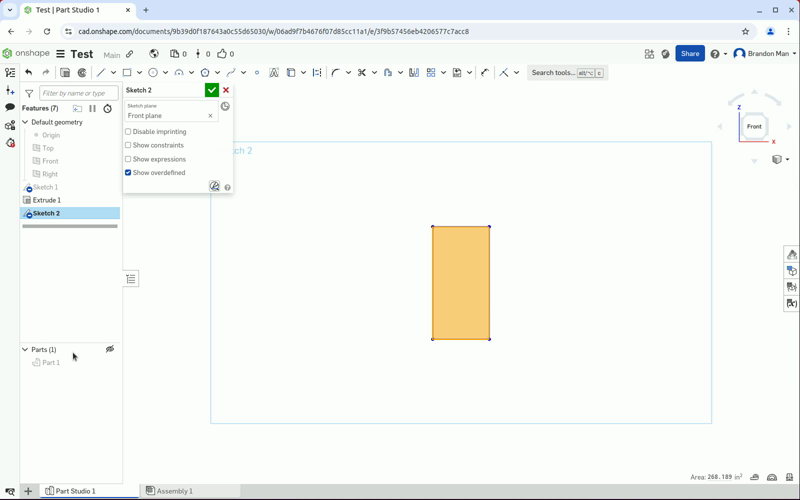
key(shift+e)
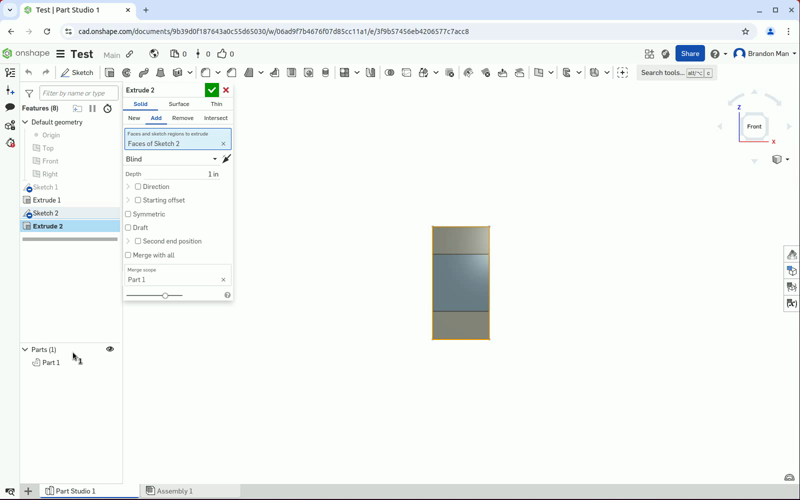
mouse_move(143, 106)
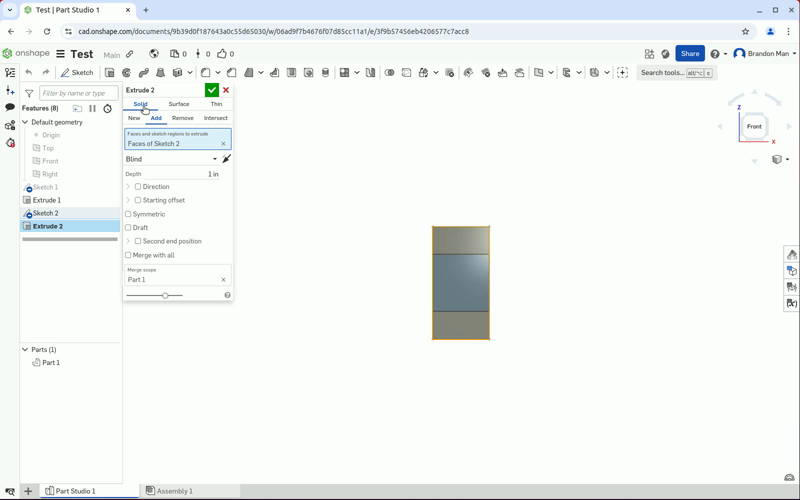
click(143, 106)
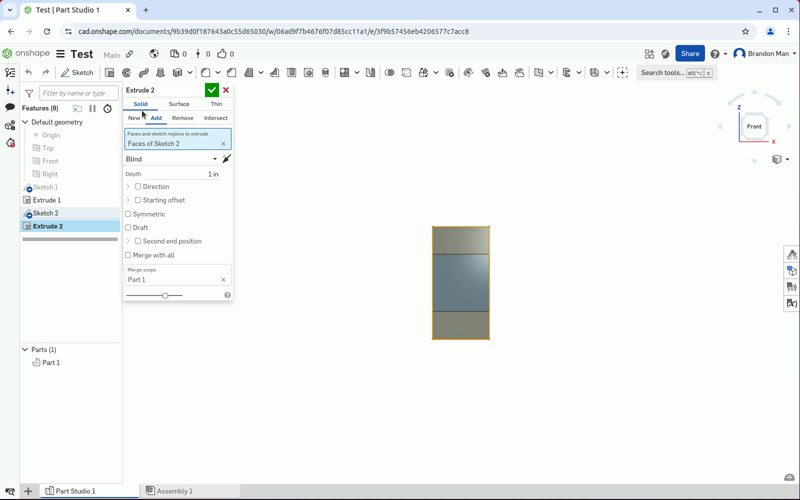
mouse_move(137, 120)
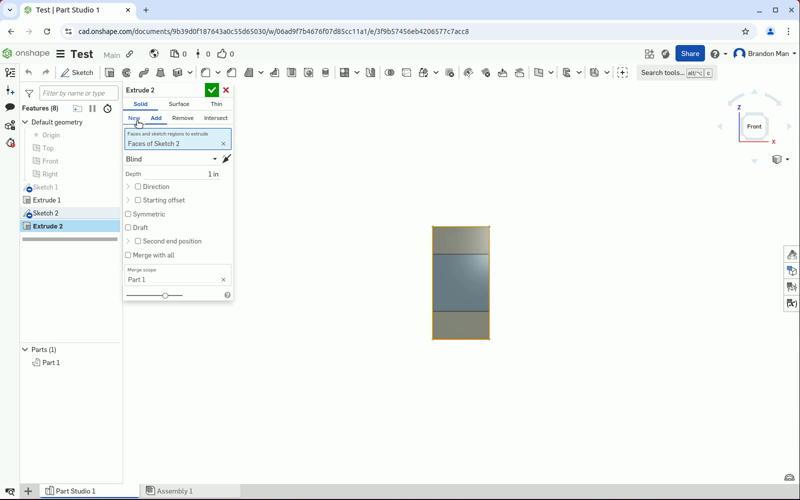
click(137, 120)
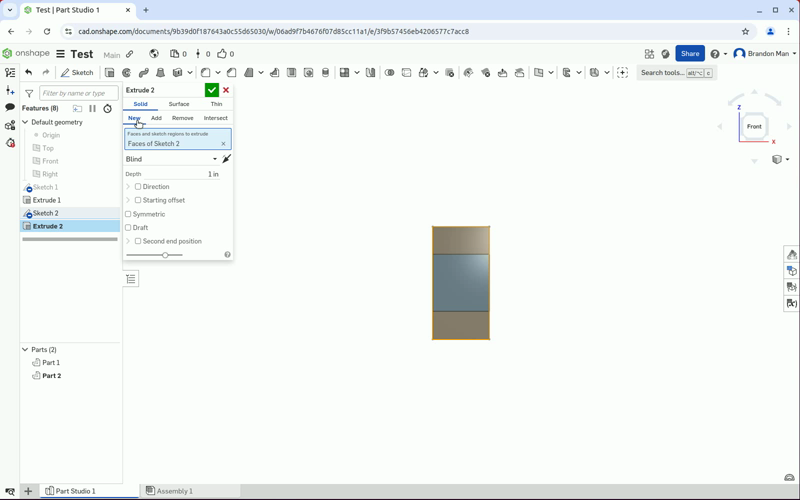
key(tab, 4)
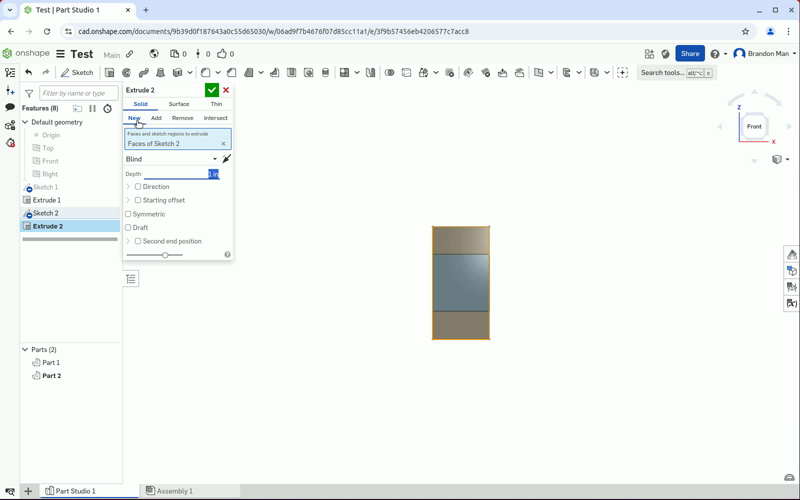
text(11.554)
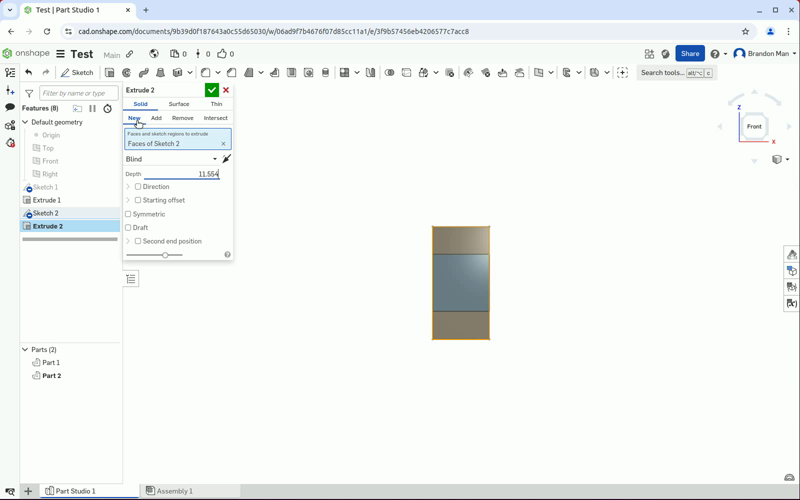
key(tab, 3)
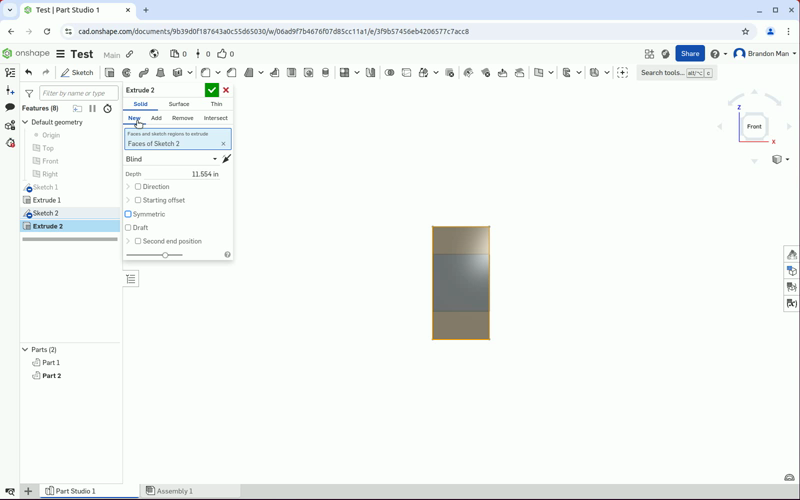
key(space)
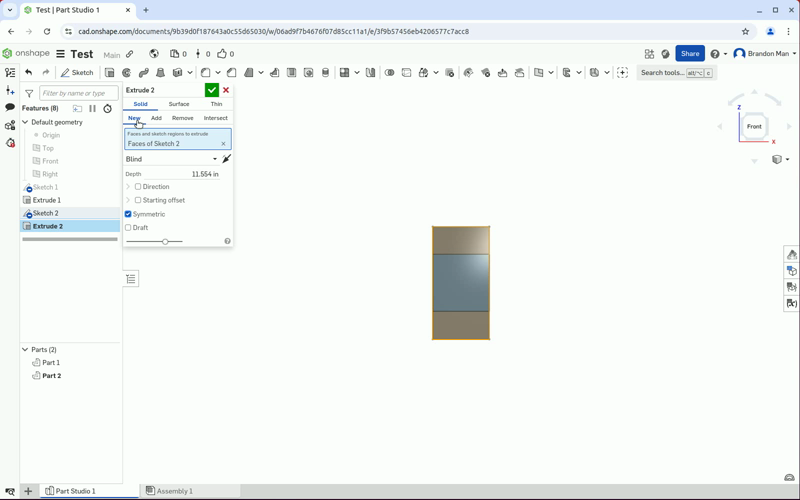
key(enter)
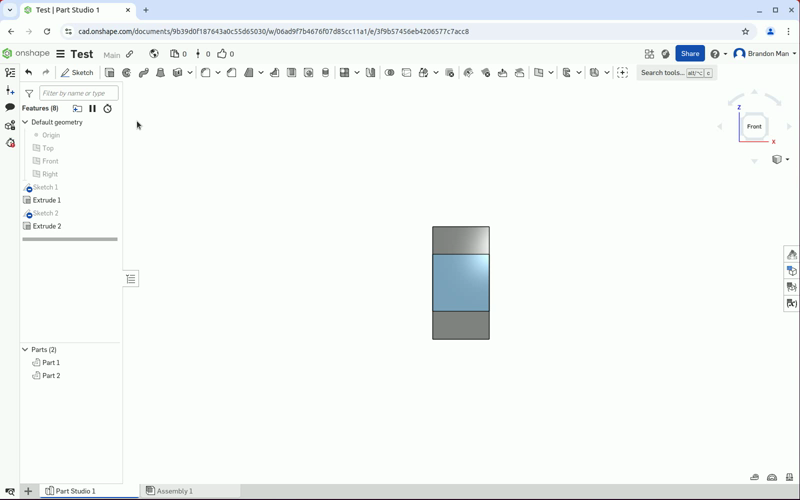
key(shift+h)
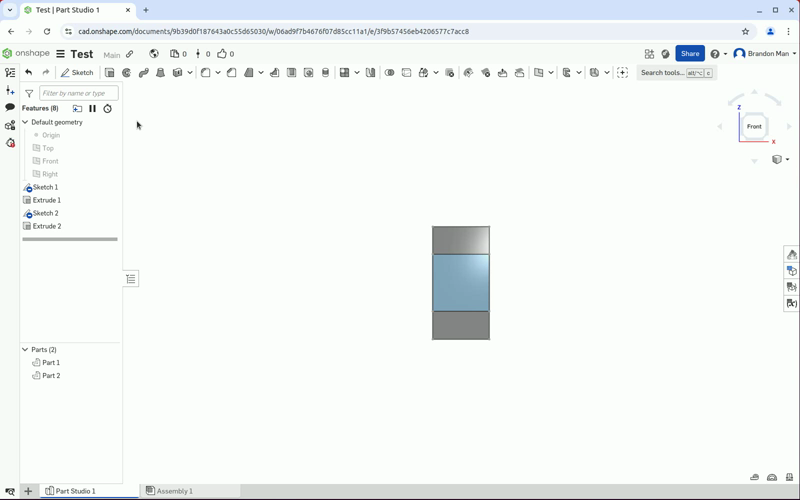
key(shift+h)
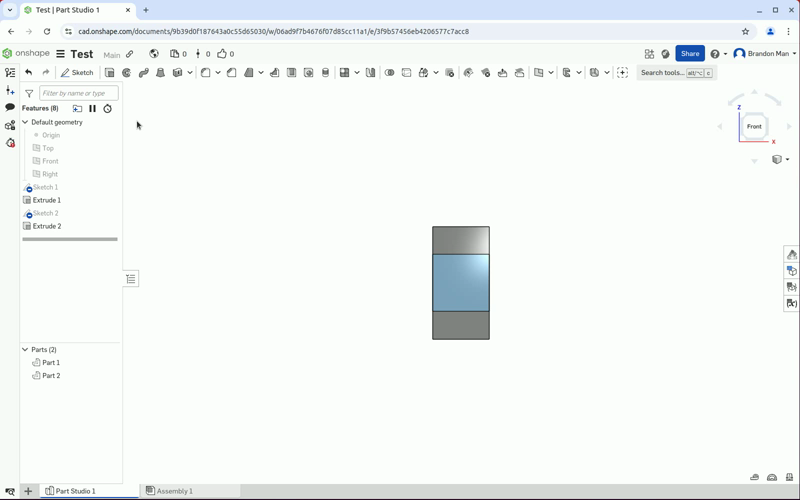
mouse_move(73, 189)
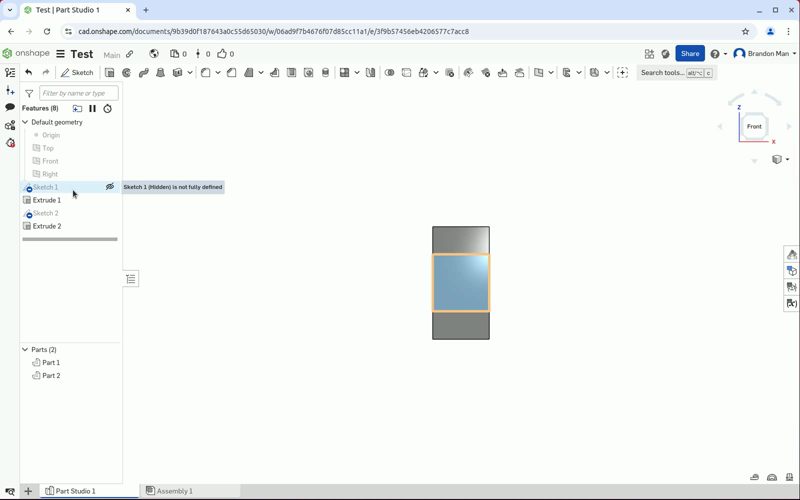
click(73, 189)
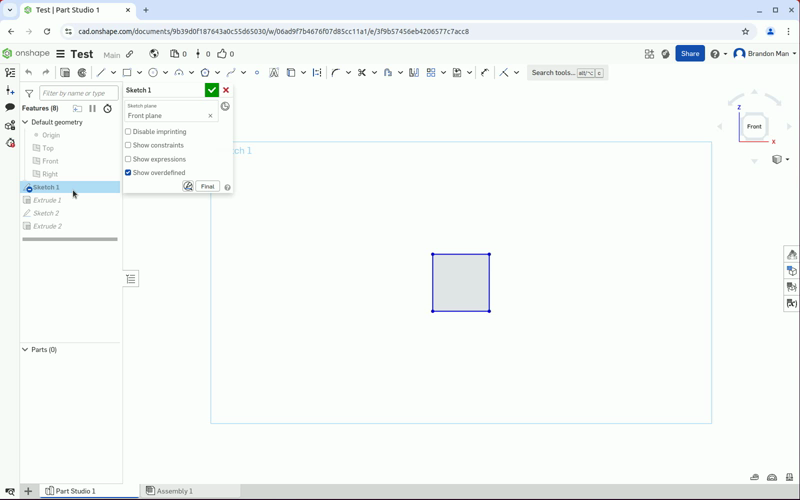
mouse_move(229, 92)
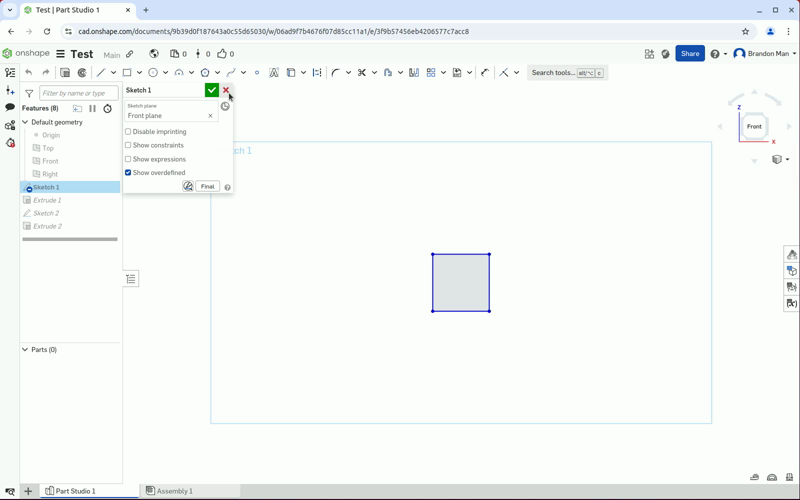
click(229, 92)
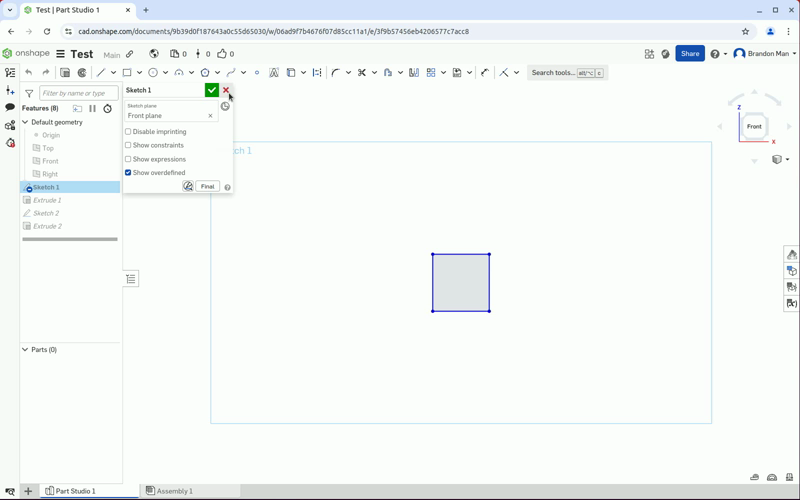
key(shift+s)
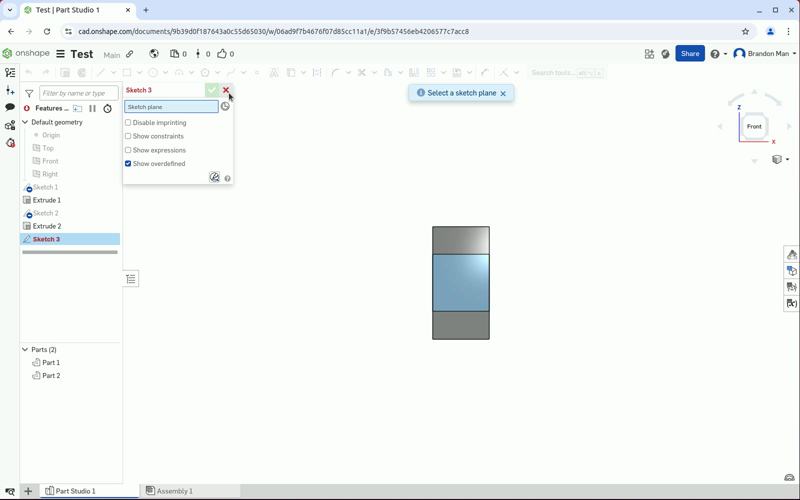
mouse_move(73, 163)
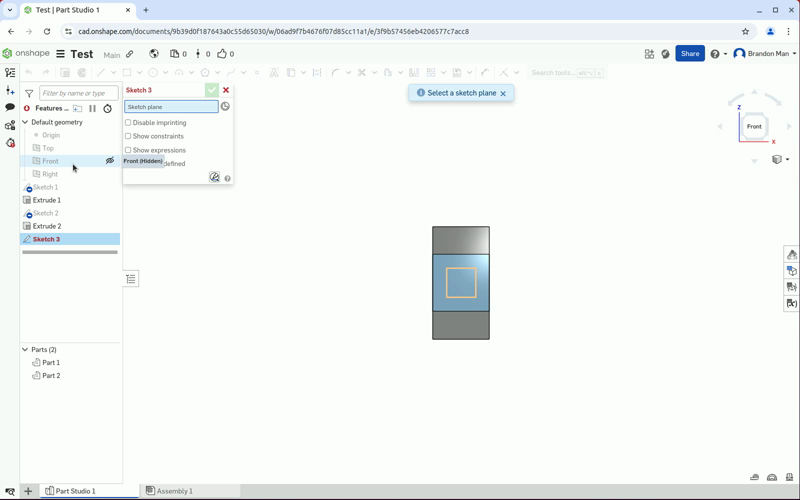
click(73, 163)
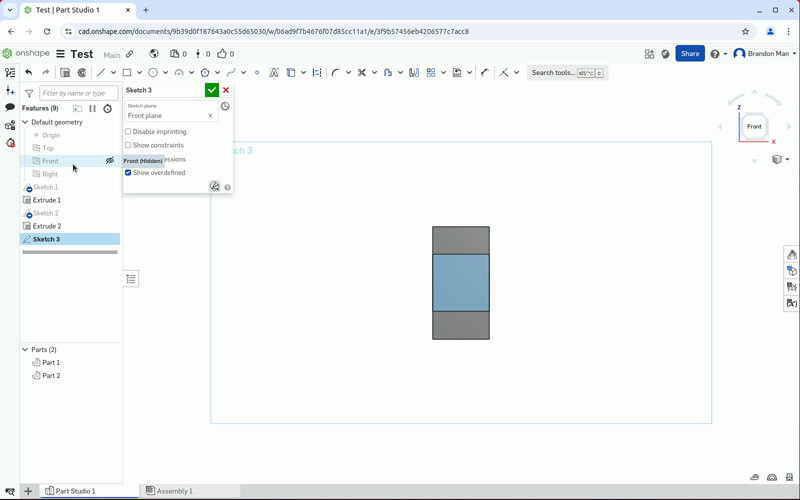
mouse_move(73, 352)
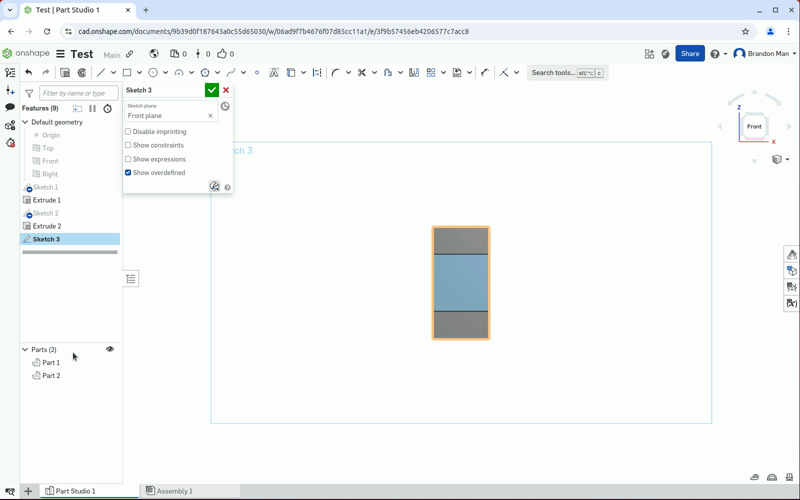
key(y)
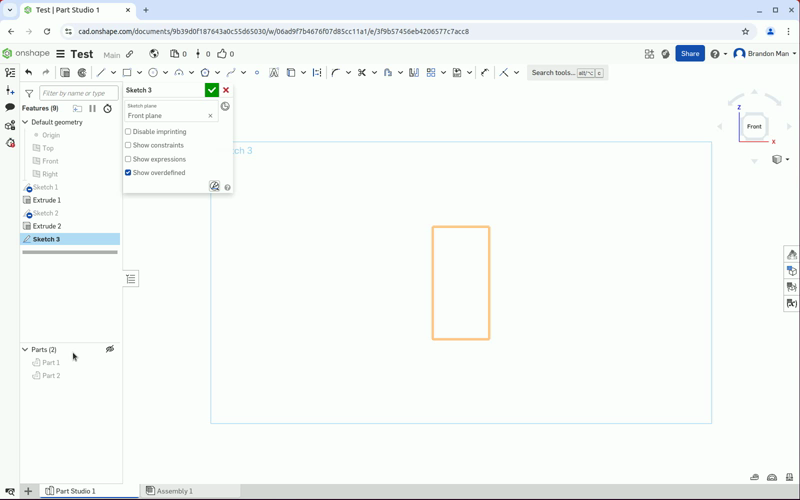
key(l)
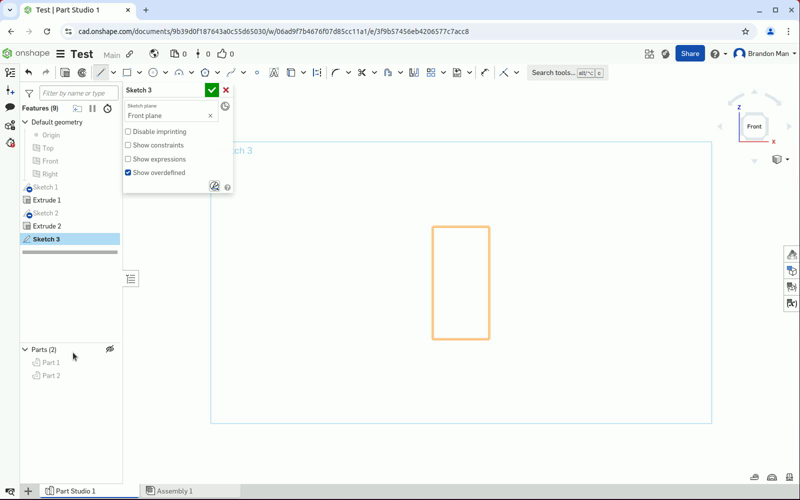
key_down(shift)
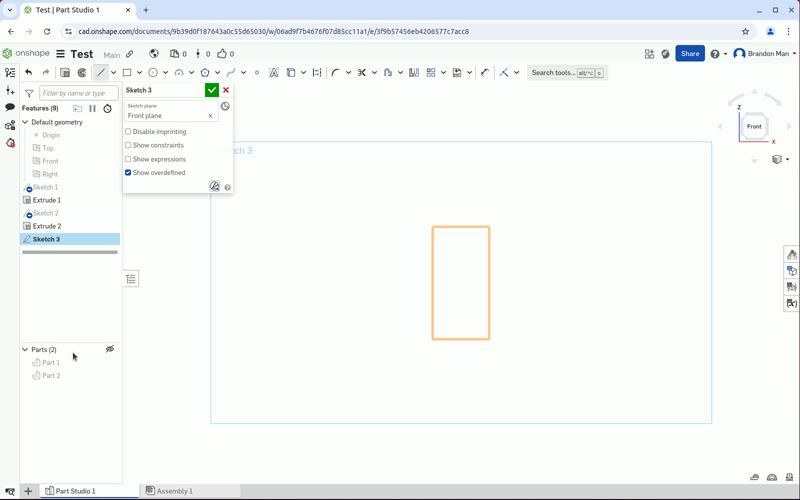
mouse_move(432, 339)
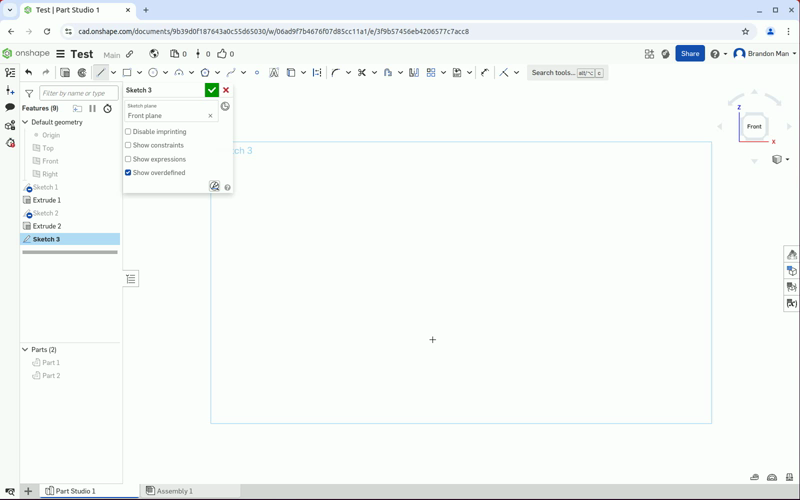
click(432, 339)
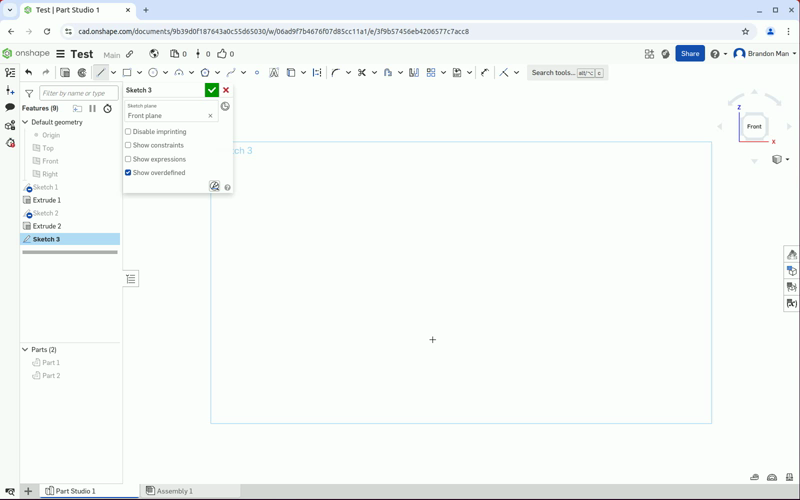
key_up(shift)
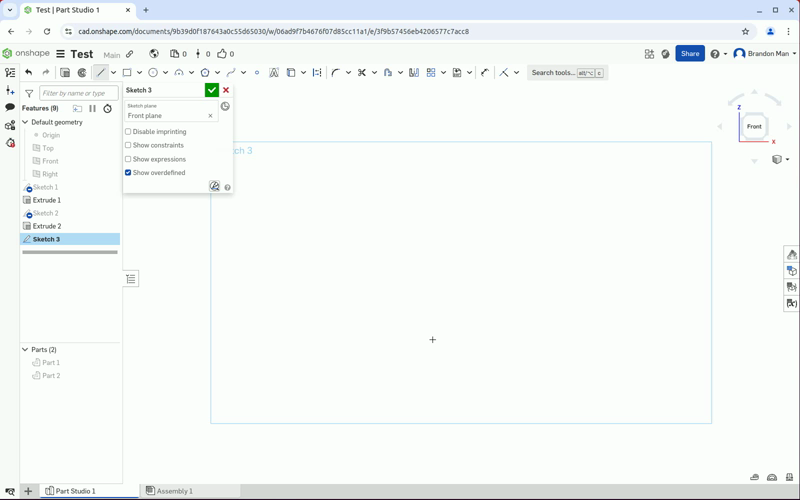
key_down(shift)
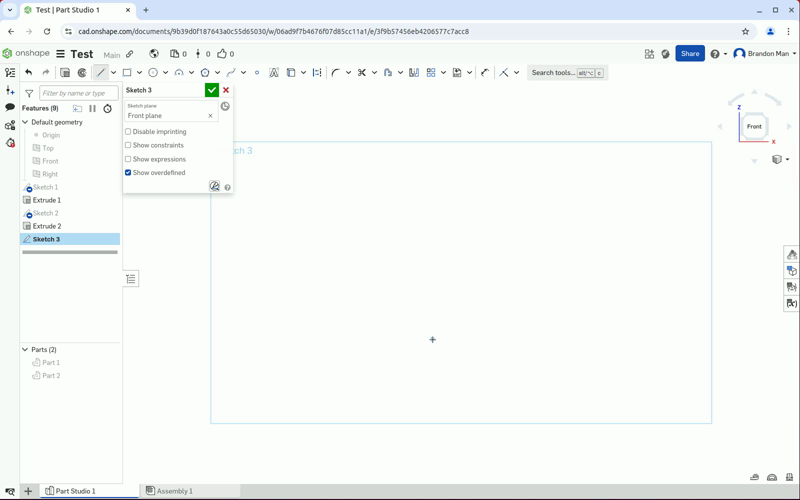
mouse_move(462, 339)
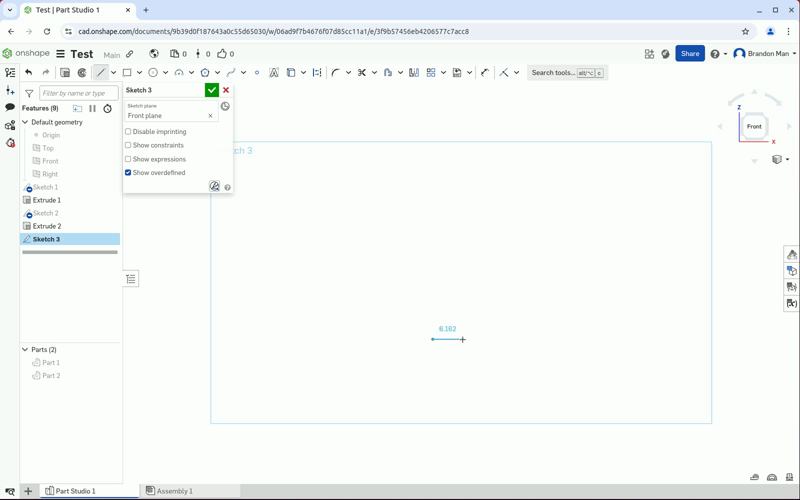
mouse_move(489, 339)
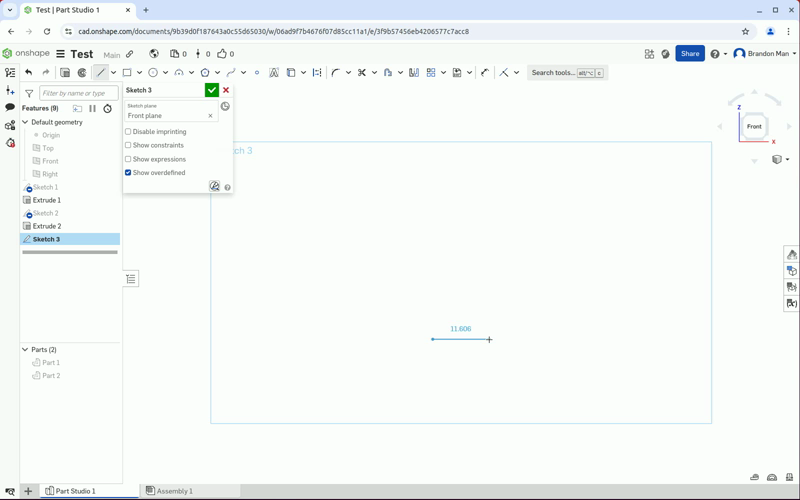
click(489, 339)
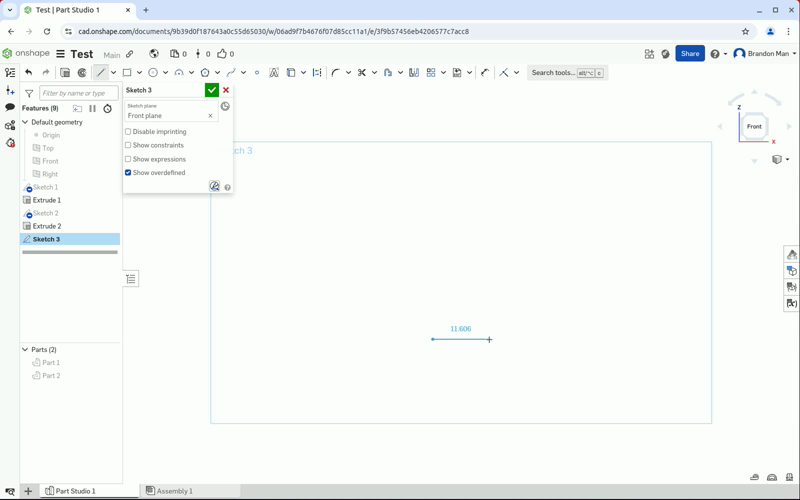
key_up(shift)
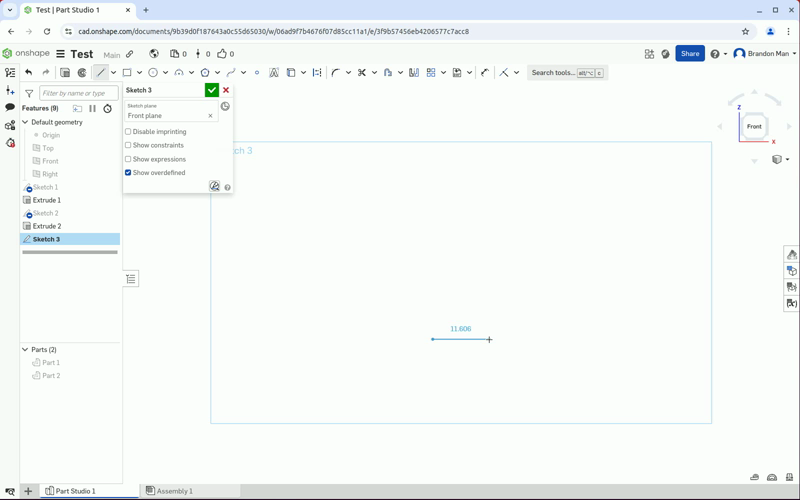
key_down(shift)
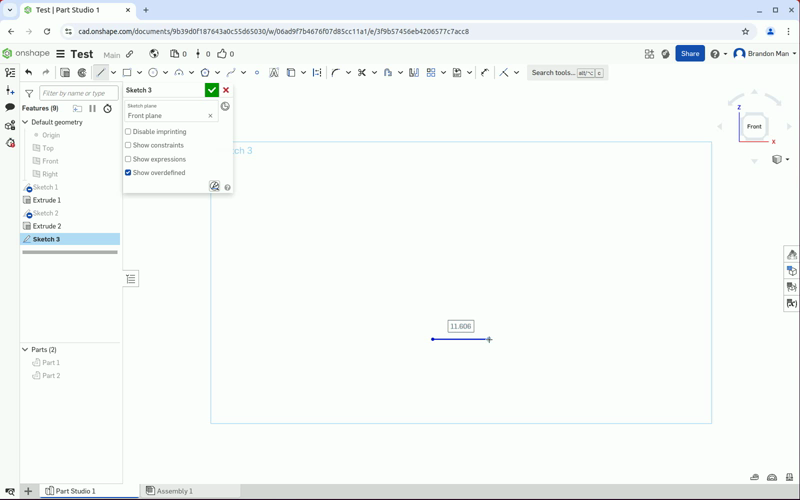
mouse_move(519, 339)
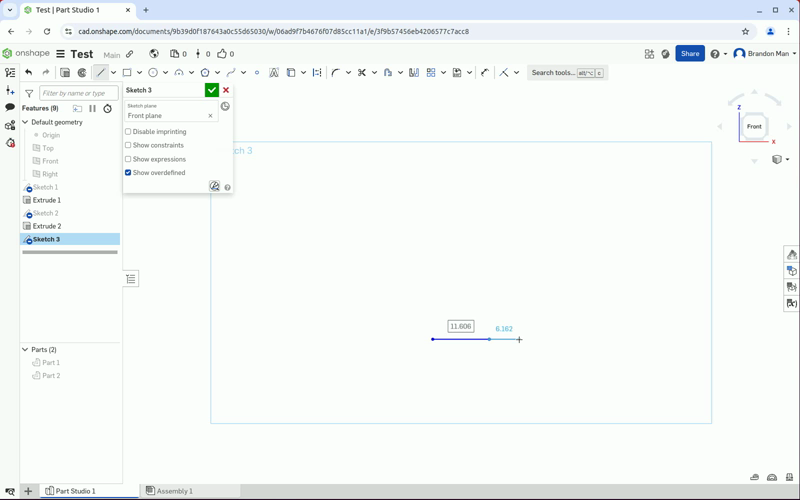
mouse_move(489, 282)
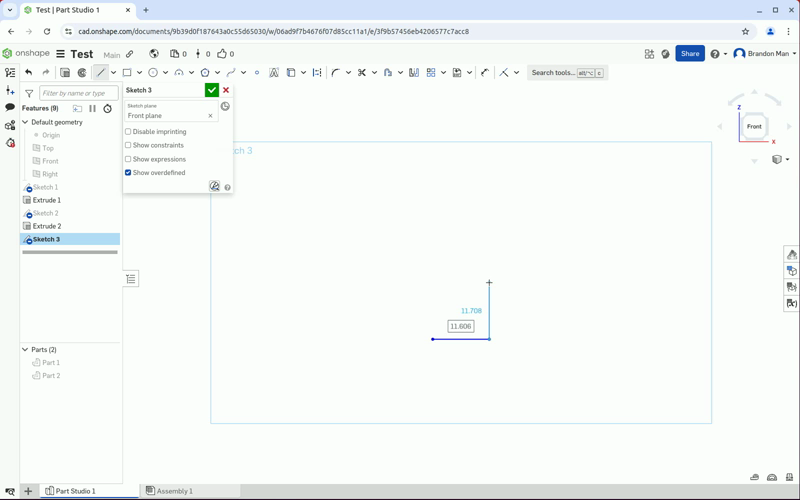
click(489, 282)
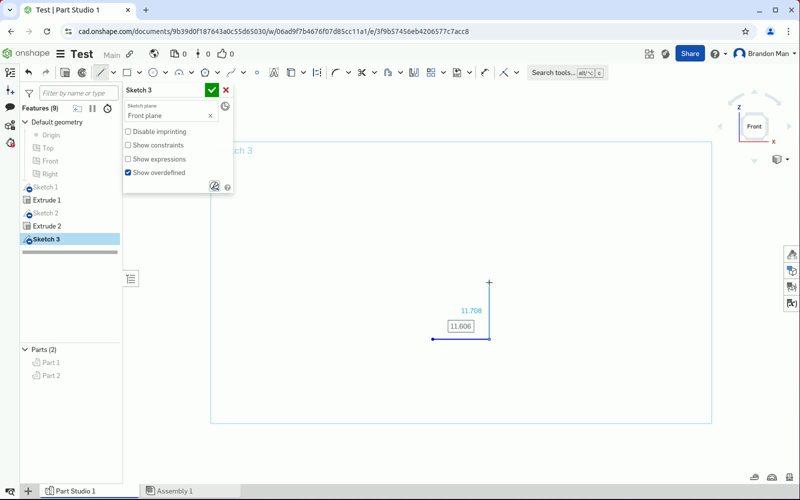
key_up(shift)
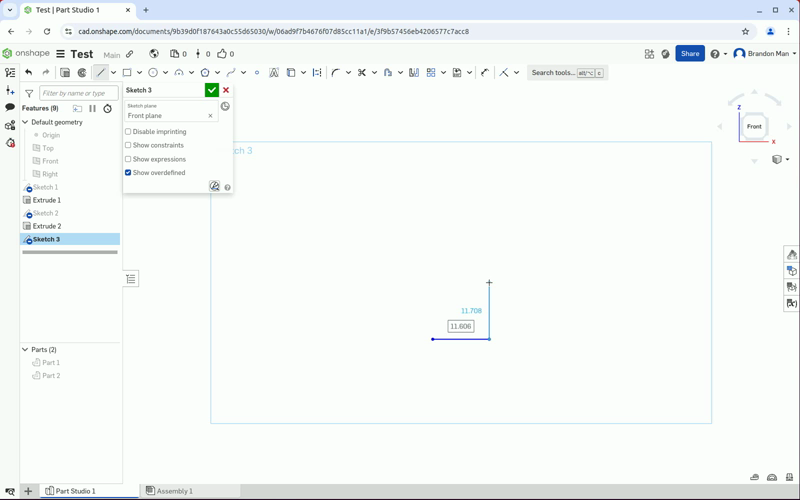
key_down(shift)
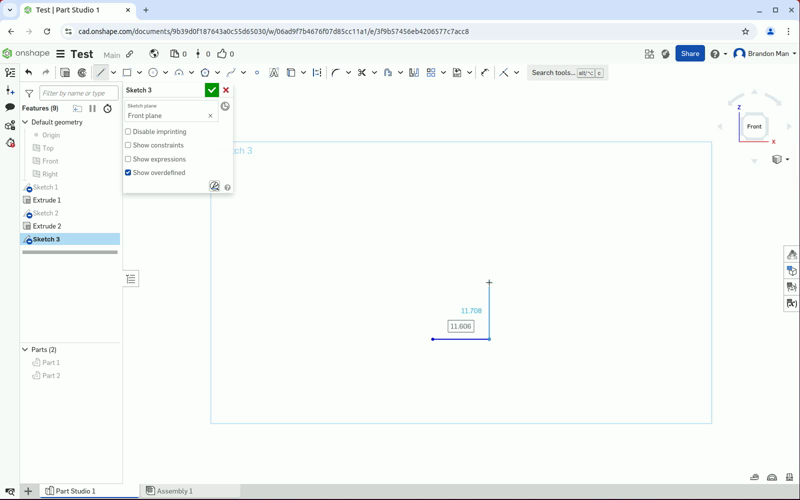
mouse_move(519, 282)
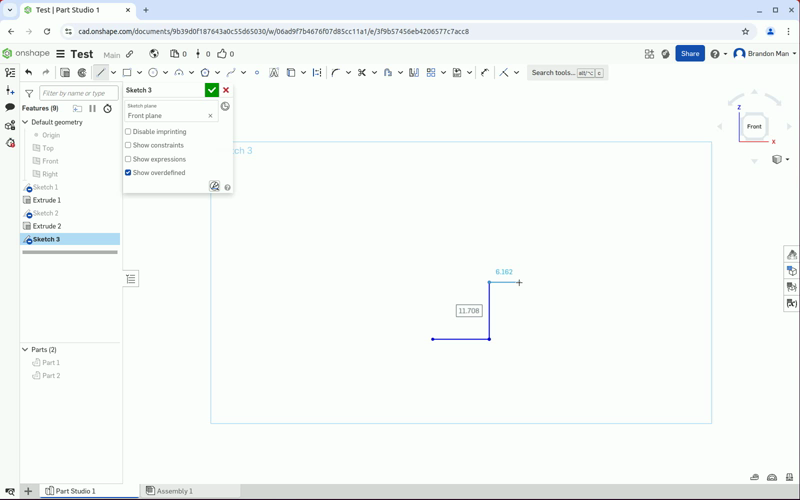
mouse_move(461, 282)
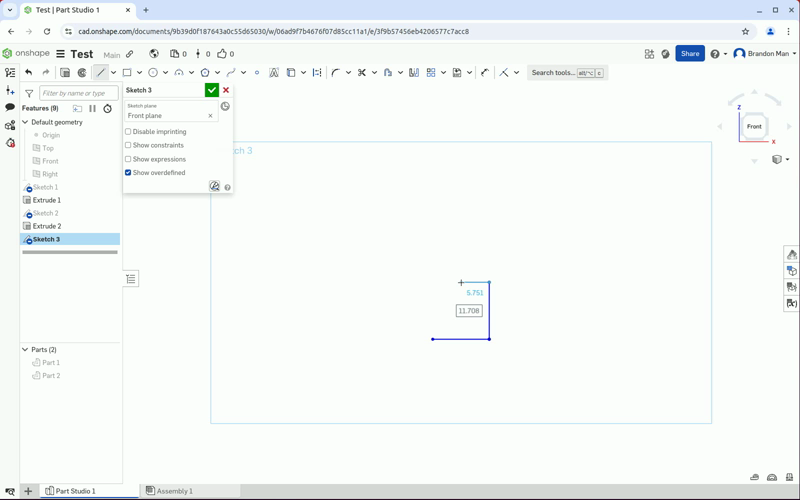
click(461, 282)
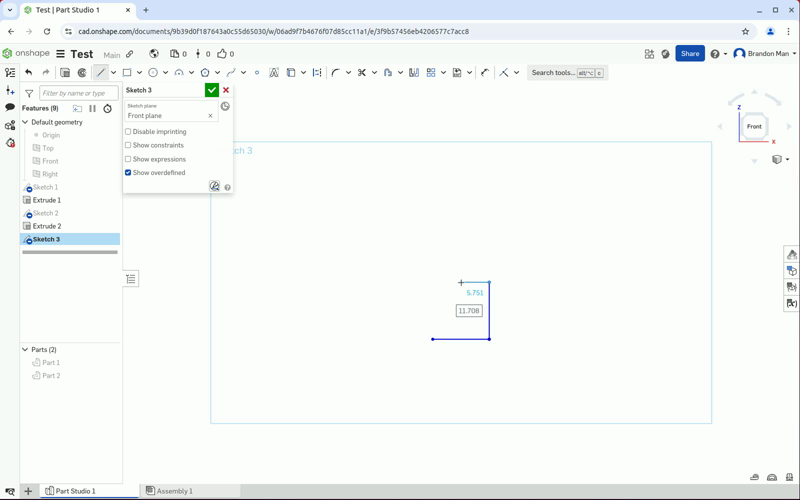
key_up(shift)
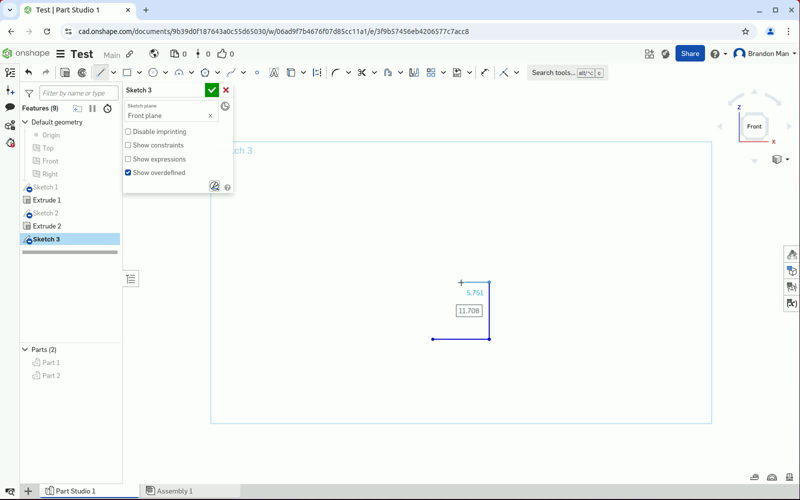
key_down(shift)
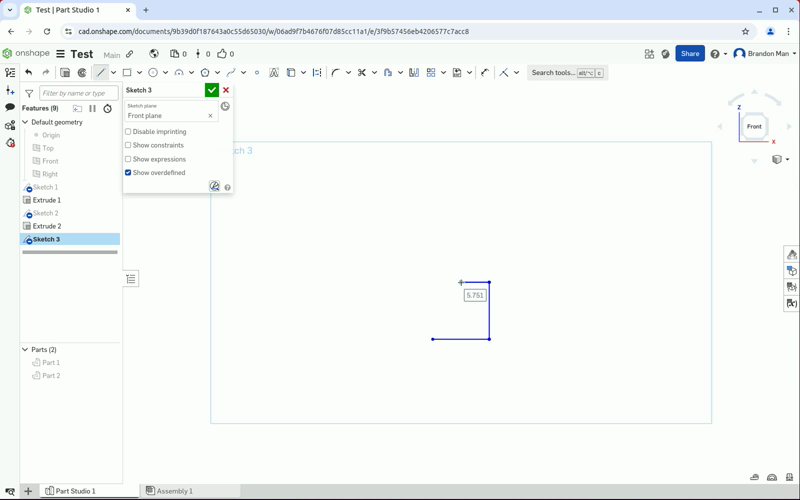
mouse_move(491, 282)
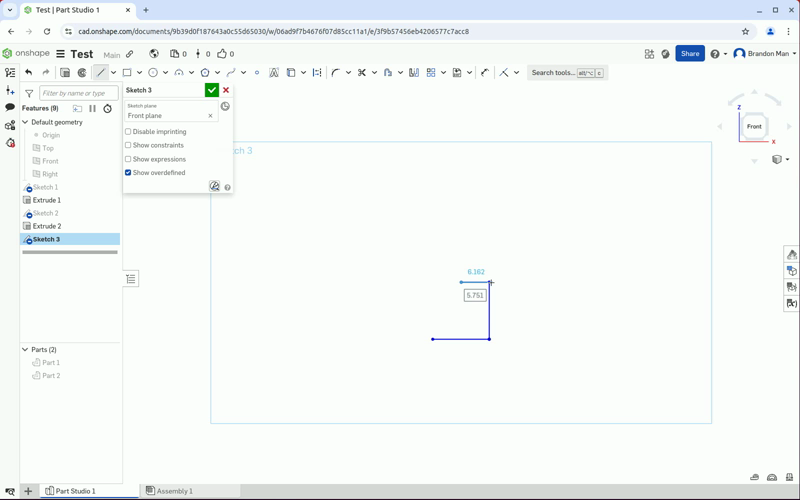
mouse_move(461, 226)
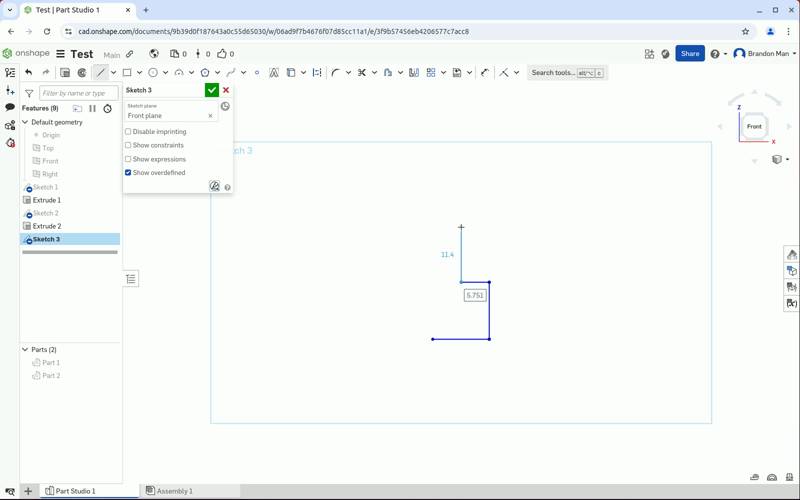
click(461, 226)
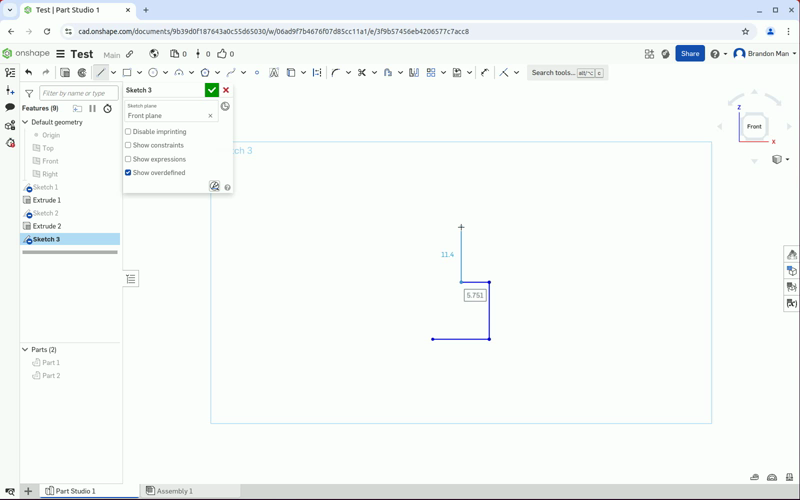
key_up(shift)
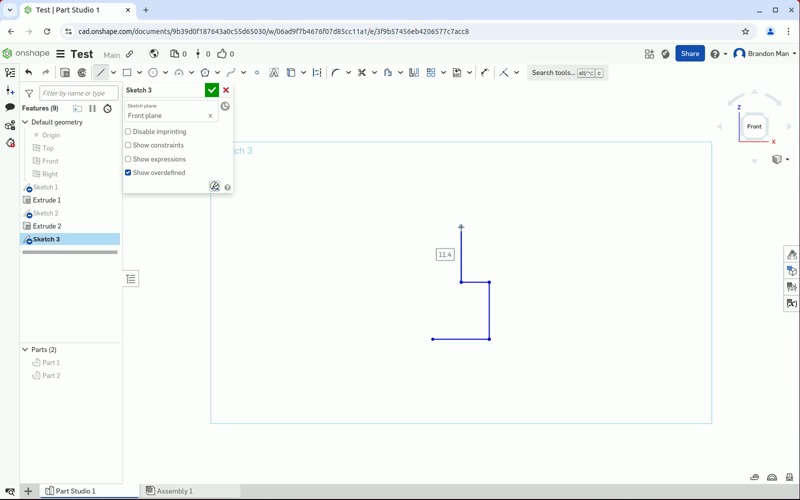
key_down(shift)
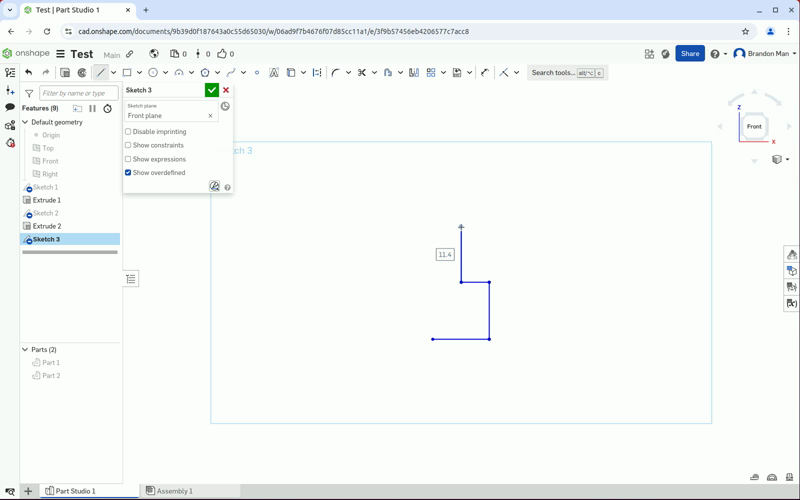
mouse_move(491, 226)
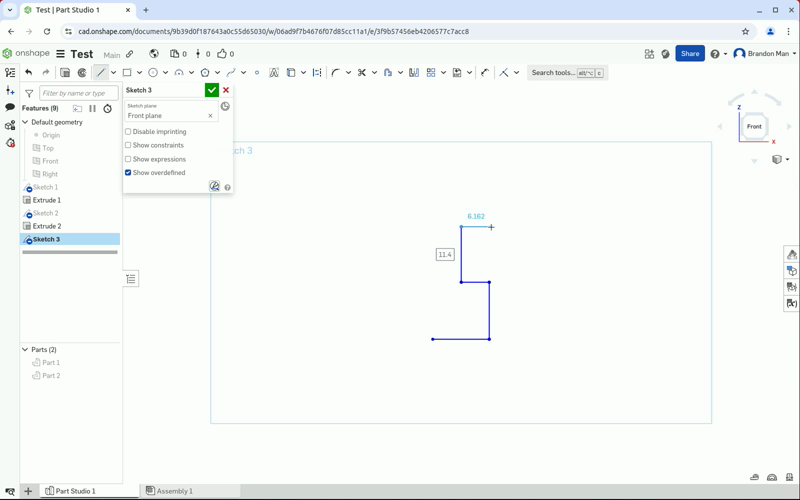
mouse_move(432, 226)
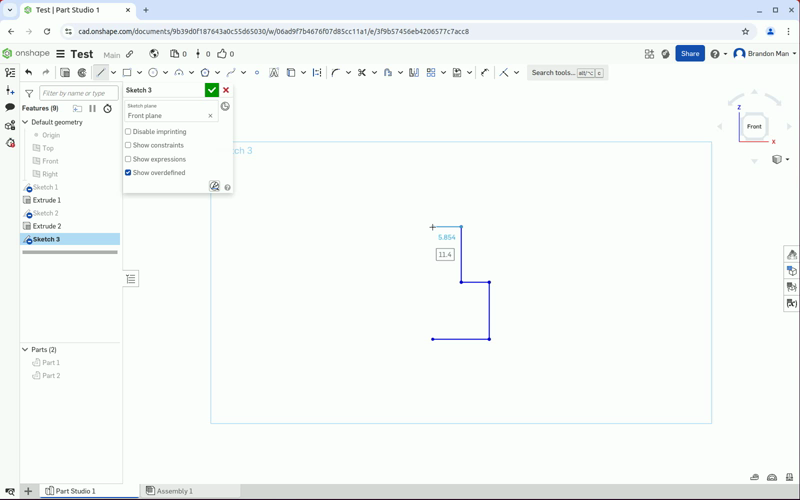
click(432, 226)
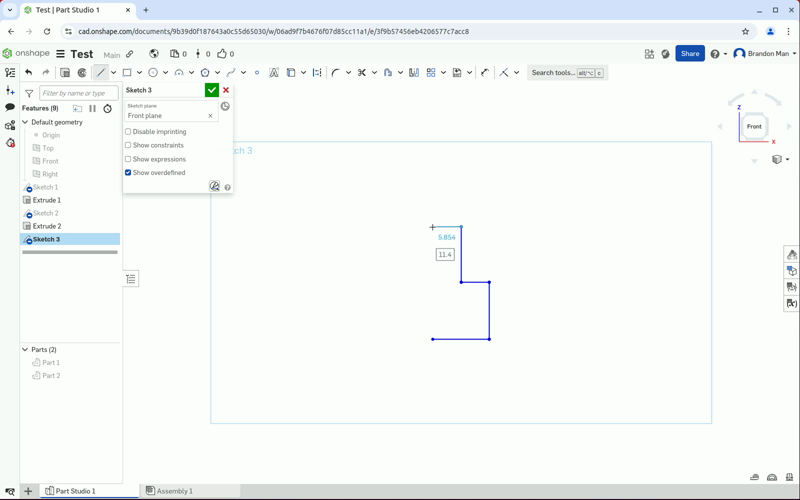
key_up(shift)
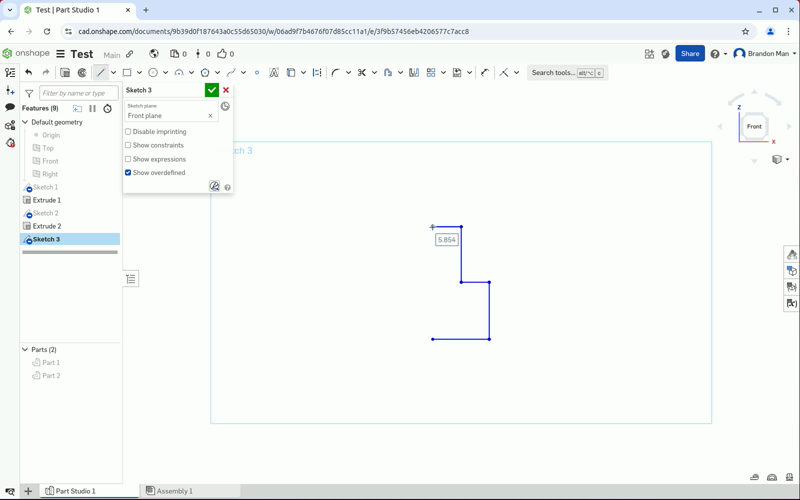
key_down(shift)
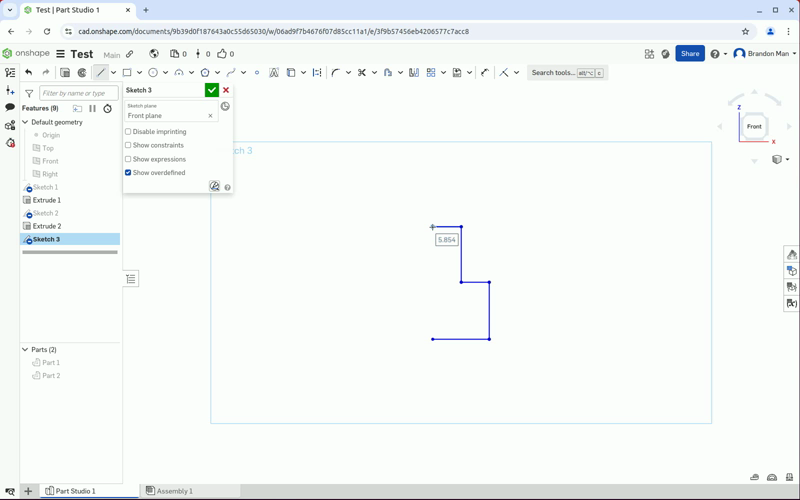
mouse_move(432, 339)
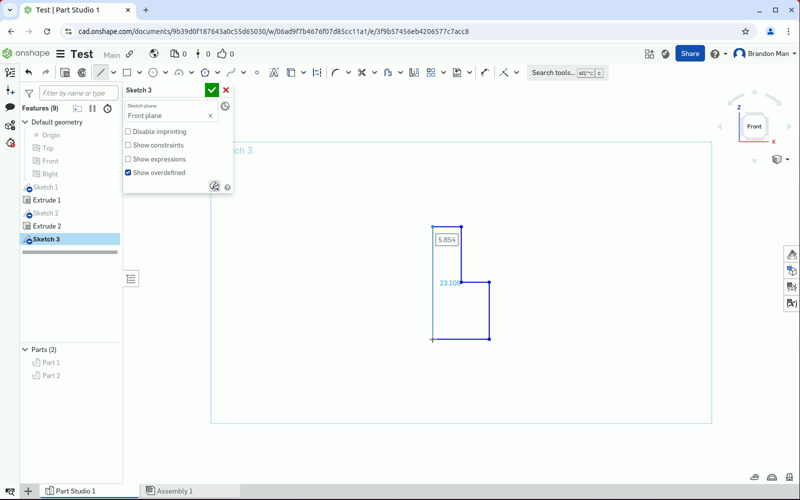
key_up(shift)
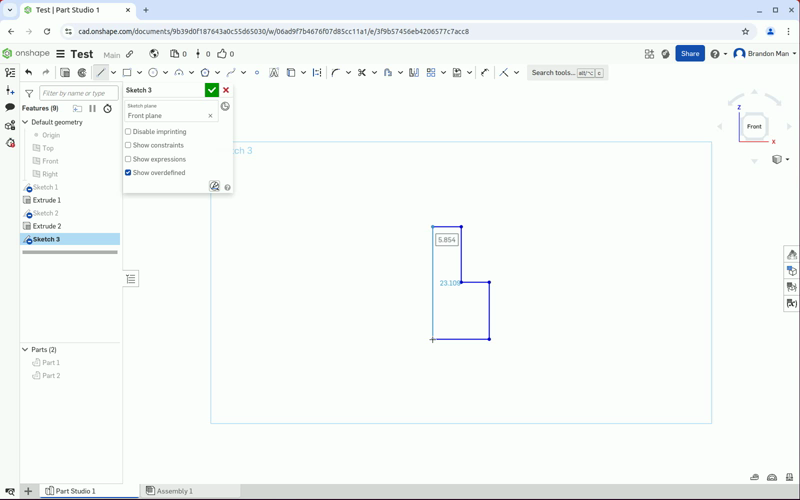
click(432, 339)
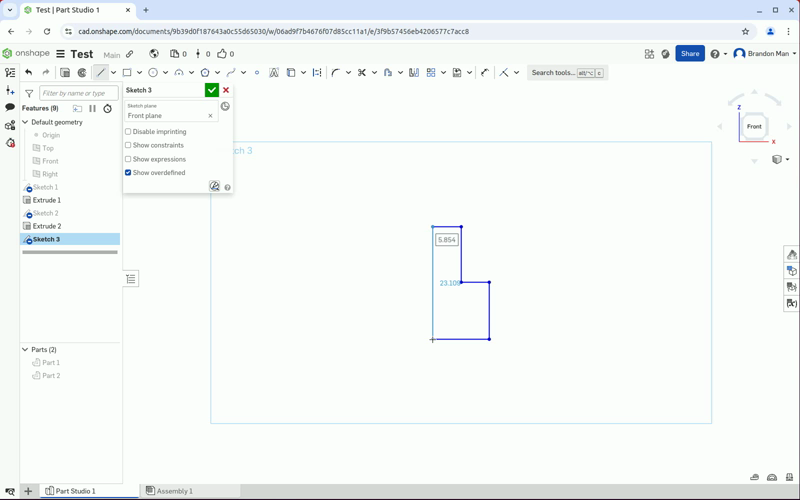
key(esc)
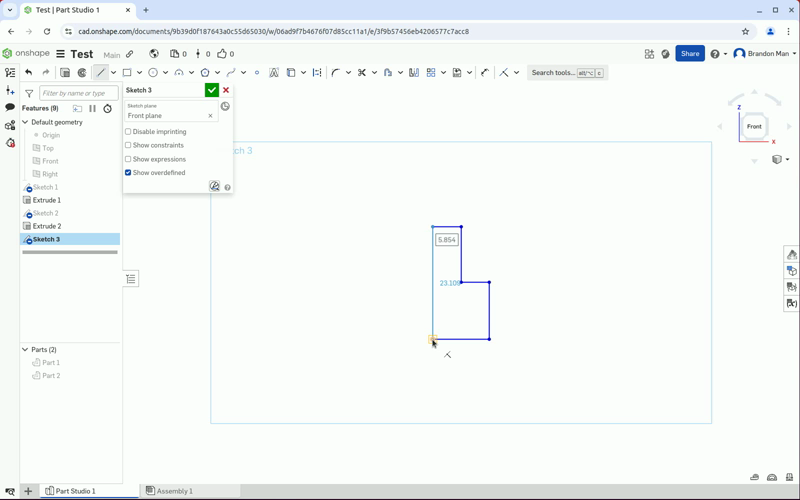
mouse_move(446, 288)
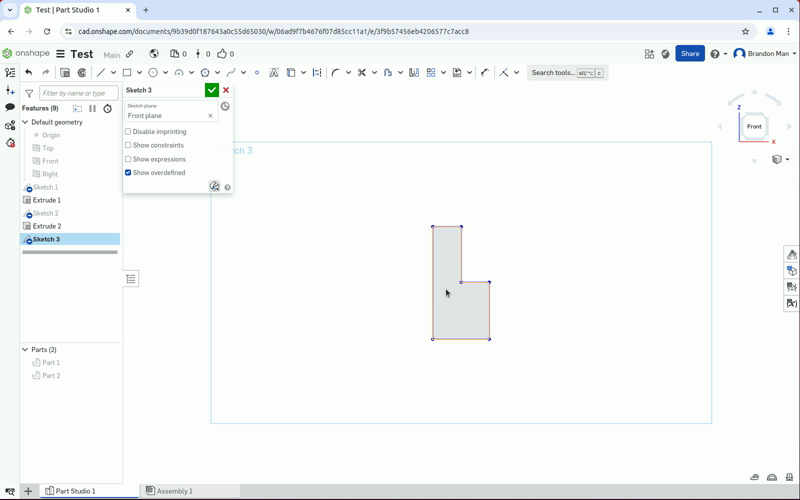
click(446, 288)
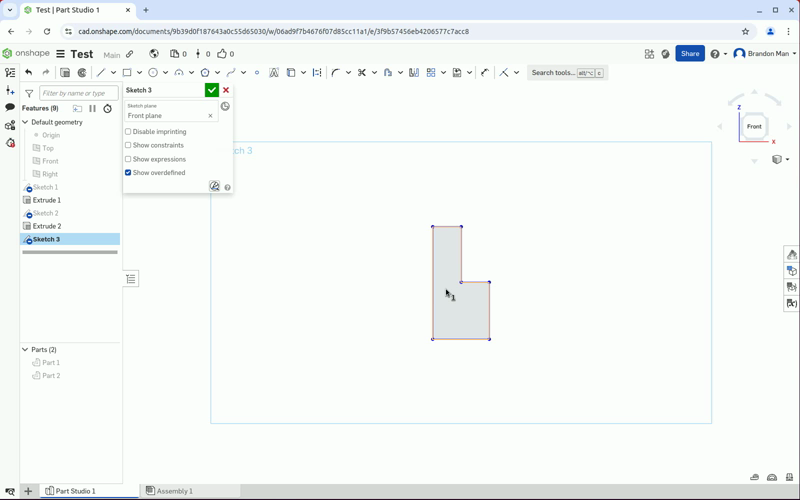
mouse_move(73, 352)
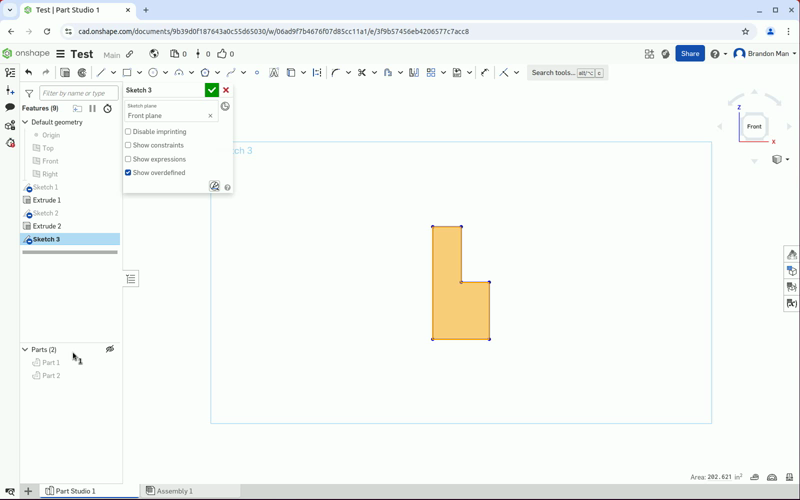
key(shift+y)
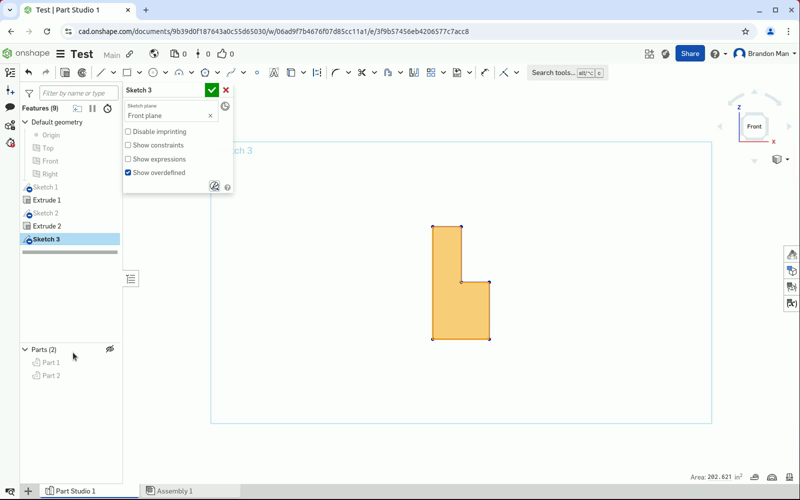
key(shift+e)
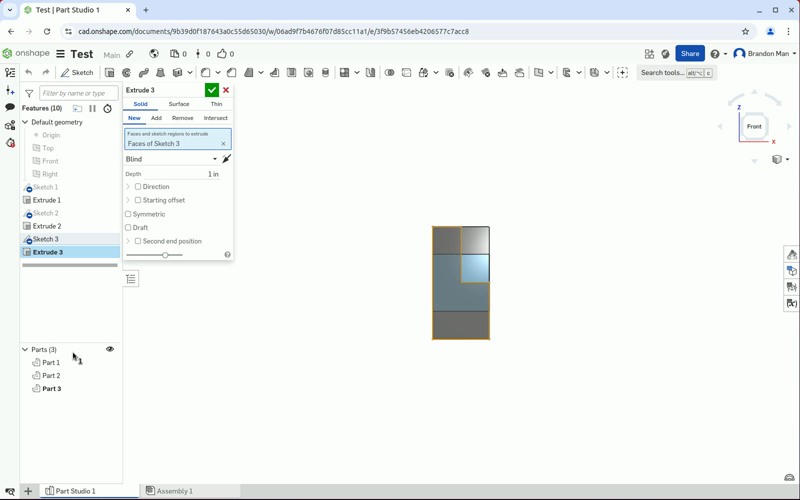
mouse_move(143, 106)
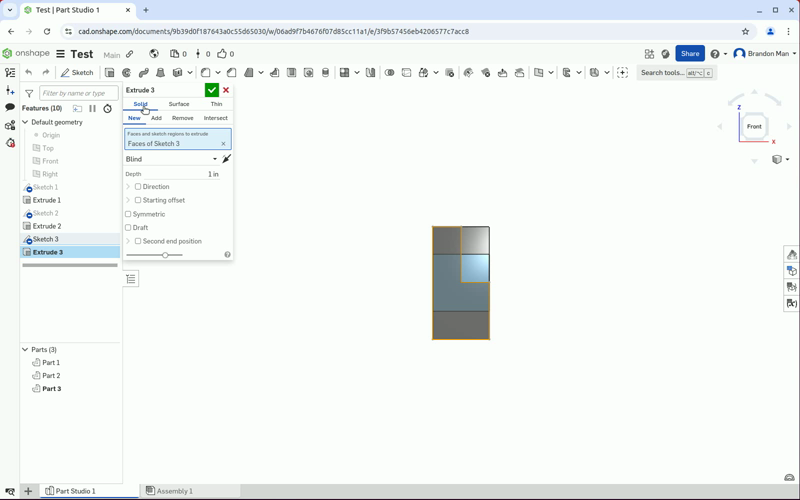
click(143, 106)
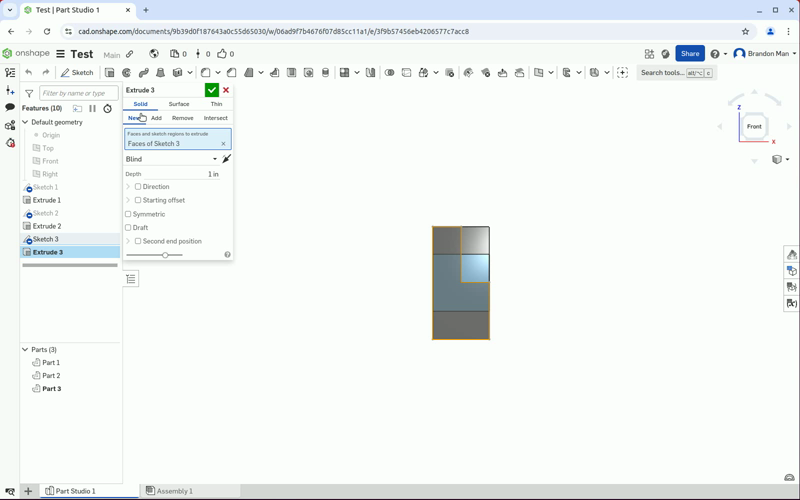
mouse_move(137, 120)
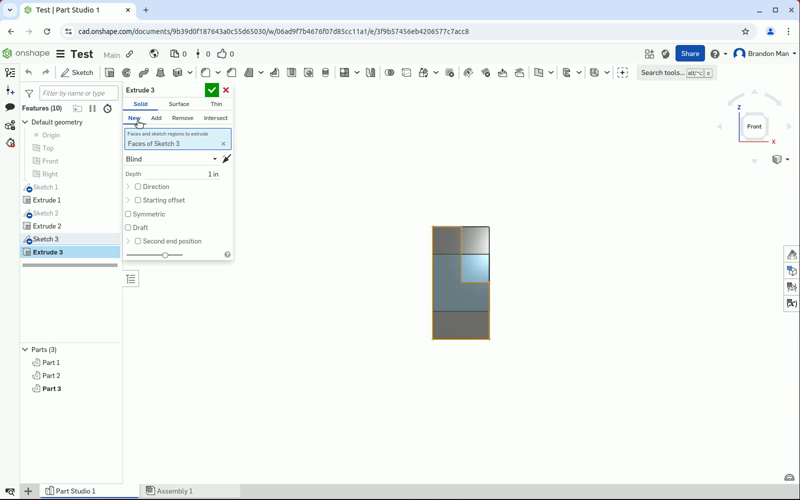
click(137, 120)
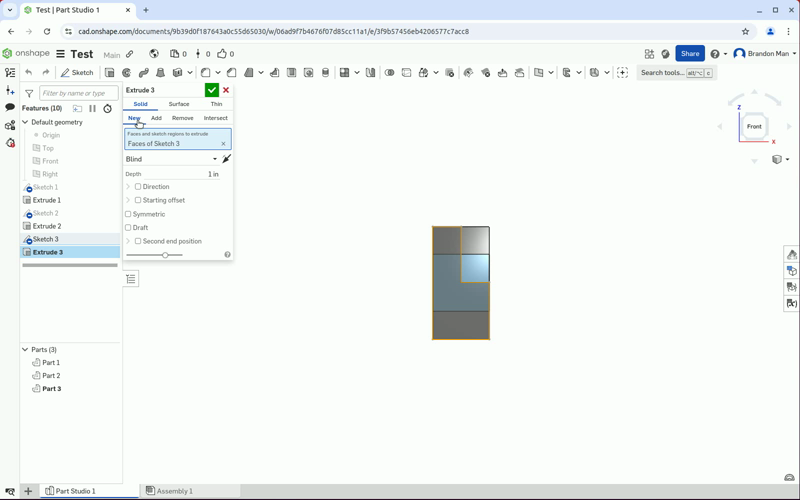
key(tab, 4)
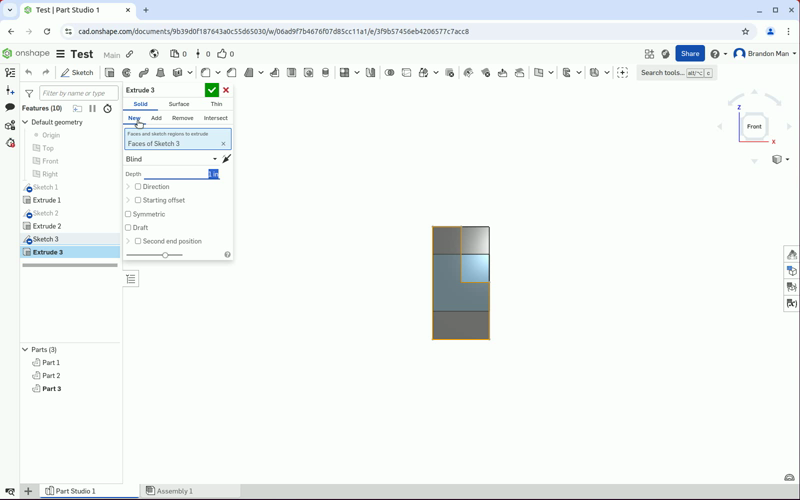
text(11.554)
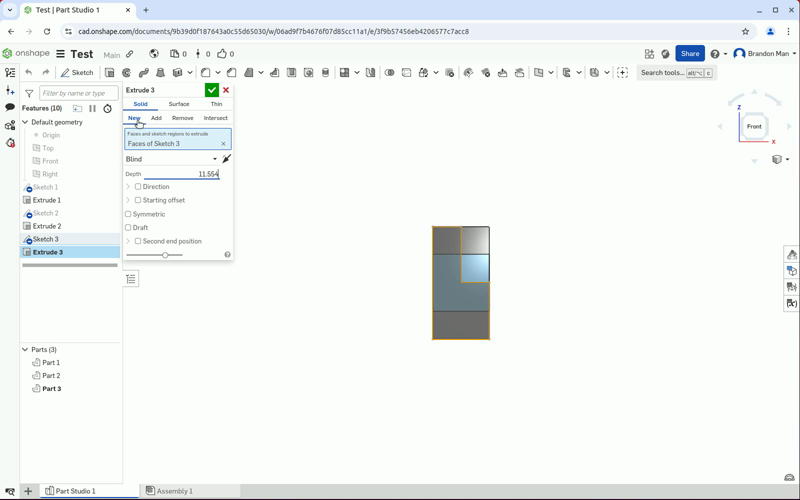
key(tab, 3)
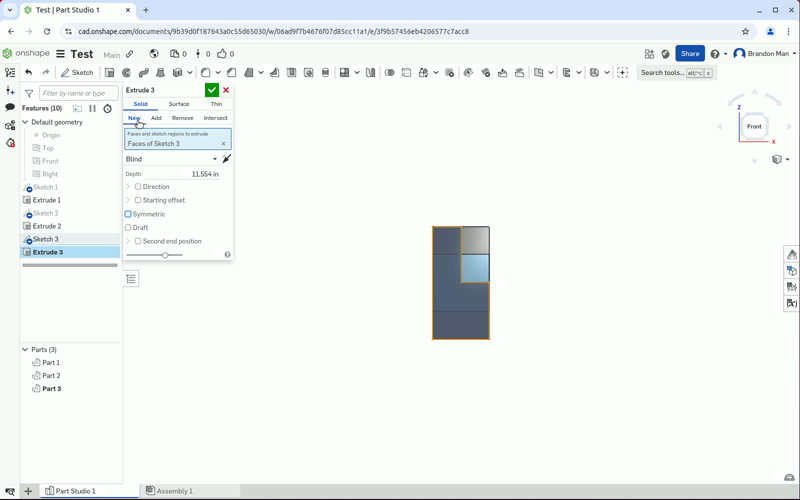
key(space)
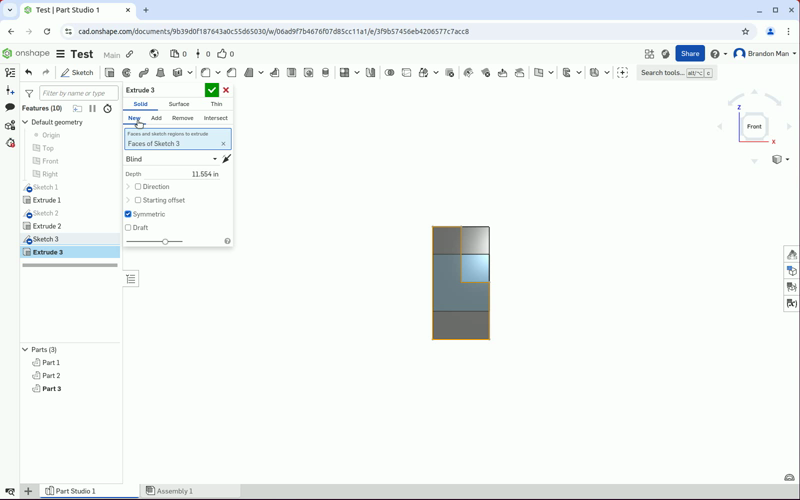
key(enter)
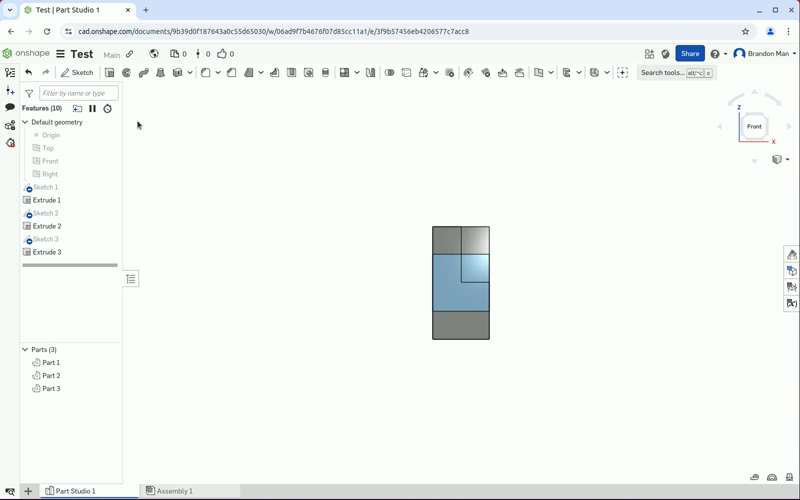
key(shift+h)
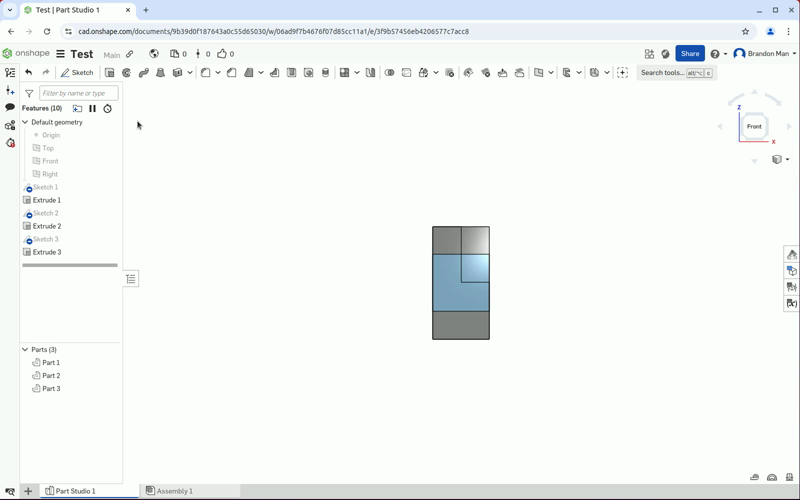
key(shift+h)
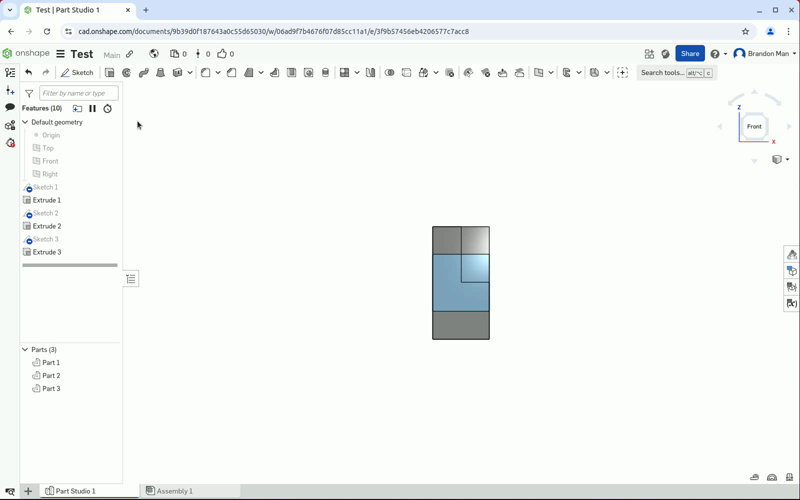
mouse_move(73, 189)
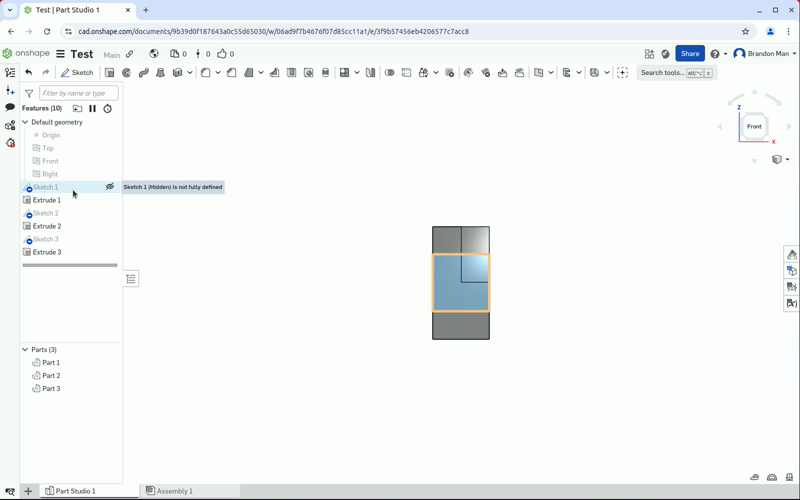
click(73, 189)
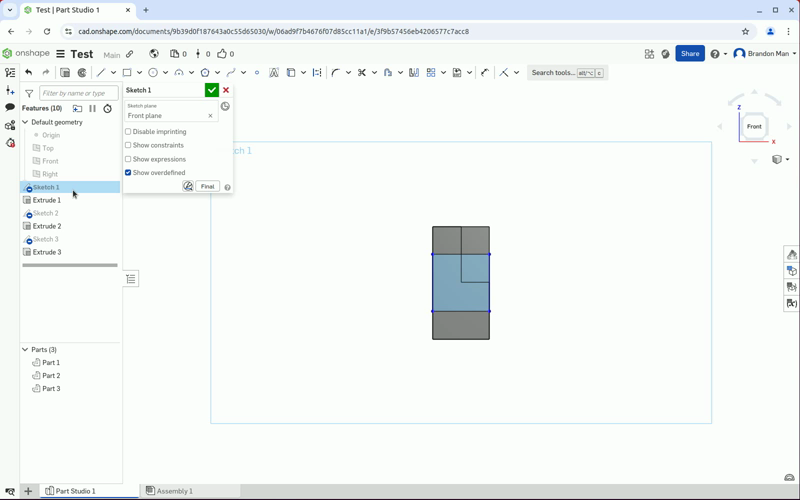
mouse_move(229, 92)
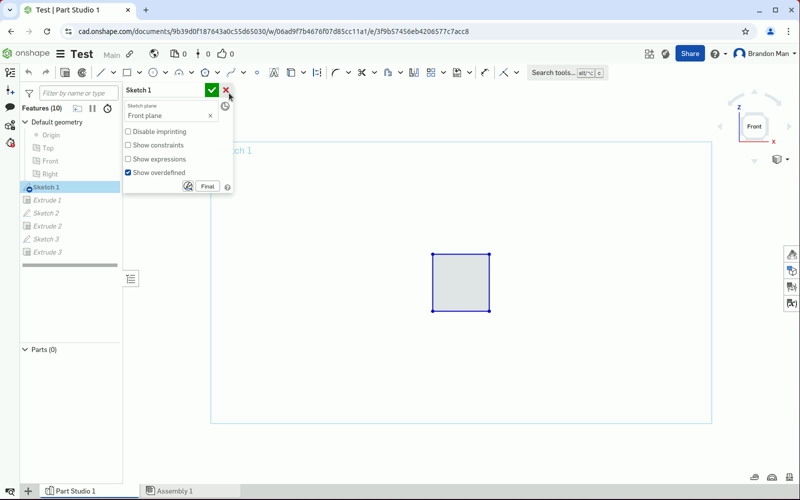
click(229, 92)
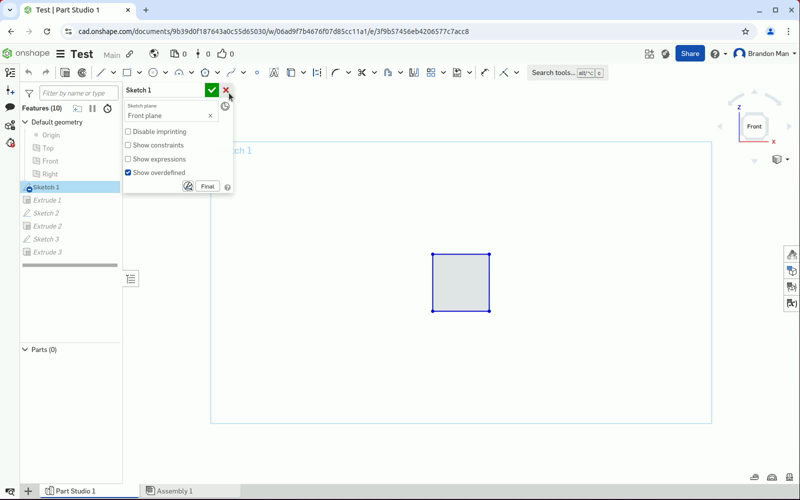
key(shift+s)
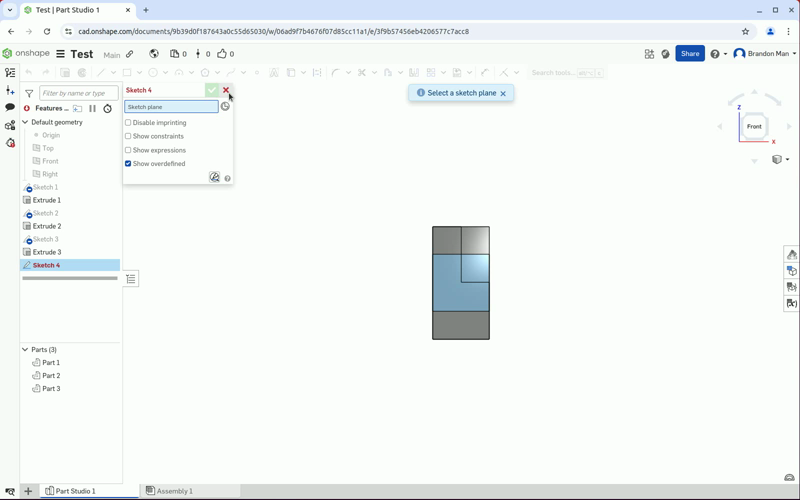
mouse_move(73, 163)
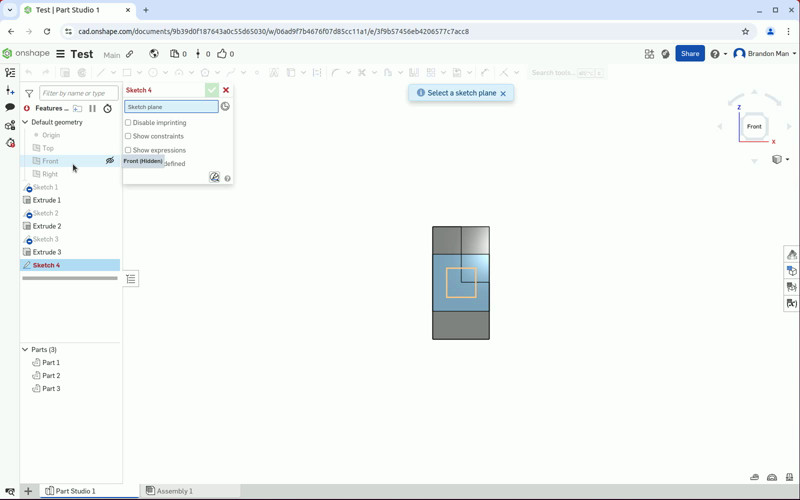
click(73, 163)
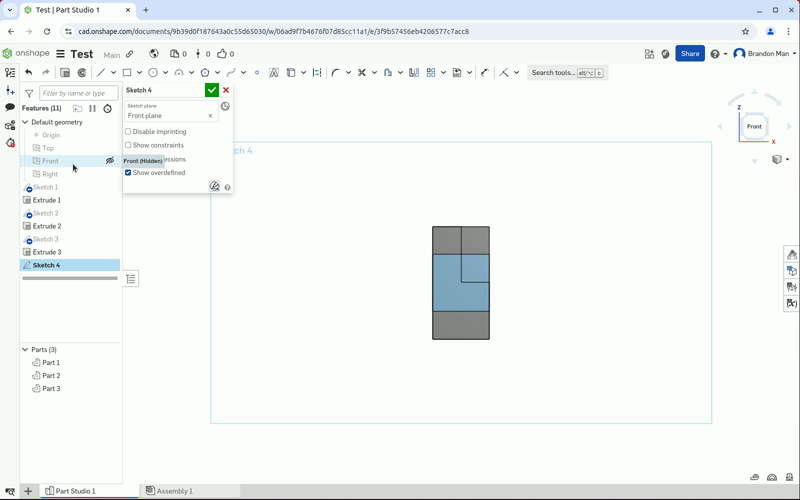
mouse_move(73, 352)
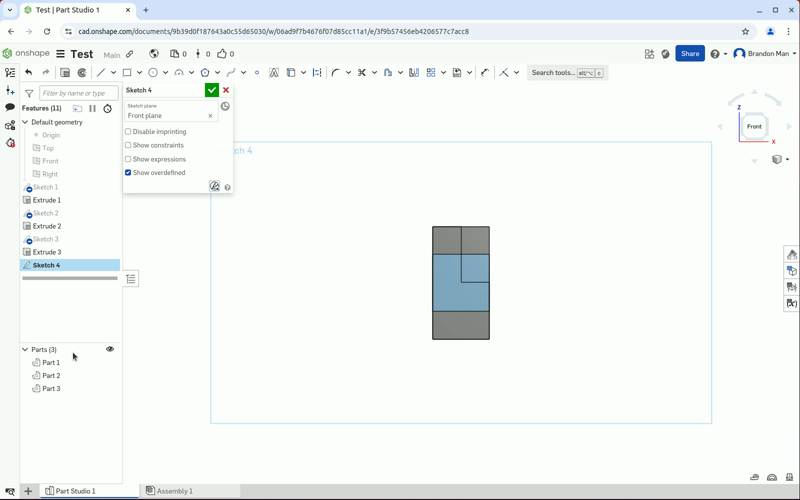
key(y)
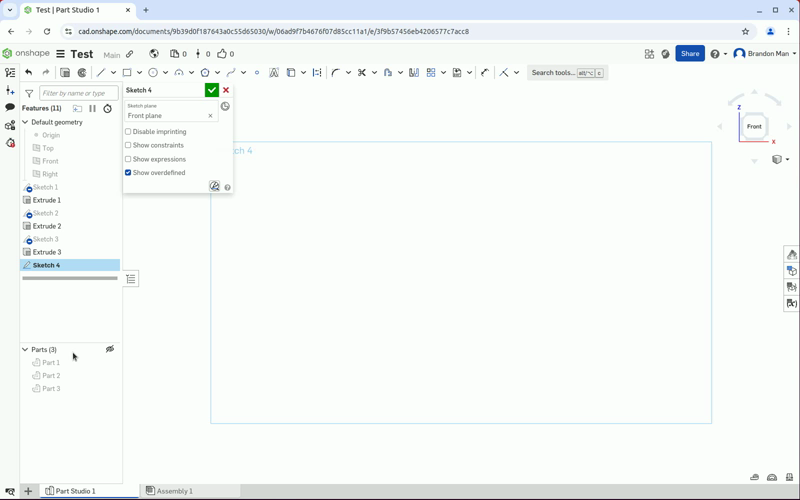
key(l)
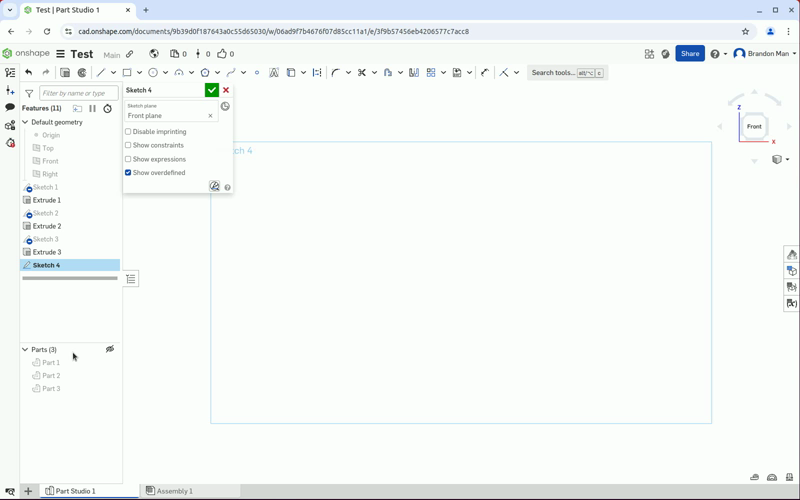
key_down(shift)
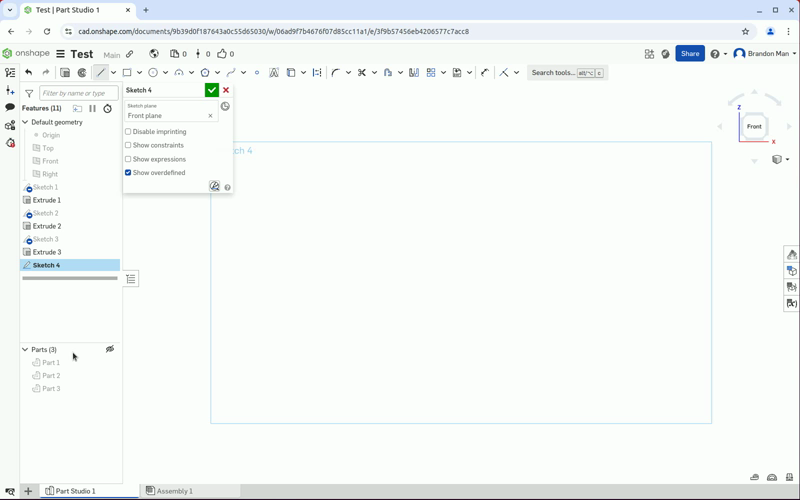
mouse_move(432, 339)
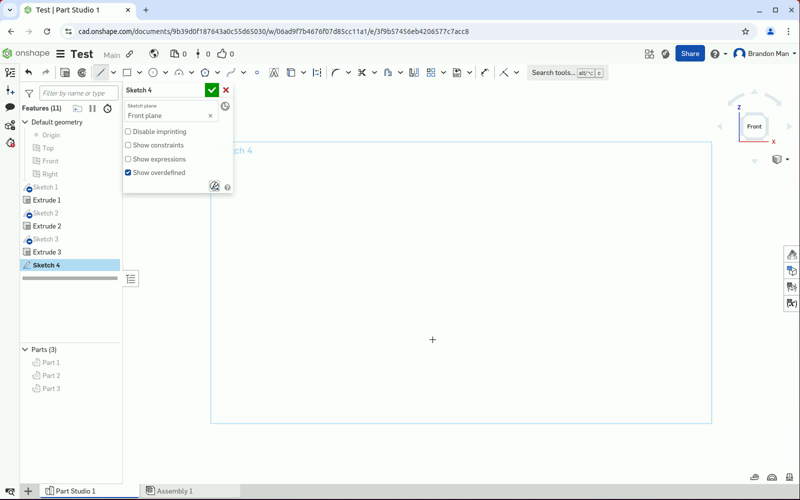
click(432, 339)
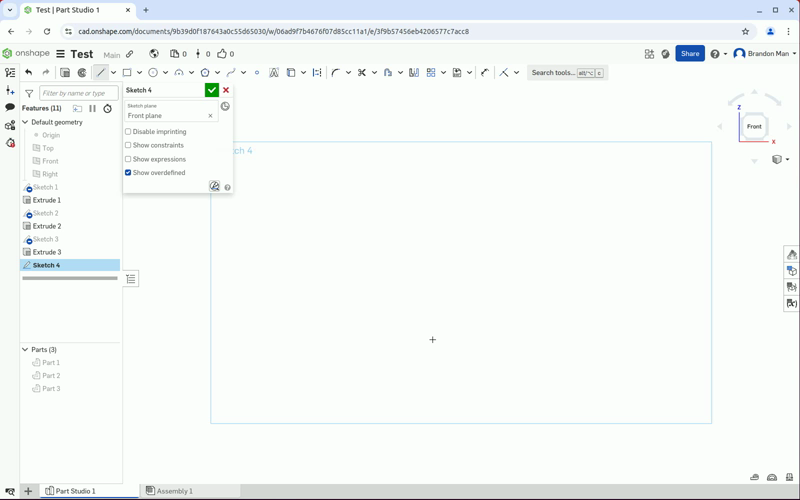
key_up(shift)
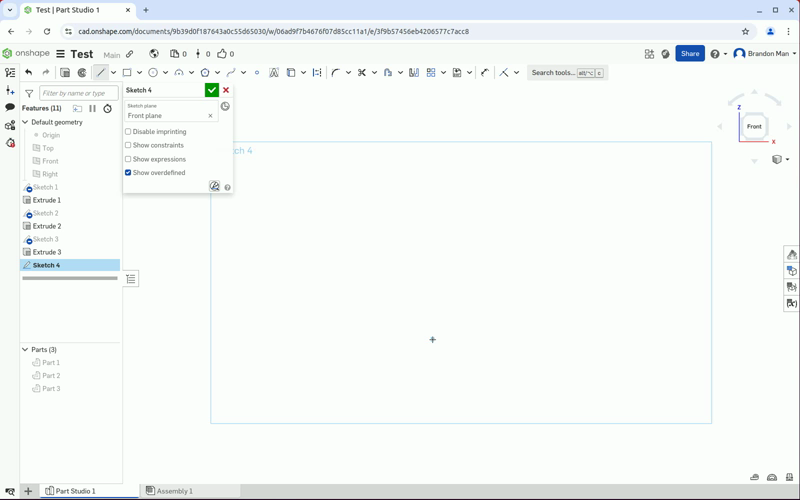
key_down(shift)
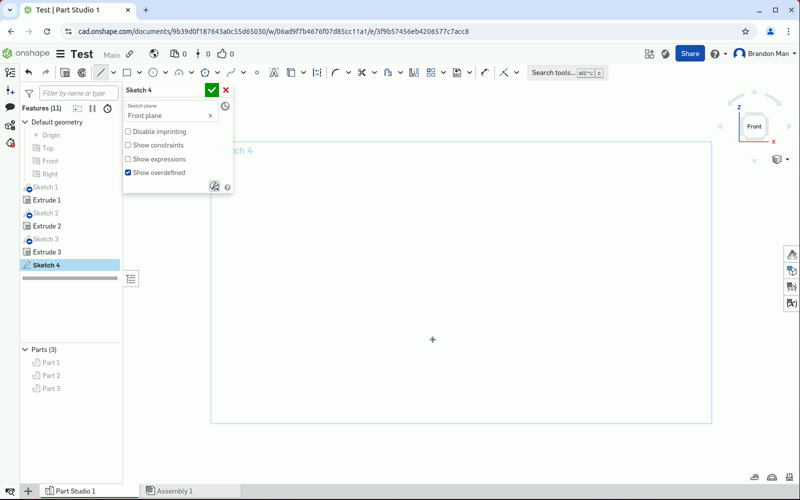
mouse_move(462, 339)
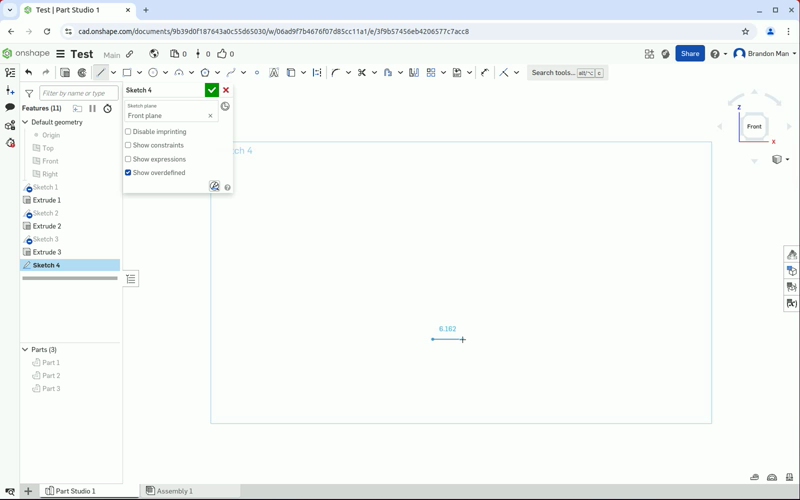
mouse_move(489, 339)
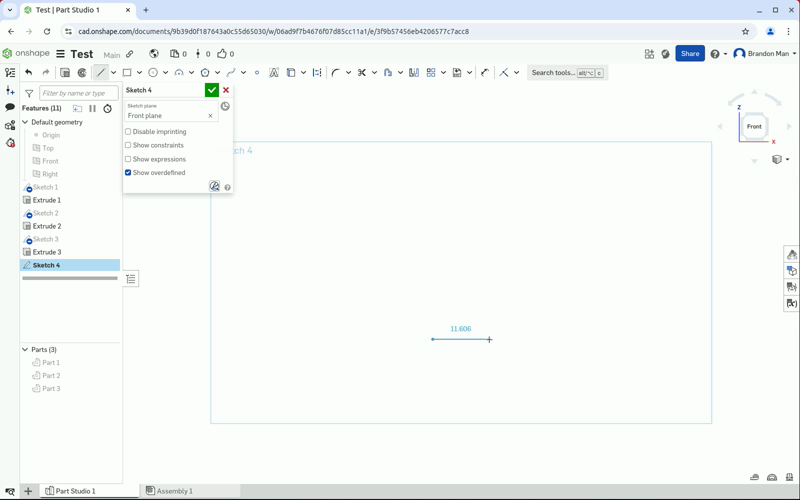
click(489, 339)
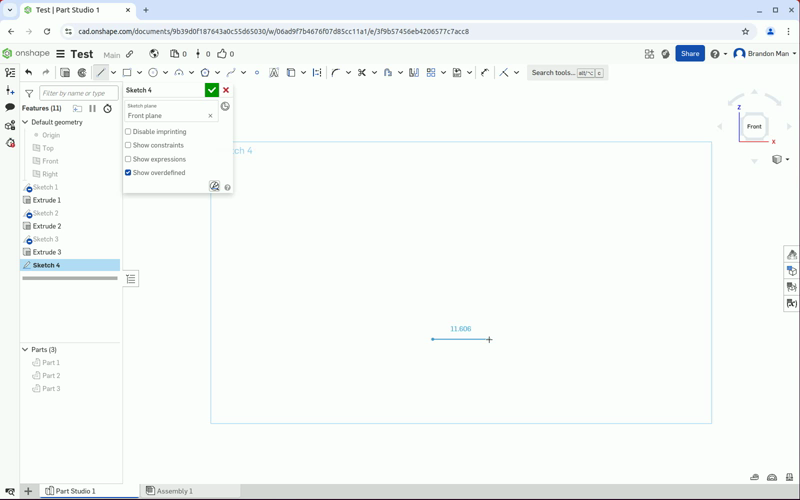
key_up(shift)
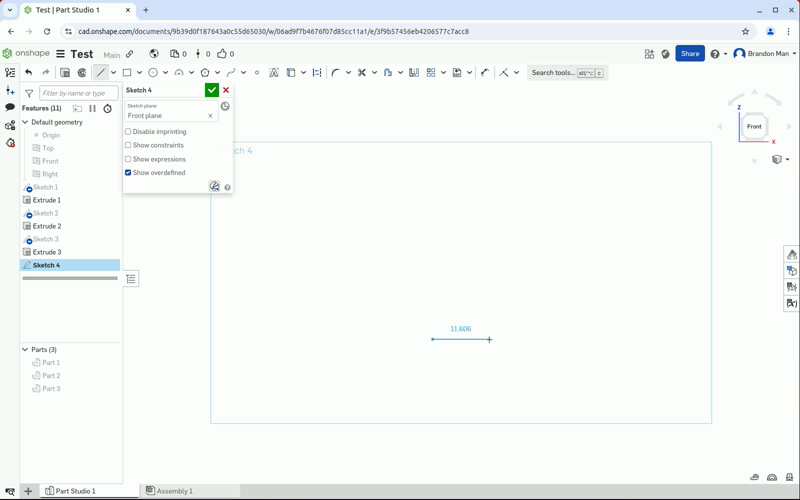
key_down(shift)
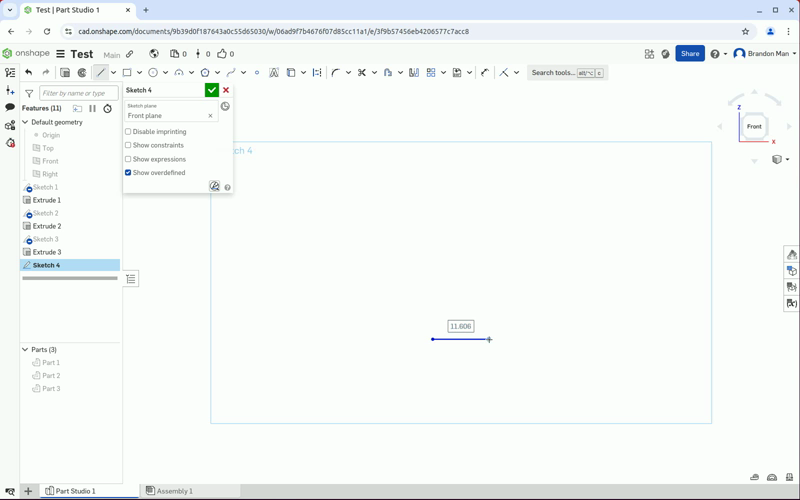
mouse_move(519, 339)
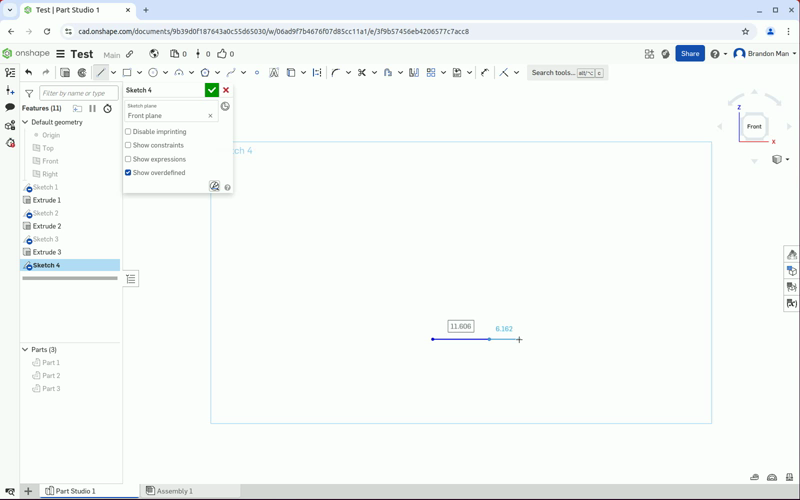
mouse_move(489, 282)
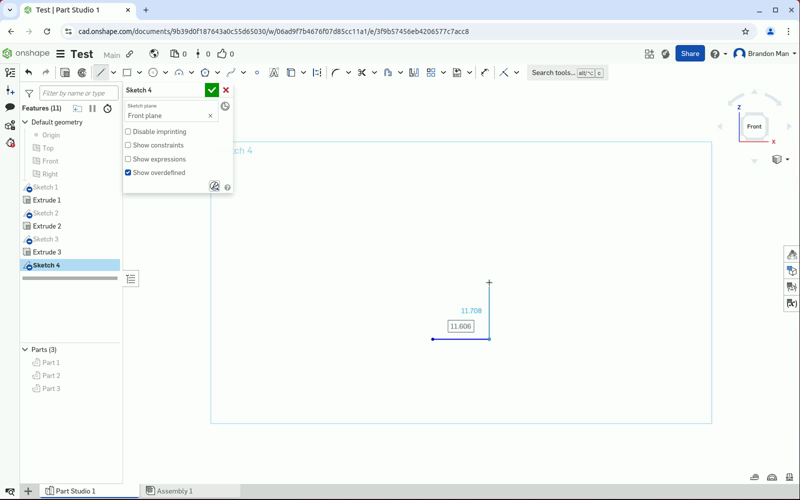
click(489, 282)
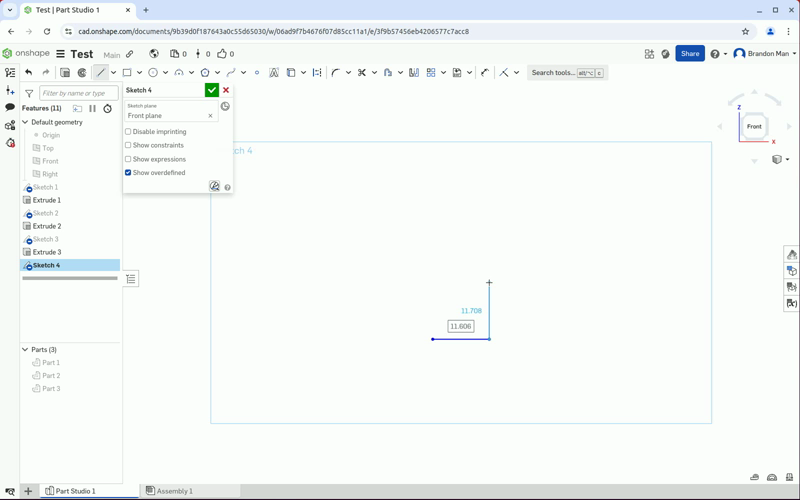
key_up(shift)
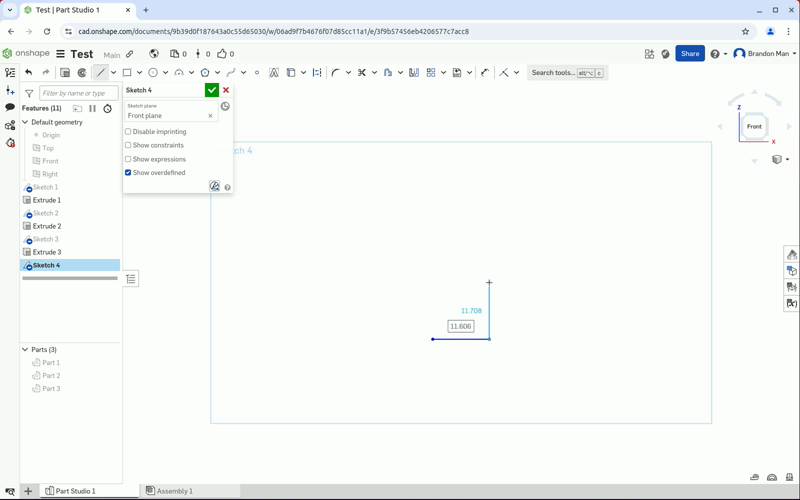
key_down(shift)
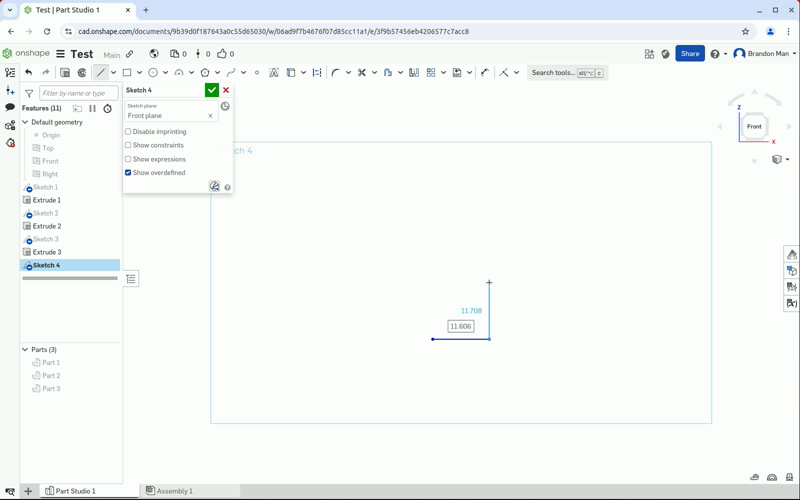
mouse_move(432, 226)
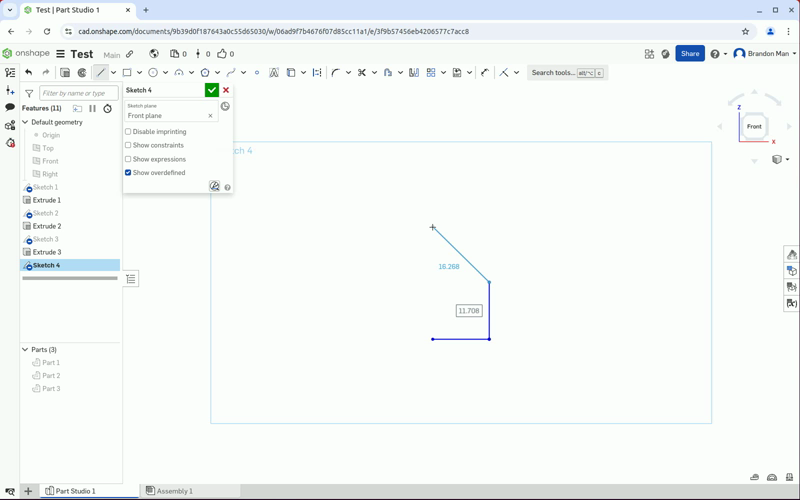
click(432, 226)
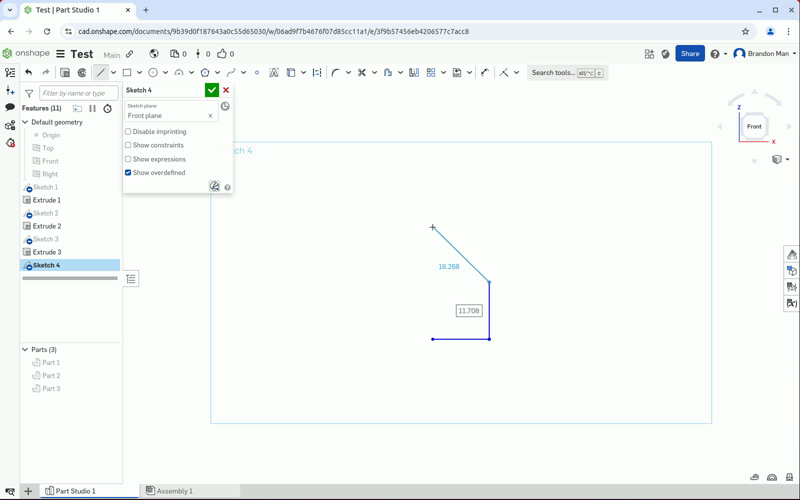
key_up(shift)
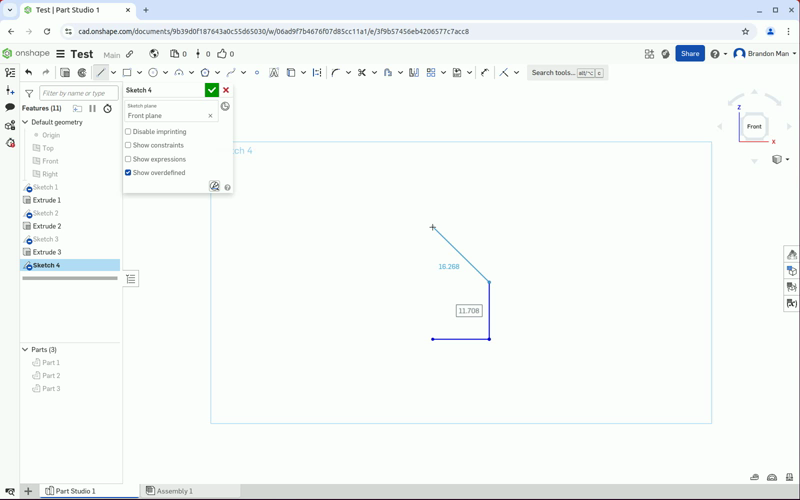
key_down(shift)
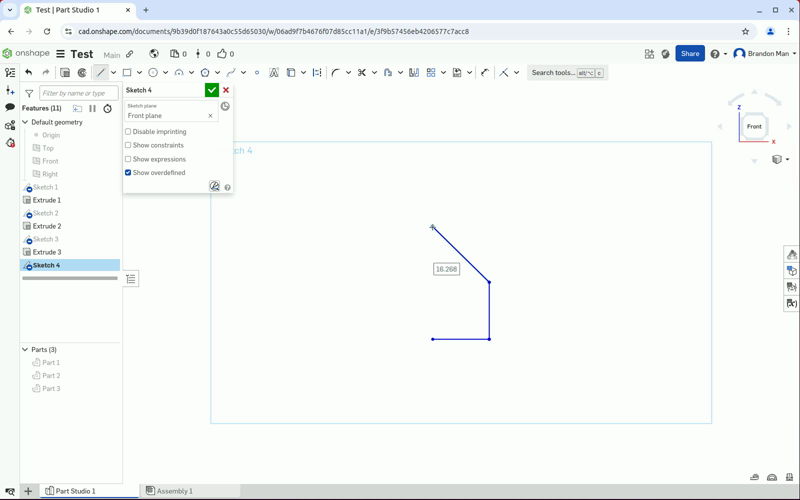
mouse_move(432, 339)
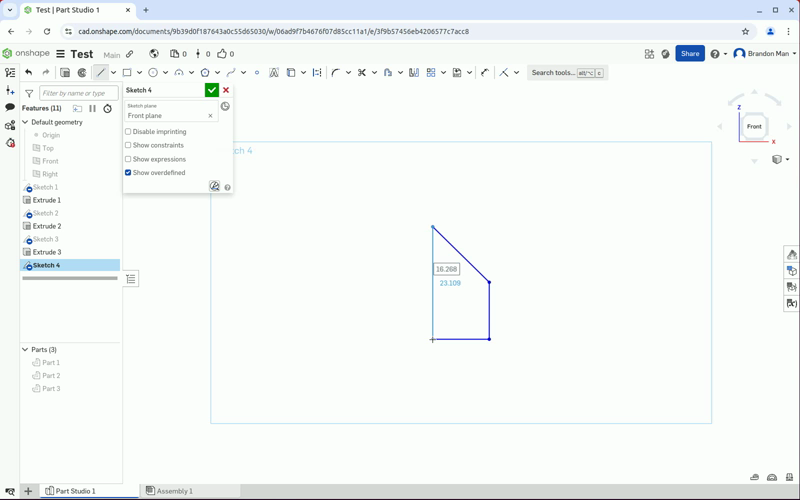
key_up(shift)
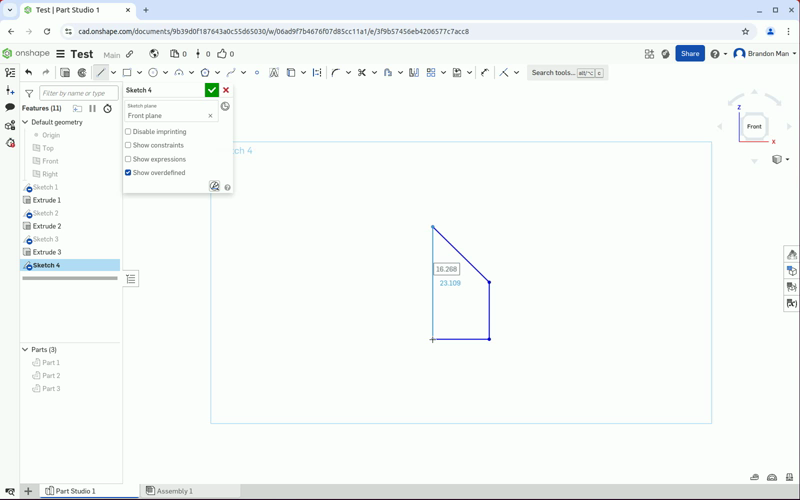
click(432, 339)
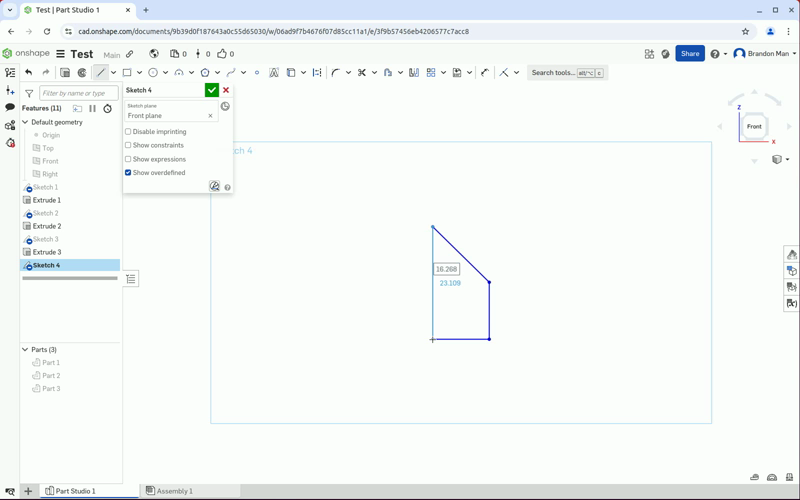
key(esc)
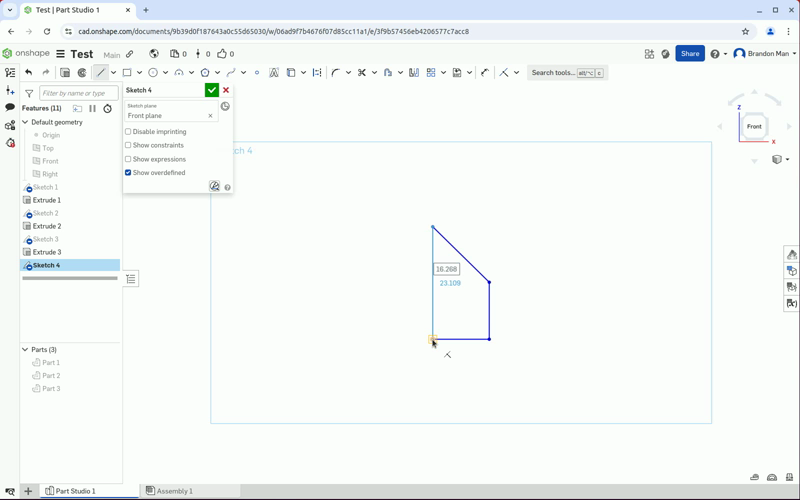
mouse_move(464, 294)
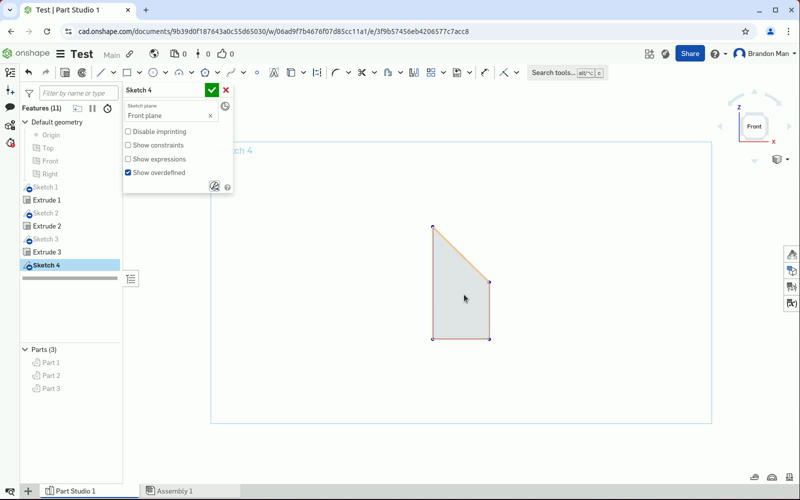
click(464, 294)
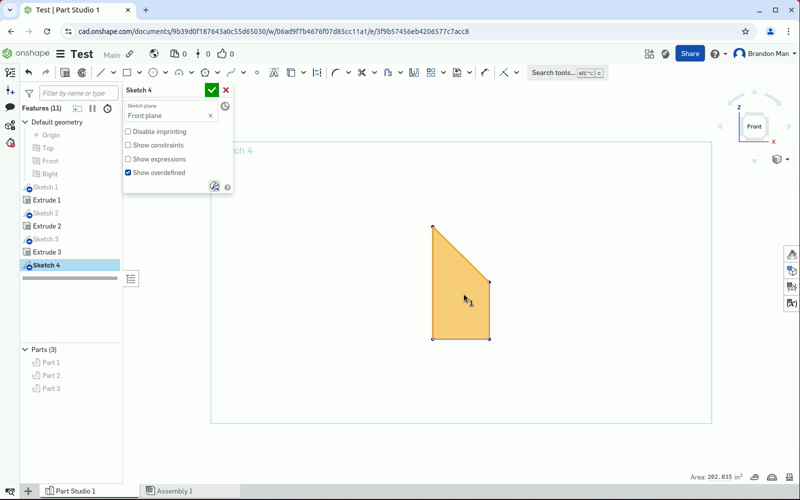
mouse_move(73, 352)
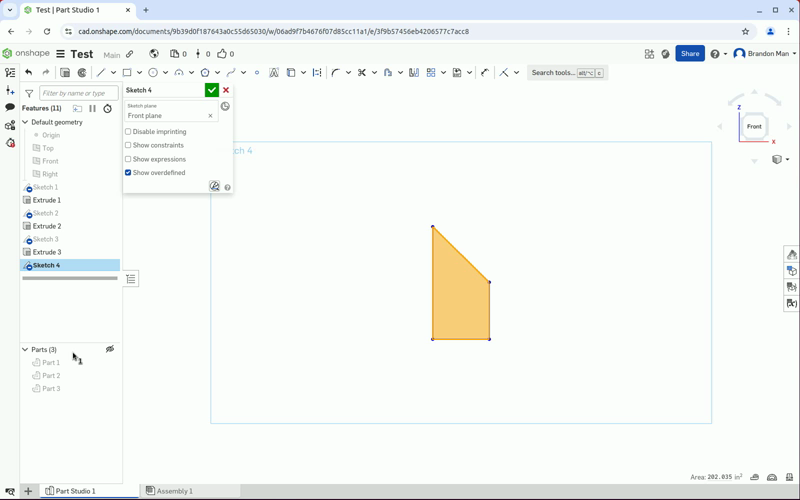
key(shift+y)
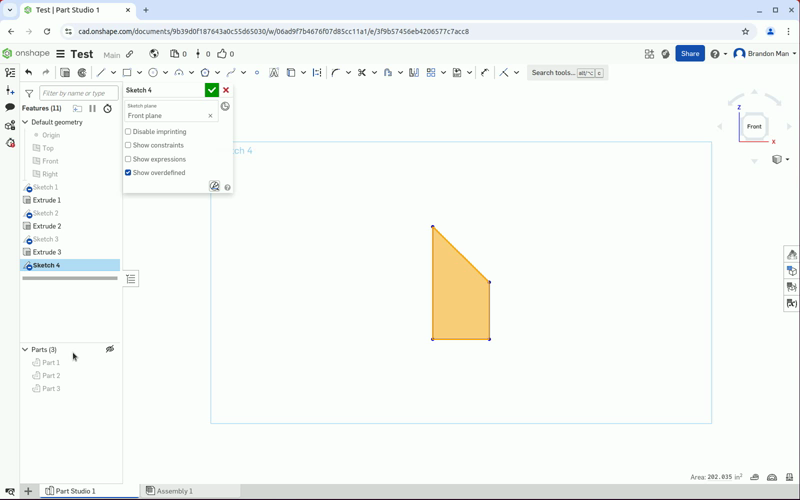
key(shift+e)
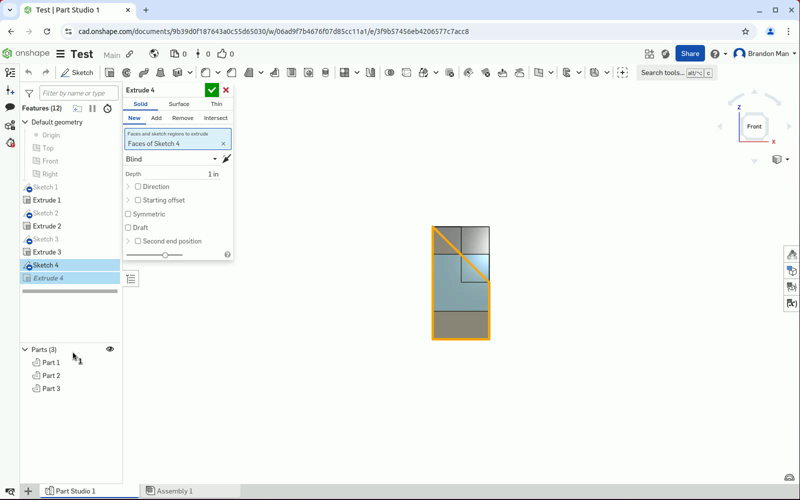
mouse_move(143, 106)
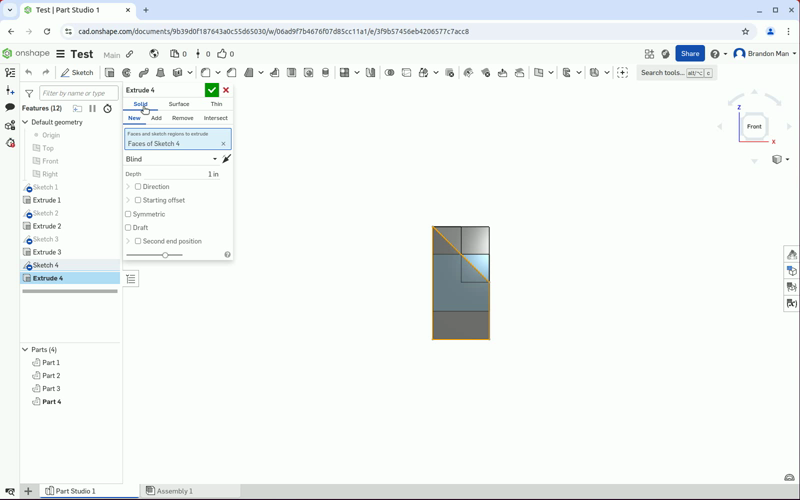
click(143, 106)
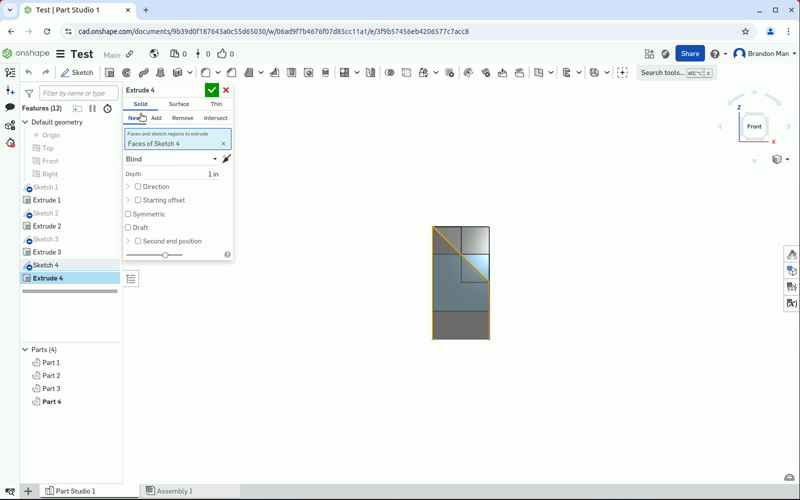
mouse_move(137, 120)
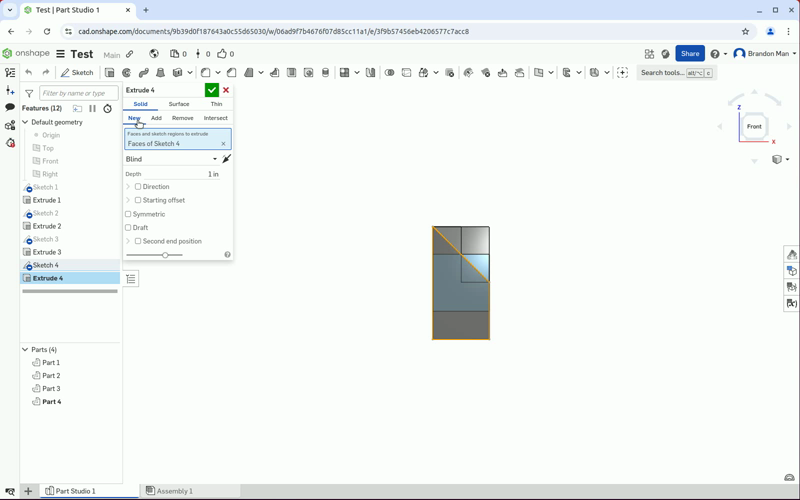
click(137, 120)
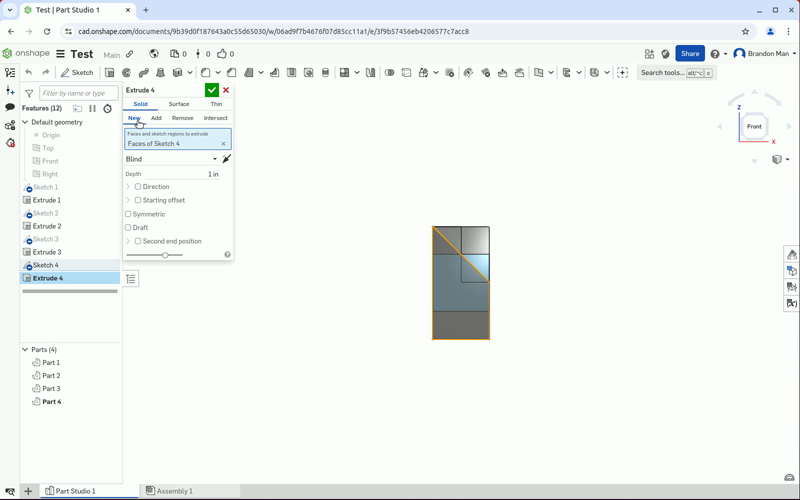
key(tab, 4)
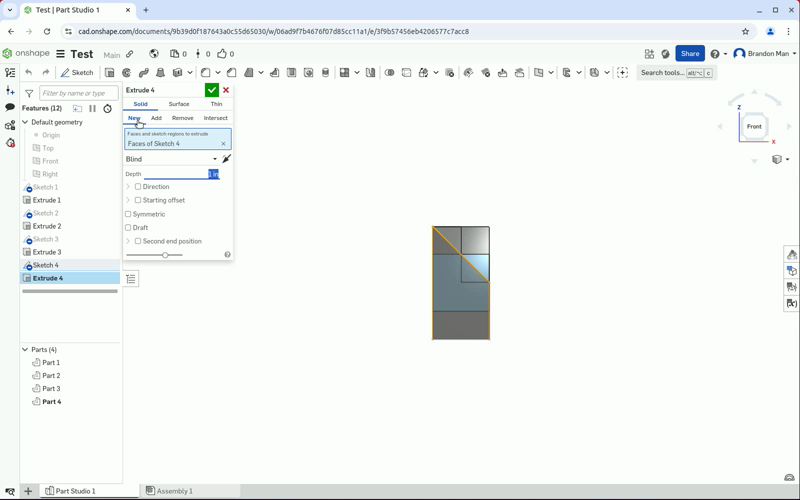
text(11.554)
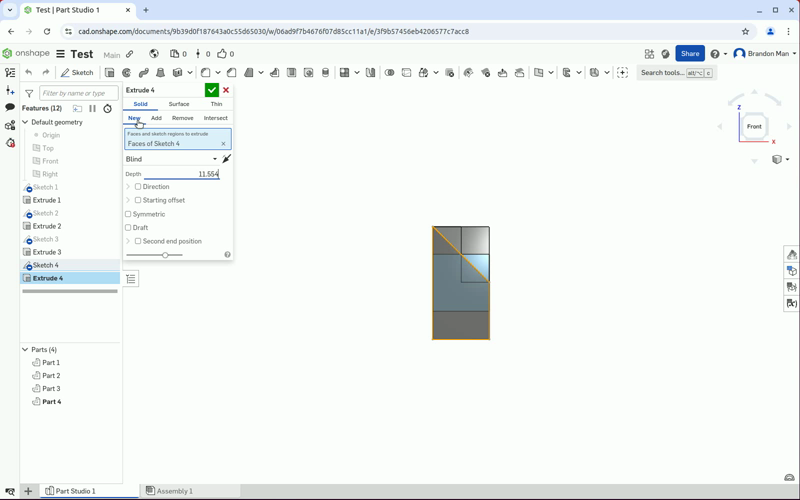
key(tab, 3)
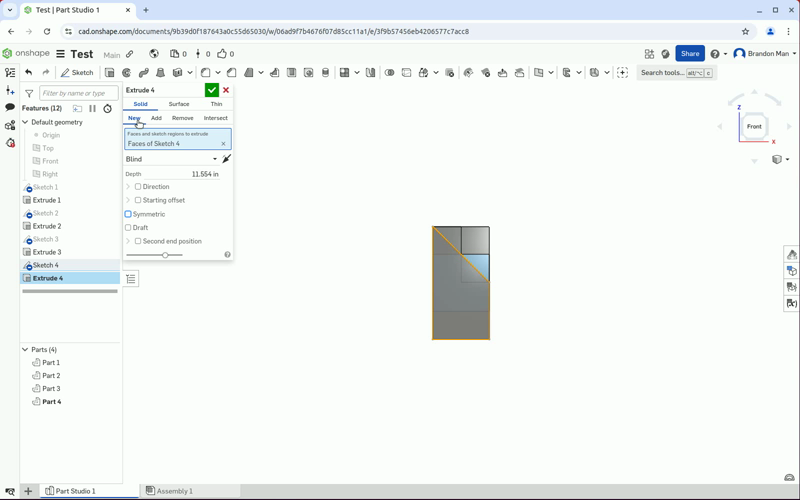
key(space)
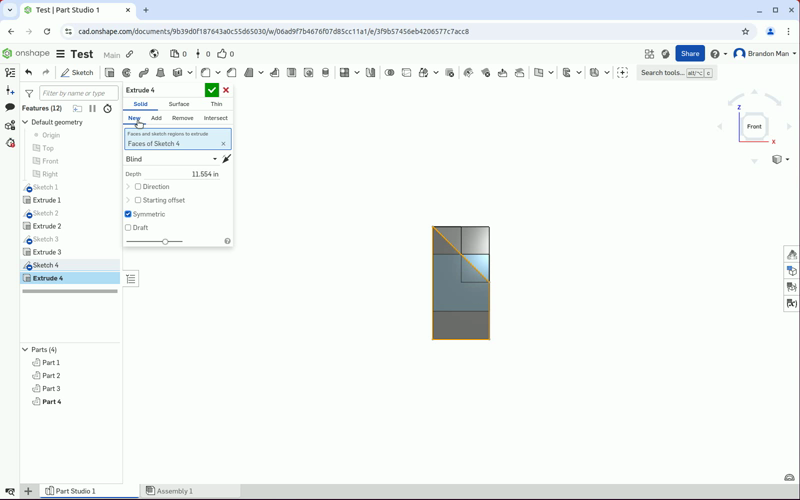
key(enter)
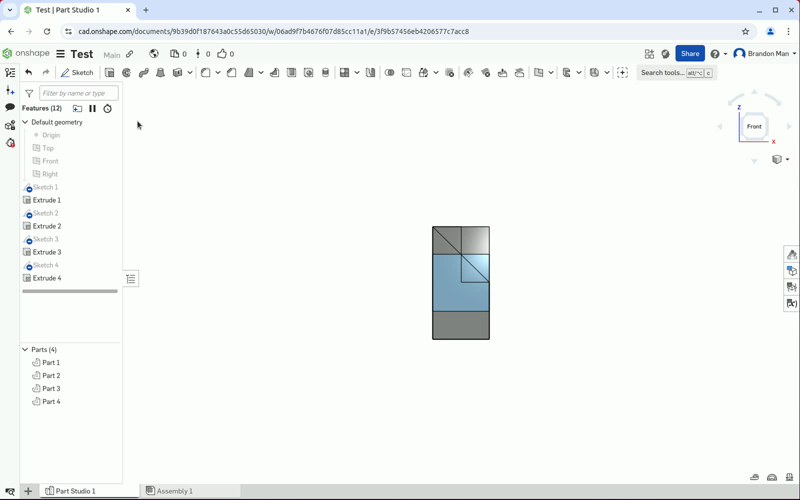
key(shift+h)
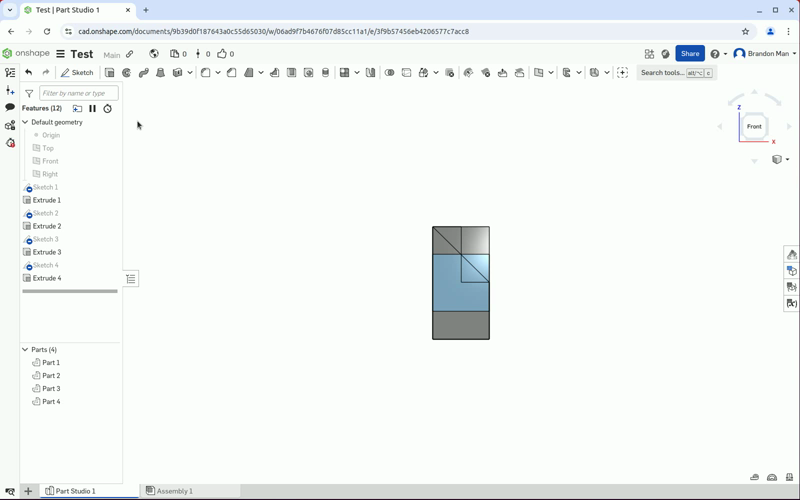
key(shift+h)
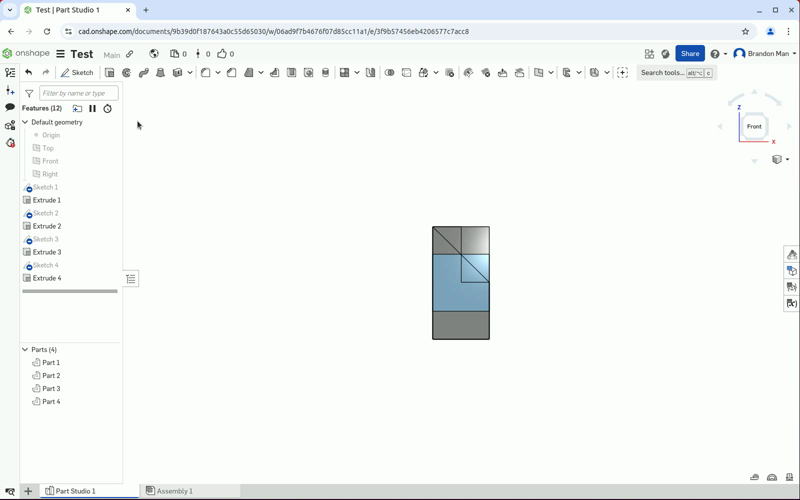
mouse_move(73, 189)
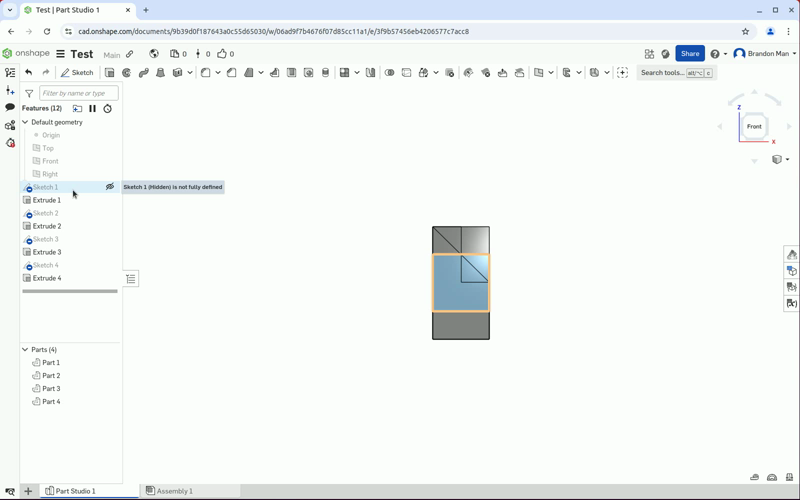
click(73, 189)
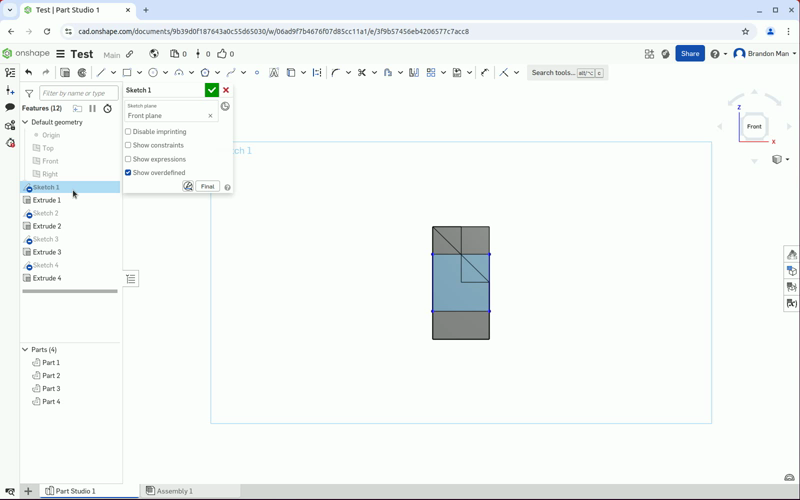
mouse_move(229, 92)
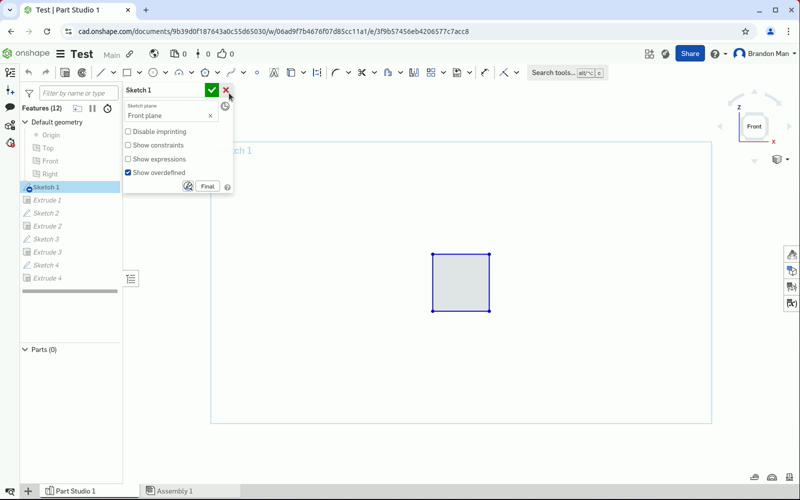
click(229, 92)
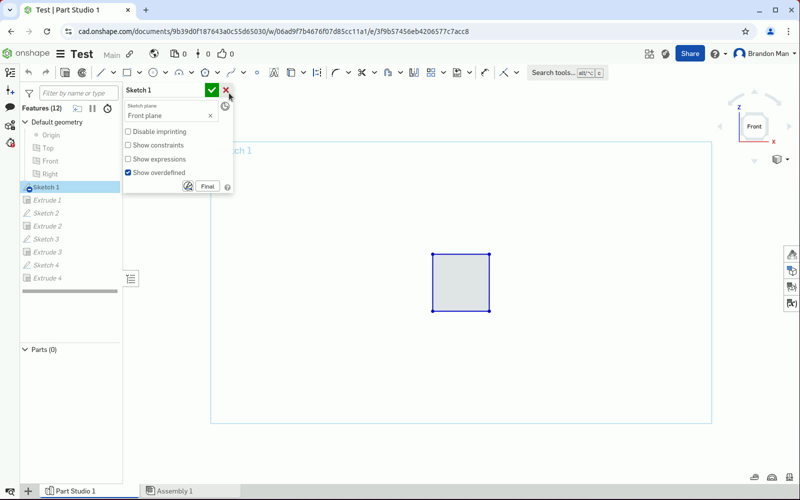
key(shift+s)
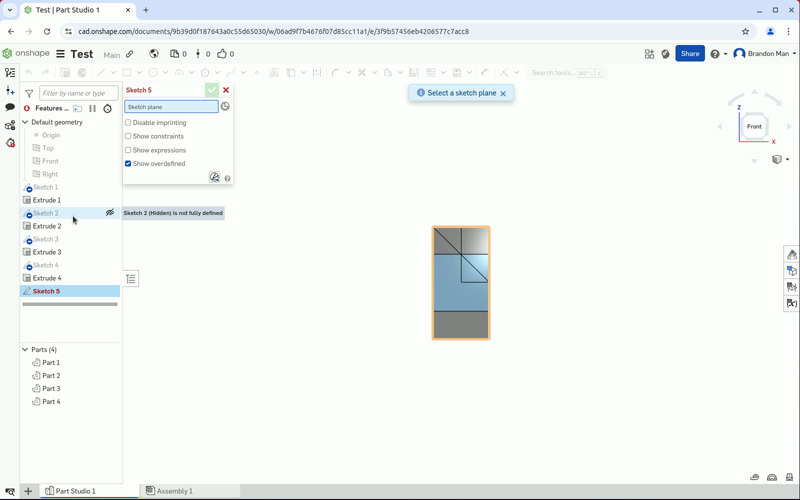
scroll(3)
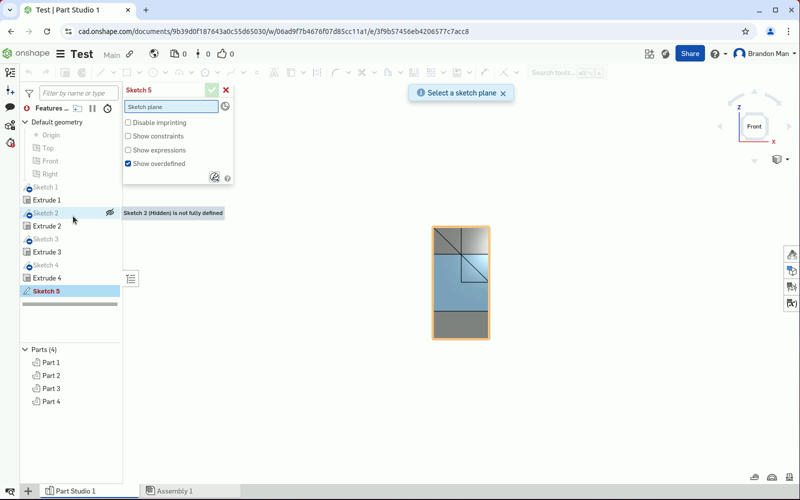
mouse_move(73, 163)
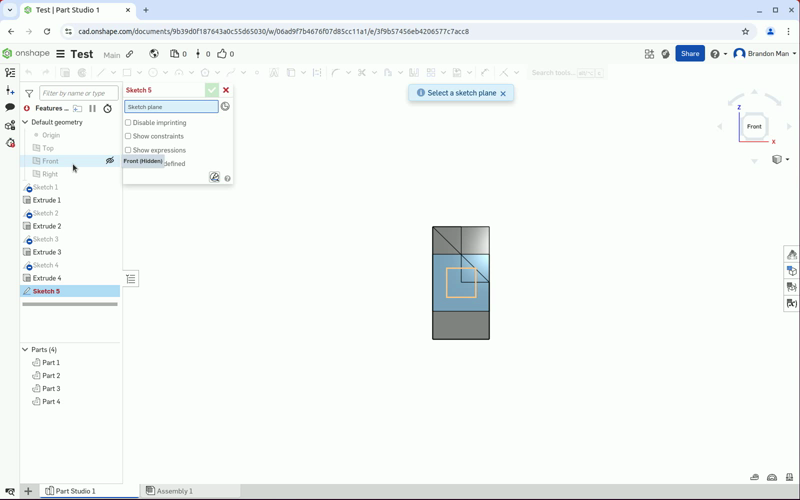
click(73, 163)
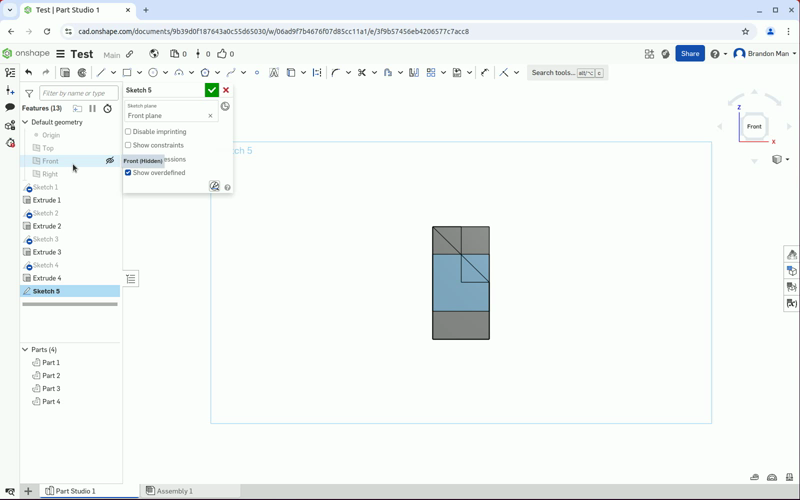
mouse_move(73, 352)
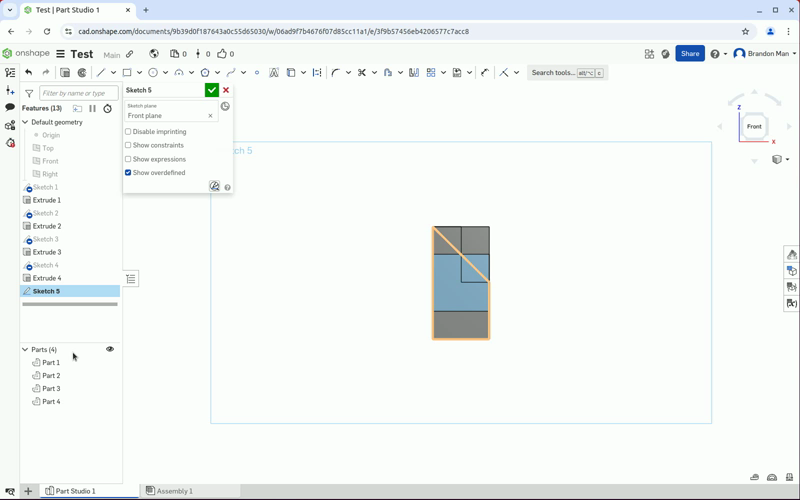
key(y)
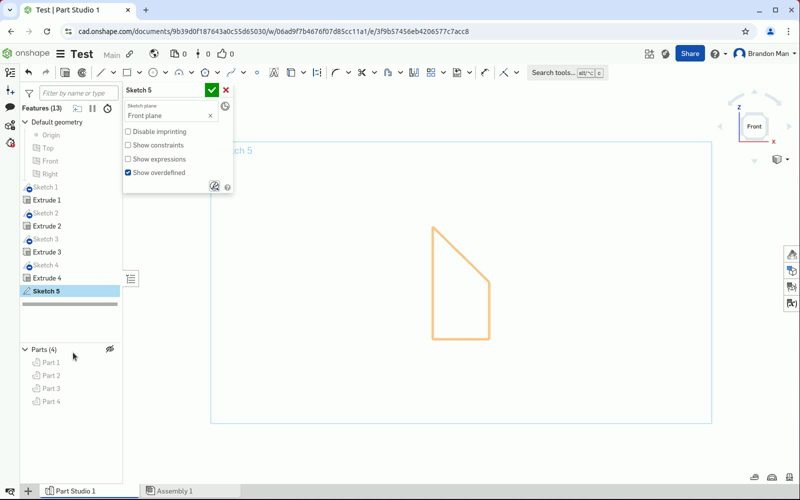
key(l)
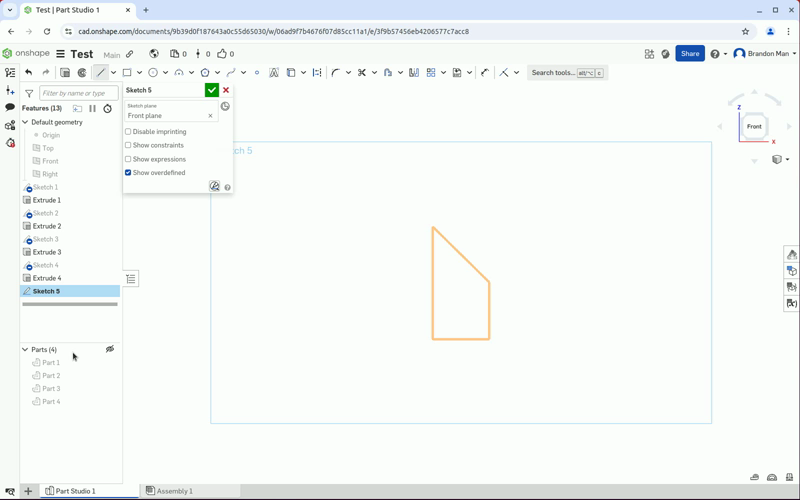
key_down(shift)
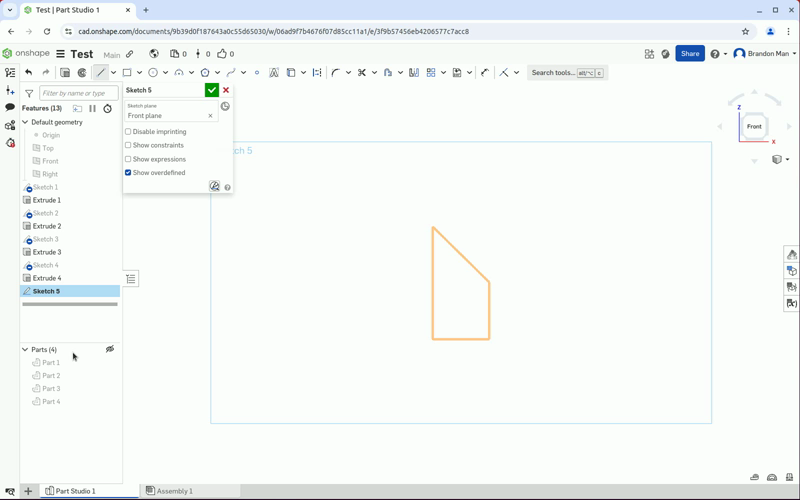
mouse_move(432, 367)
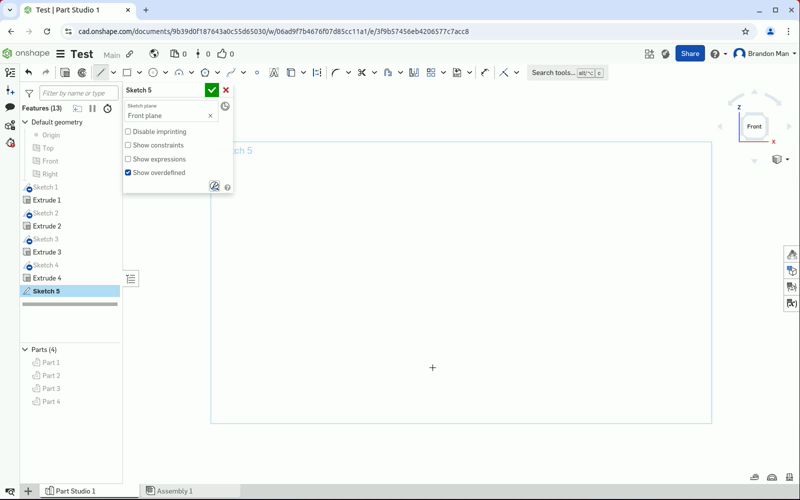
click(432, 367)
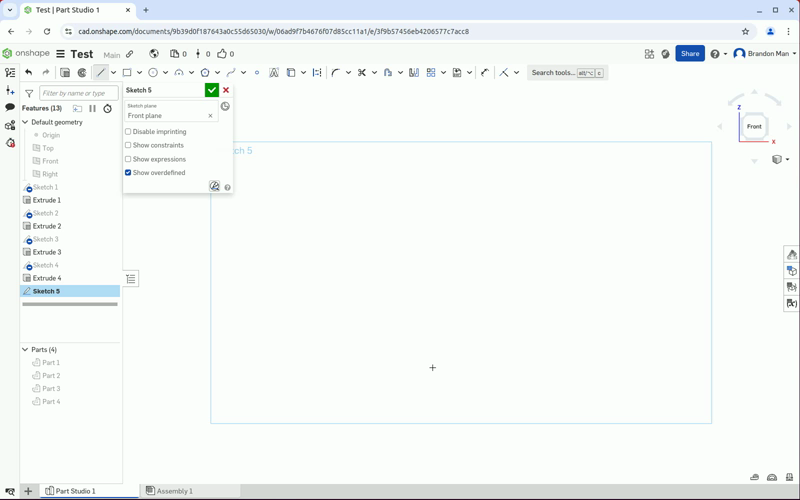
key_up(shift)
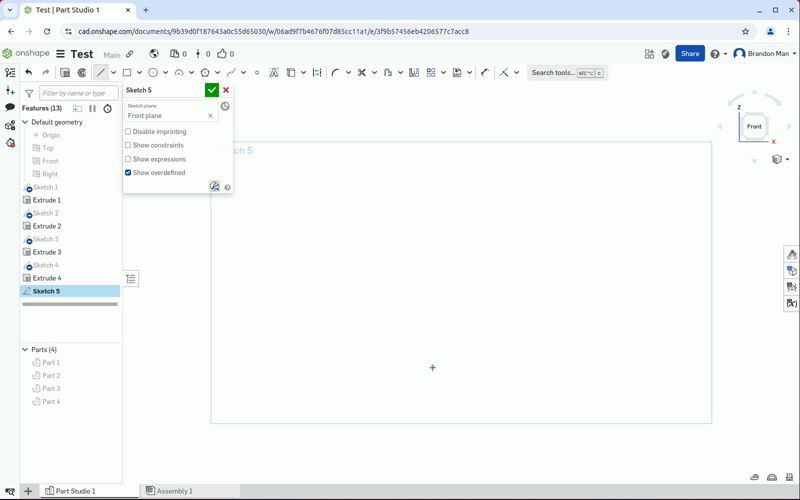
key_down(shift)
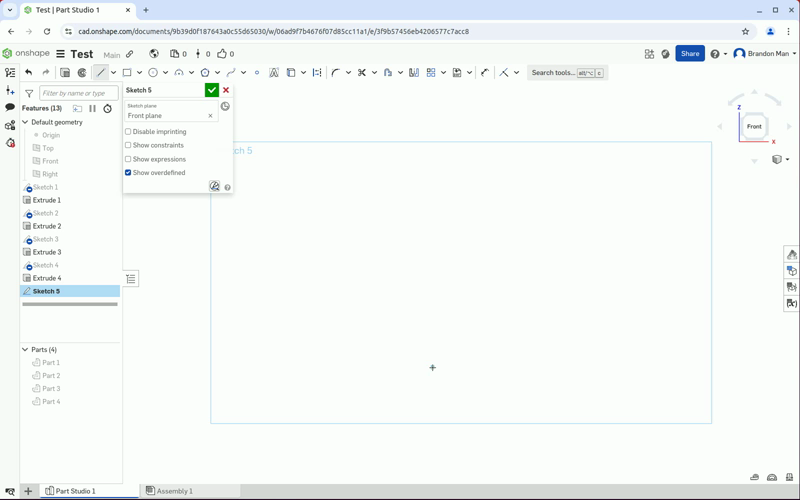
mouse_move(462, 367)
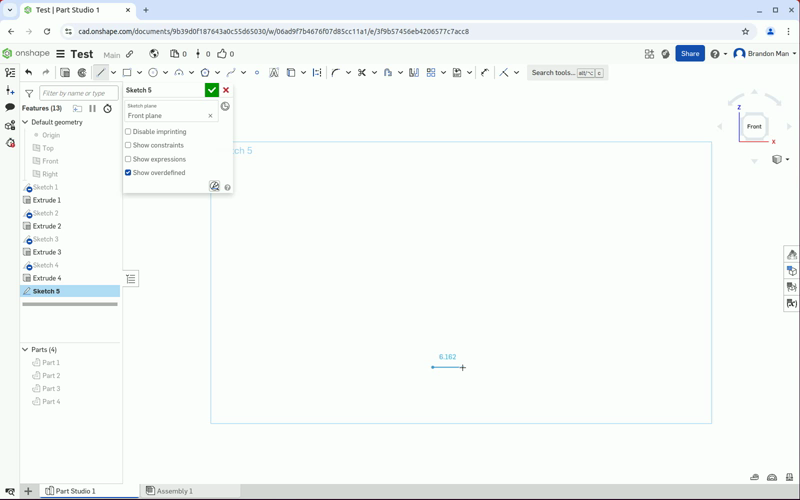
mouse_move(489, 367)
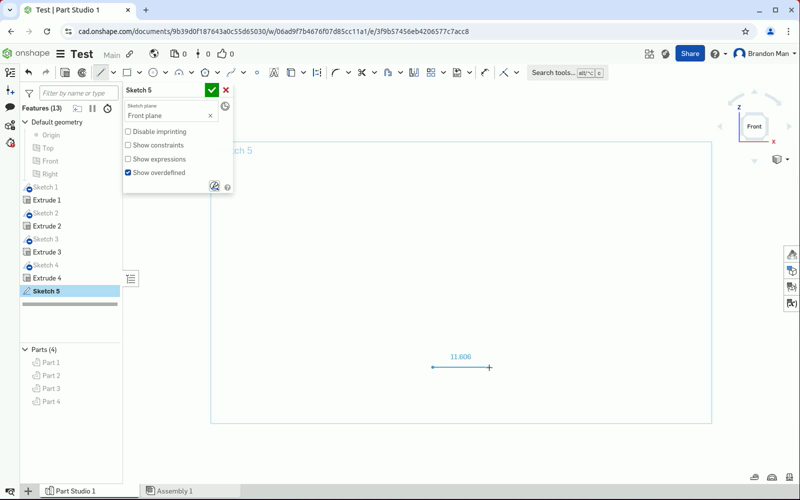
click(489, 367)
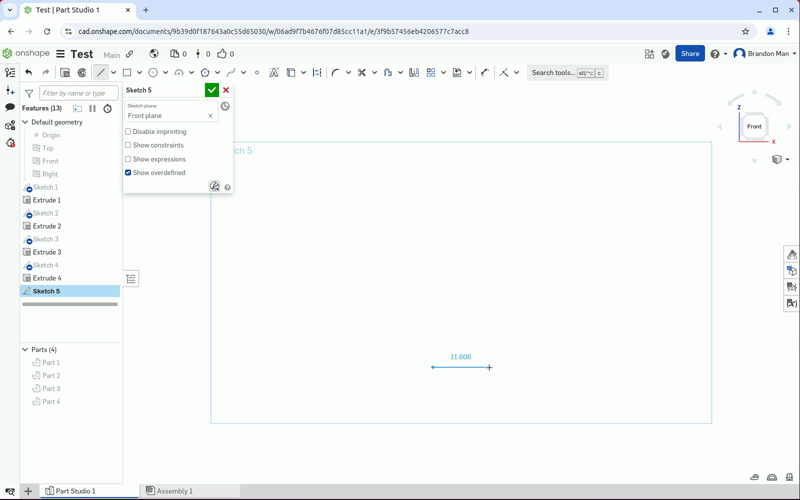
key_up(shift)
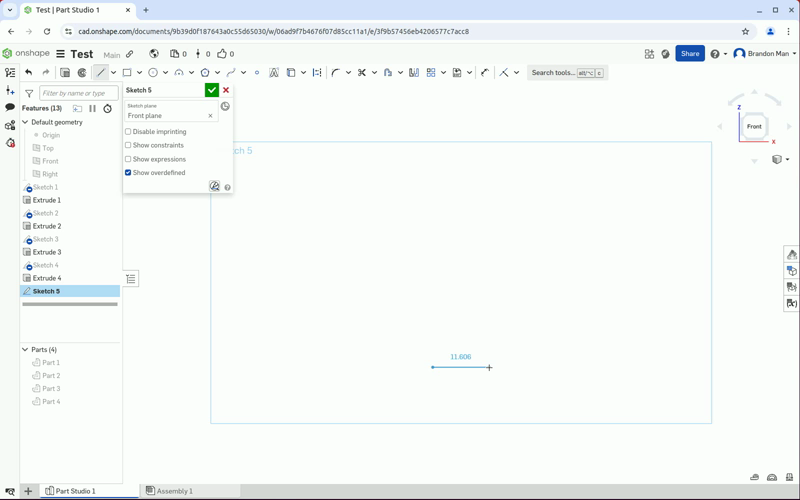
key_down(shift)
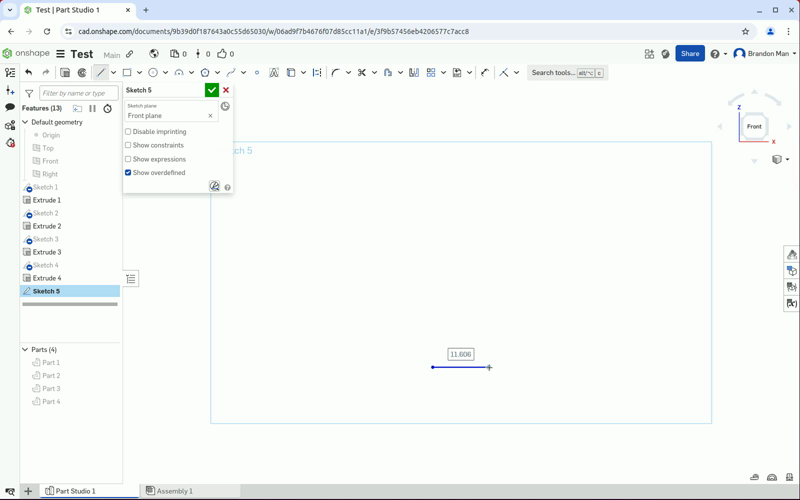
mouse_move(489, 255)
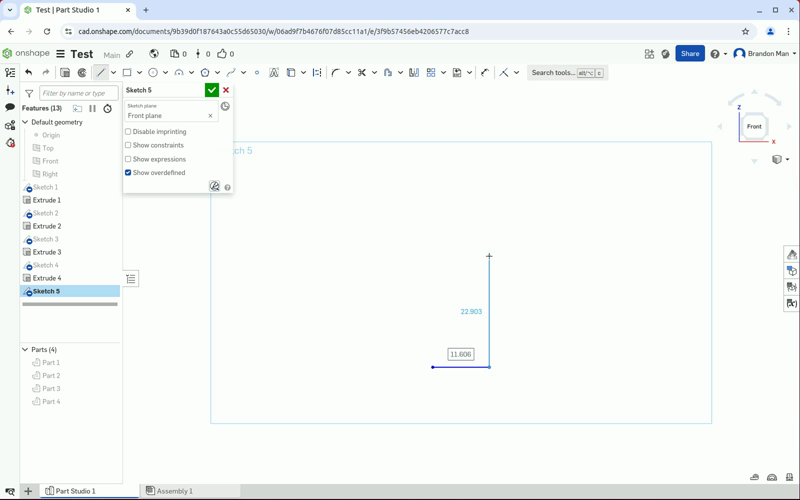
click(489, 255)
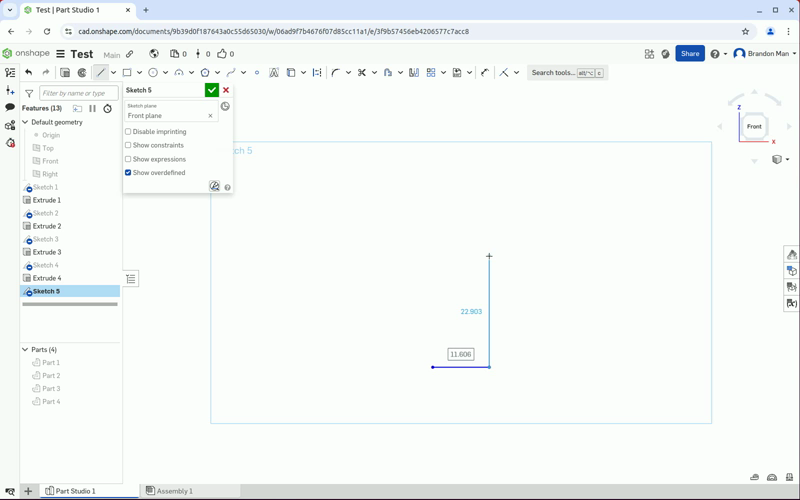
key_up(shift)
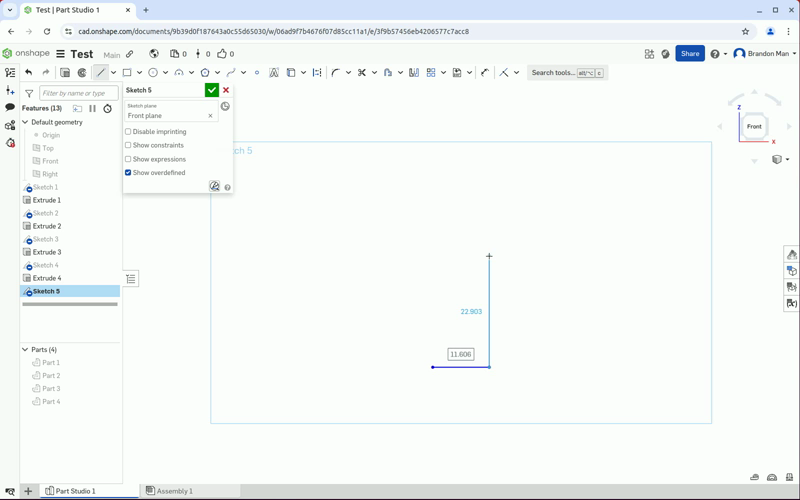
key_down(shift)
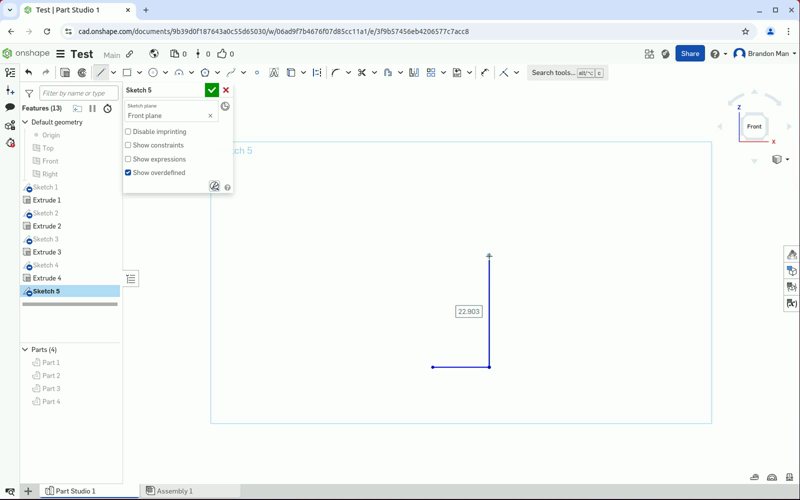
mouse_move(432, 198)
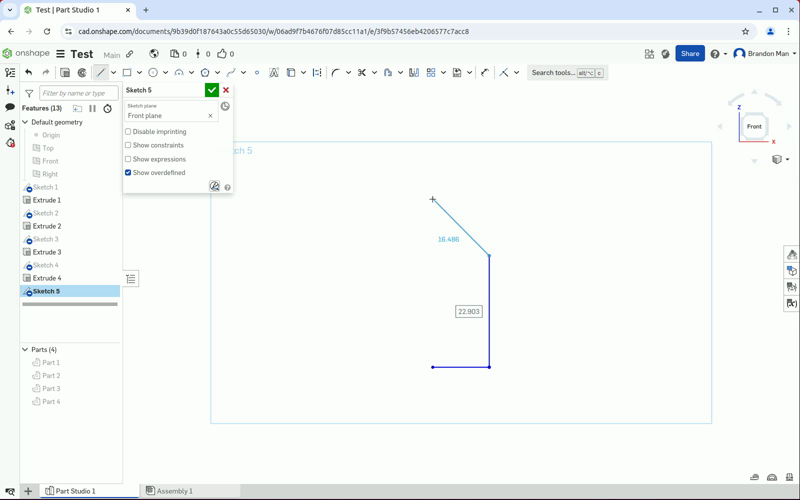
click(432, 198)
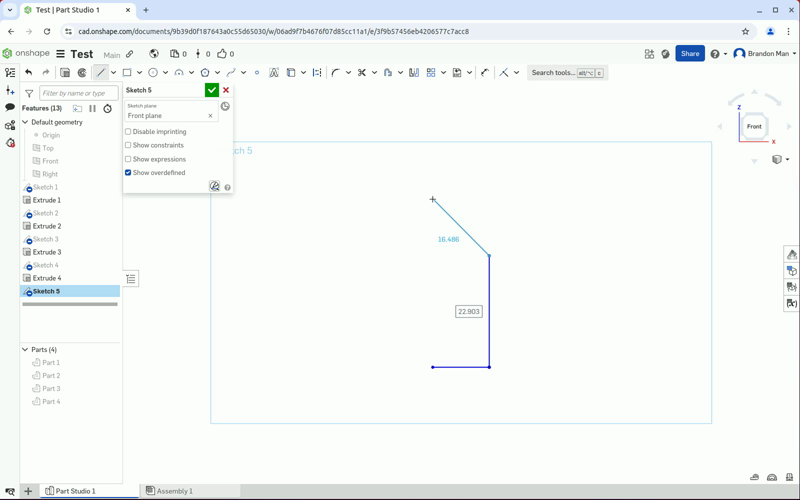
key_up(shift)
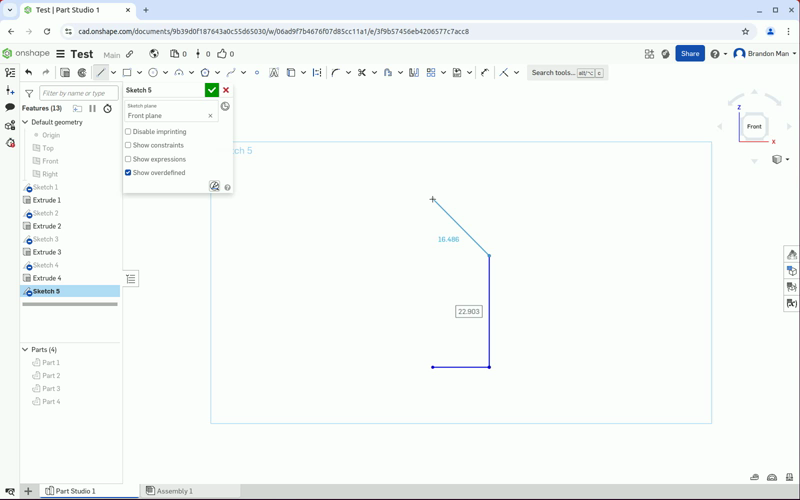
key_down(shift)
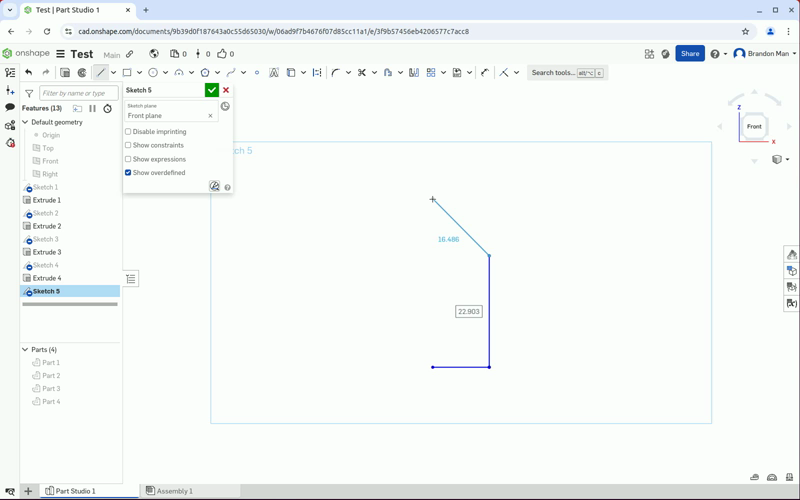
mouse_move(432, 367)
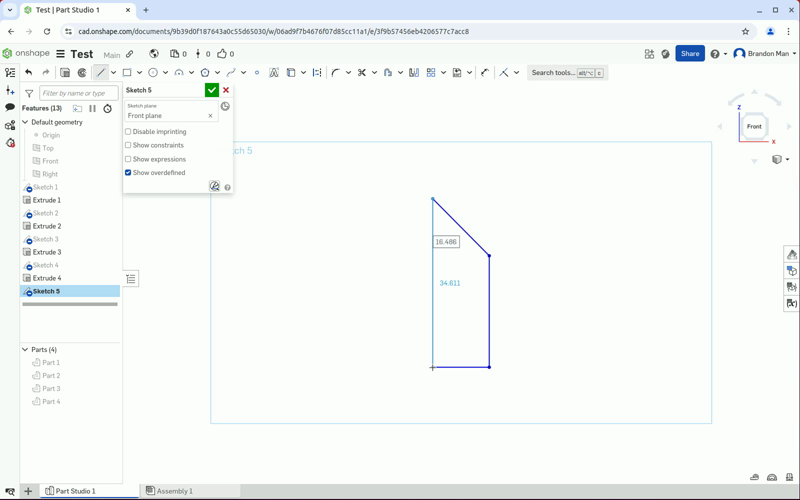
key_up(shift)
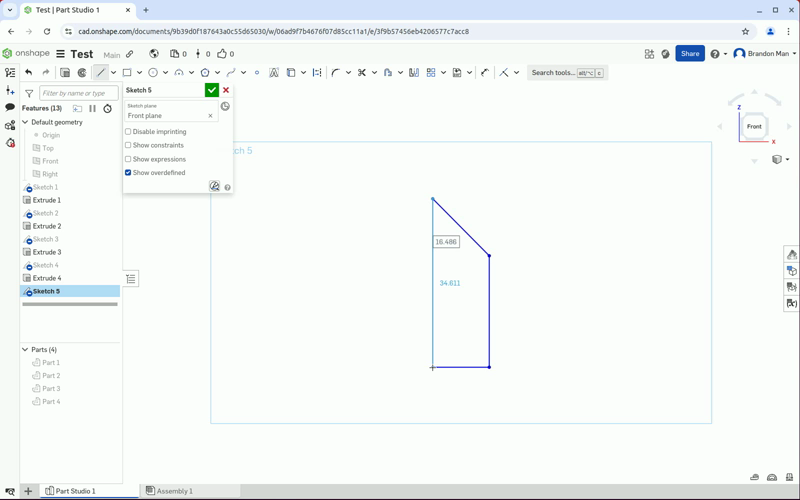
click(432, 367)
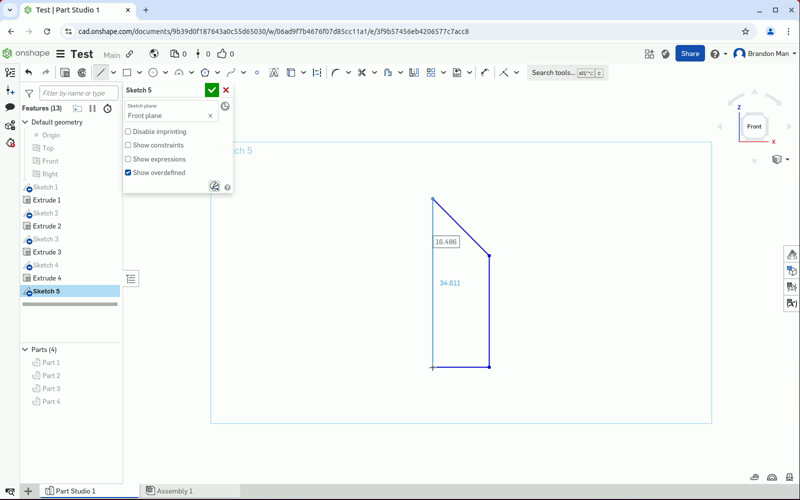
key(esc)
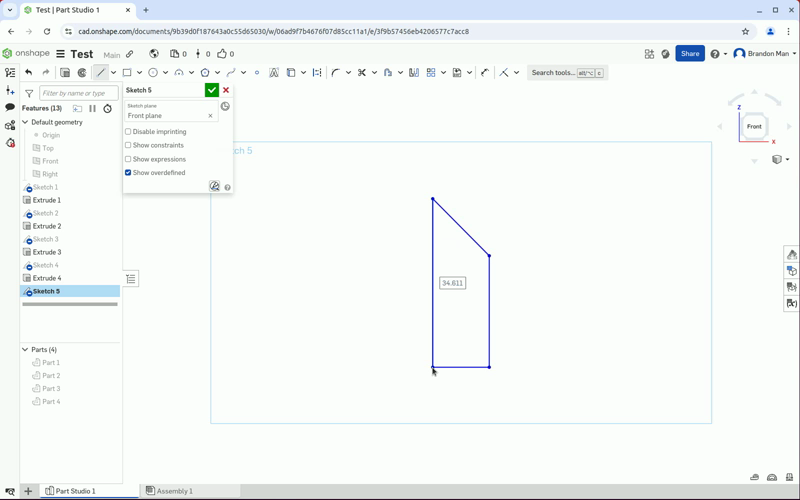
mouse_move(467, 327)
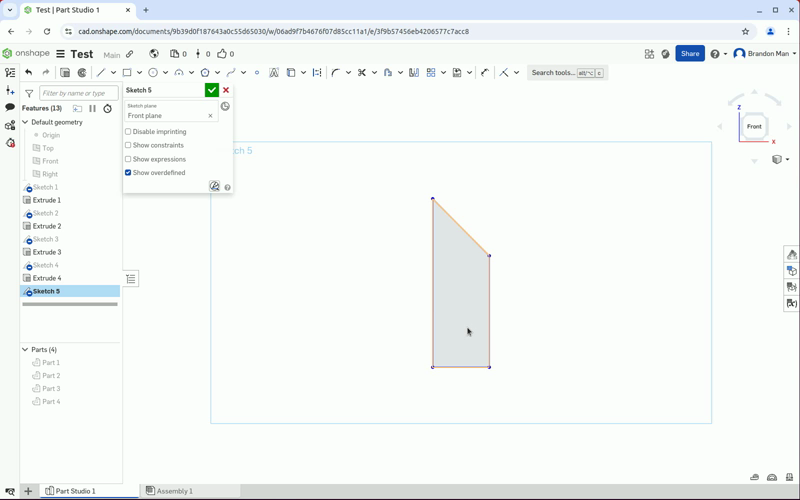
click(467, 327)
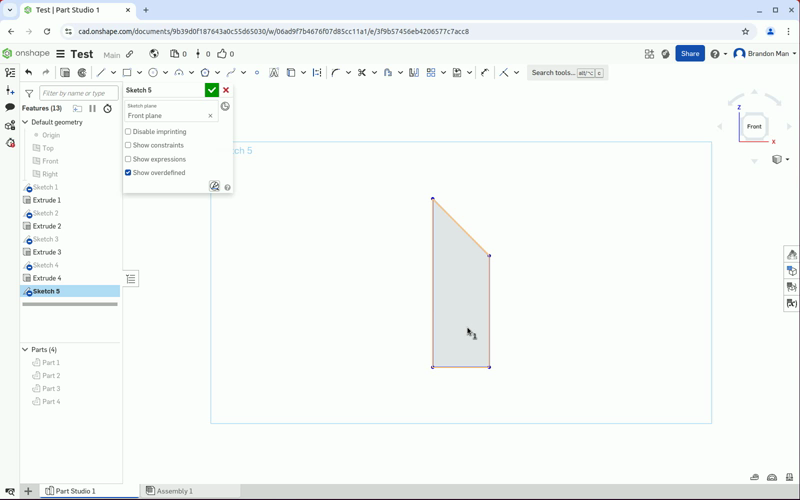
mouse_move(73, 352)
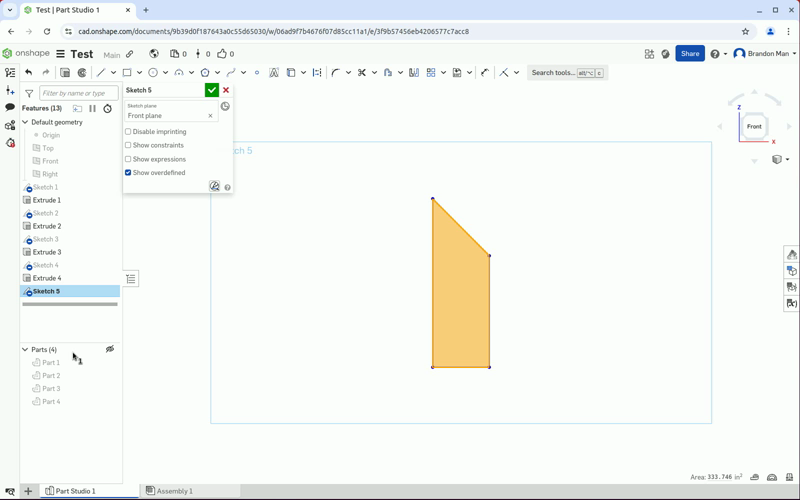
key(shift+y)
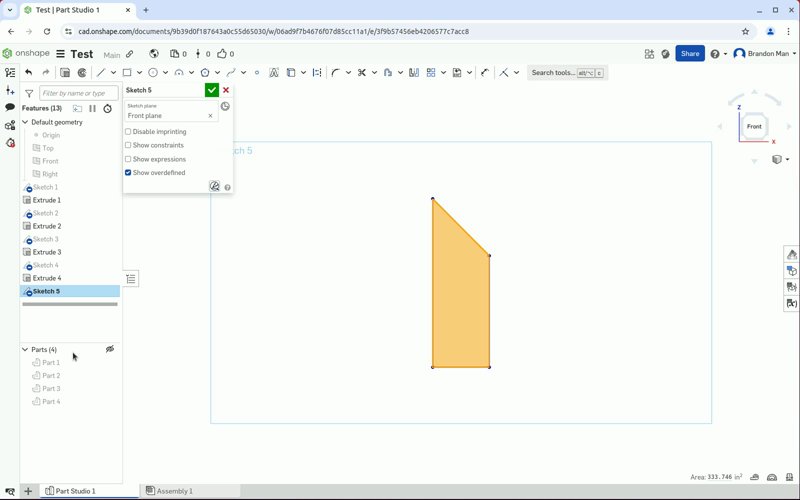
key(shift+e)
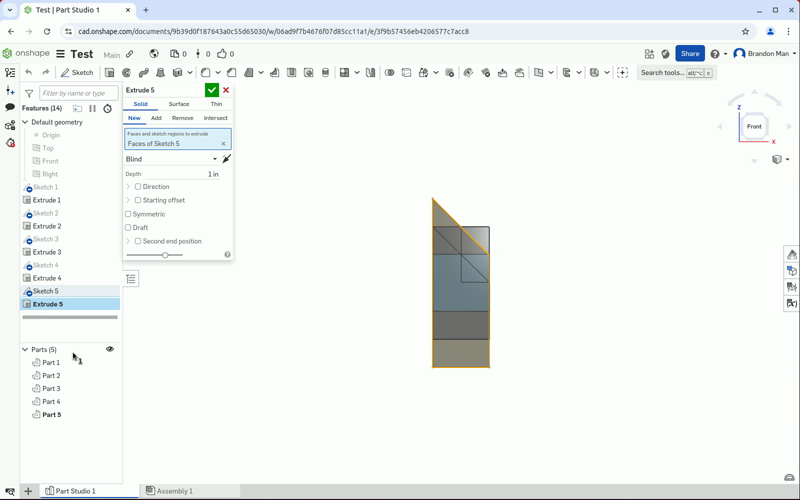
mouse_move(143, 106)
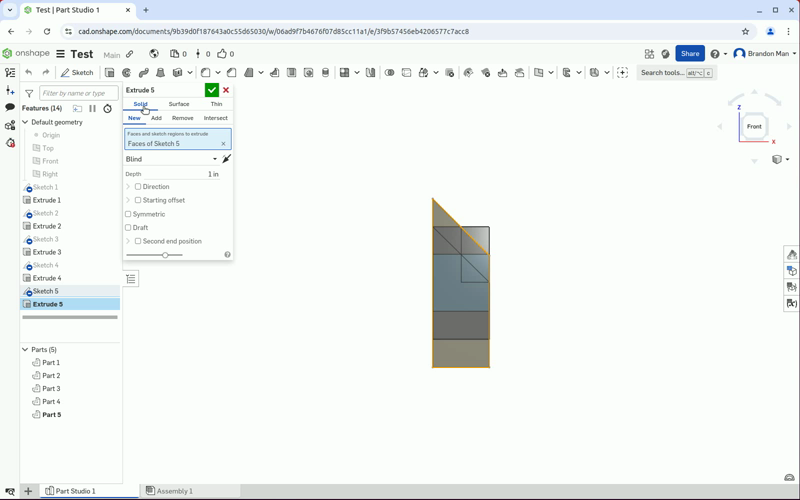
click(143, 106)
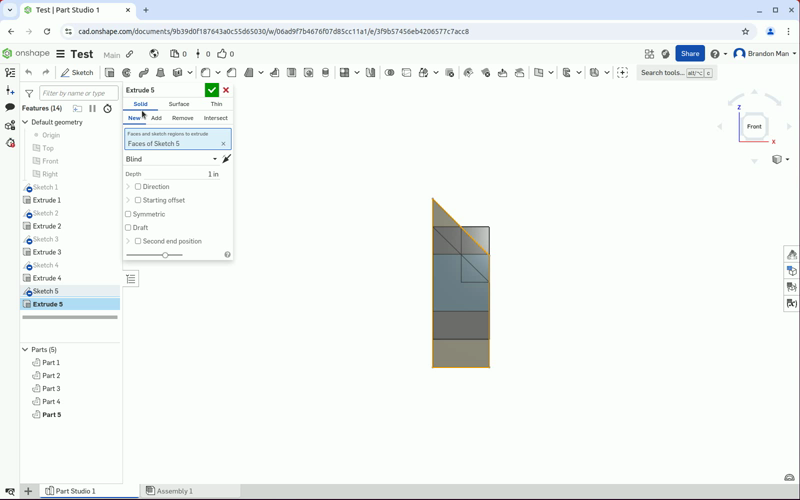
mouse_move(137, 120)
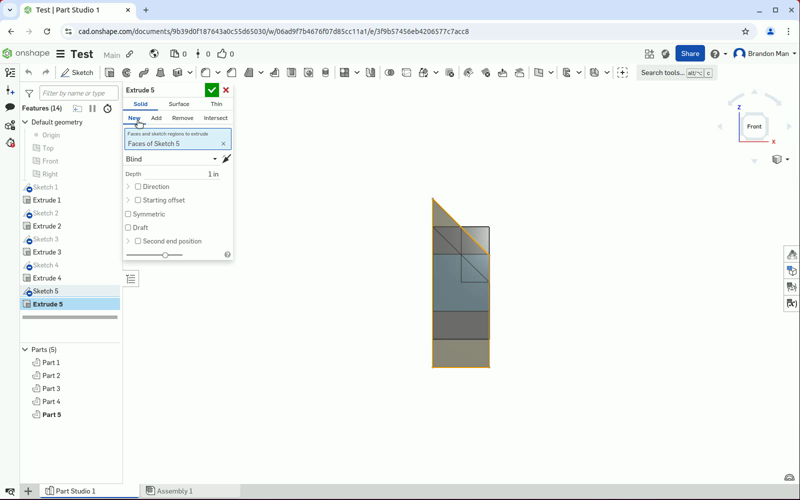
click(137, 120)
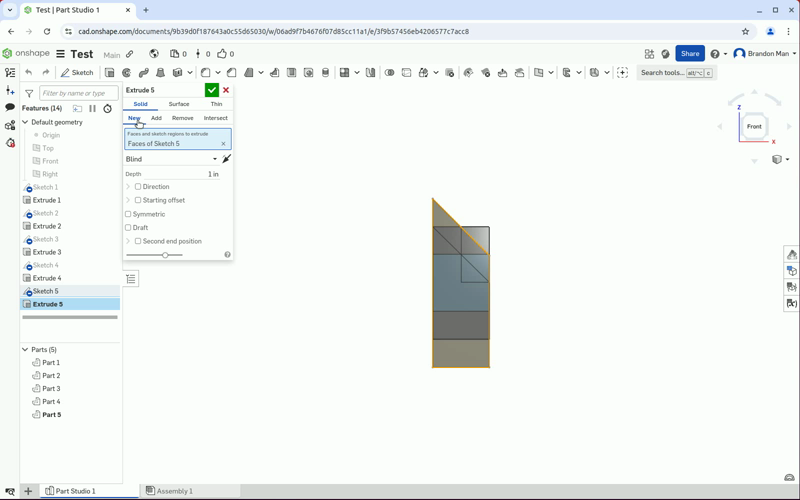
key(tab, 4)
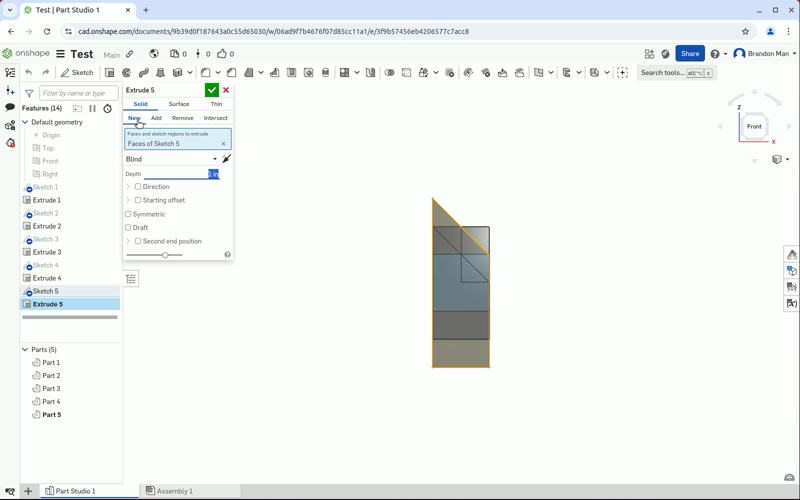
text(11.554)
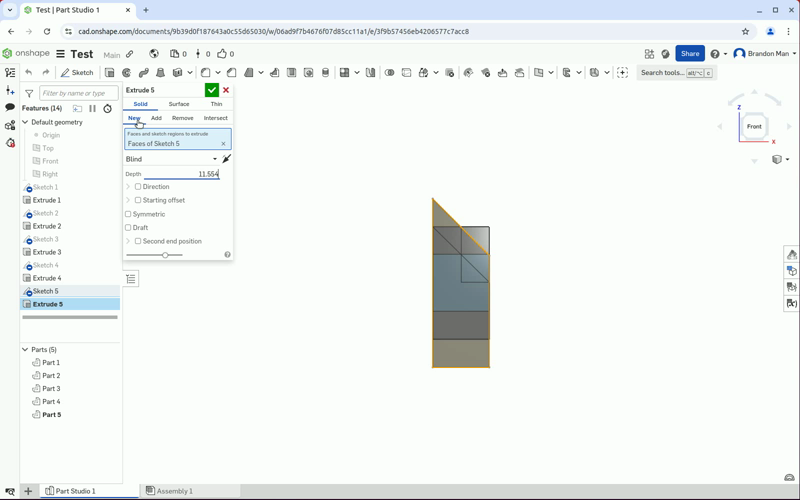
key(tab, 3)
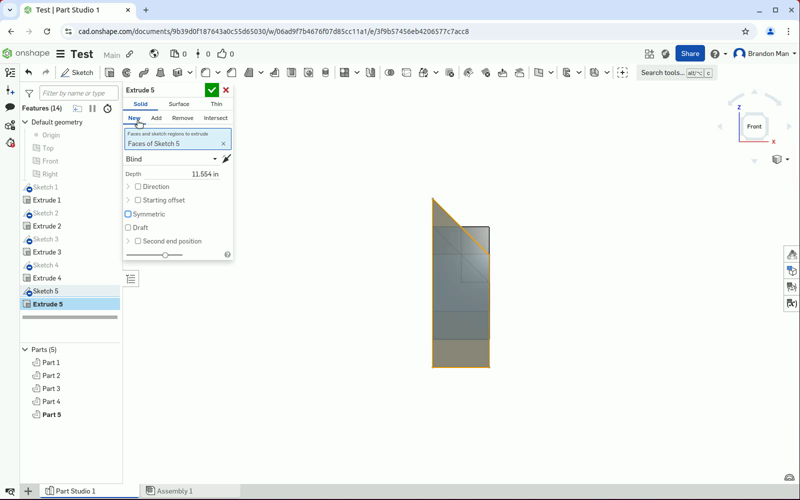
key(space)
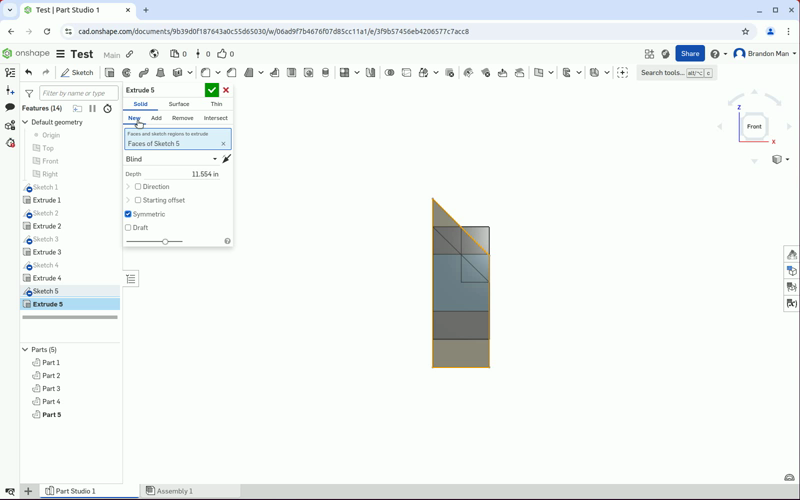
key(enter)
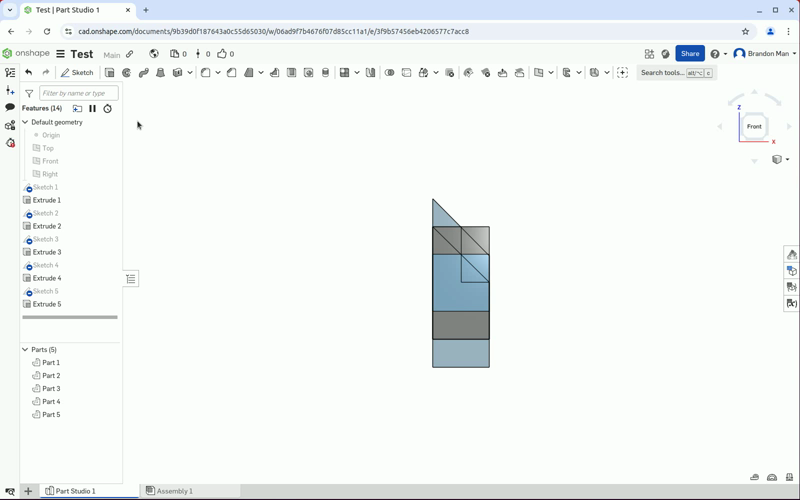
key(shift+h)
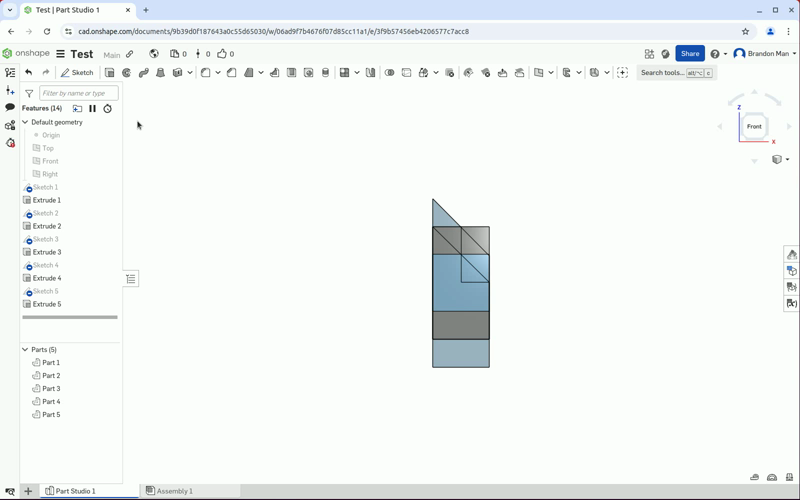
key(shift+h)
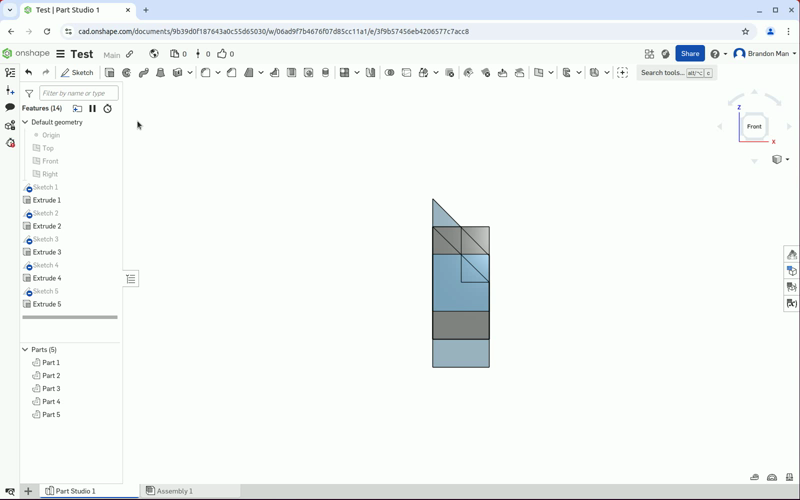
mouse_move(73, 189)
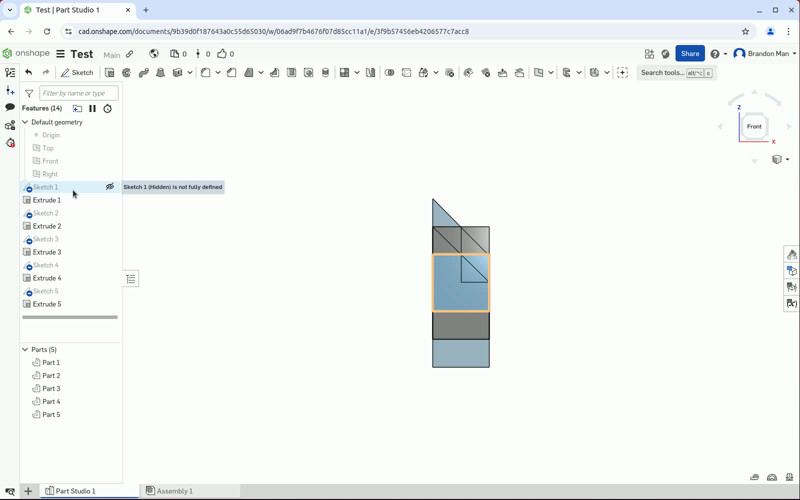
click(73, 189)
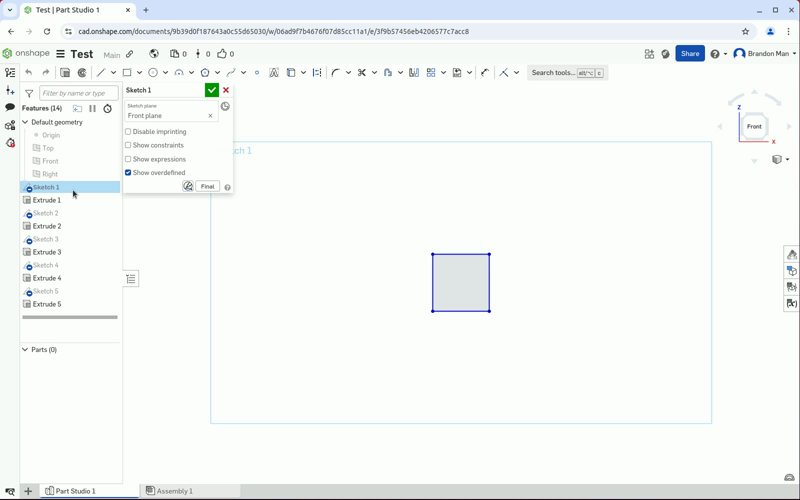
mouse_move(229, 92)
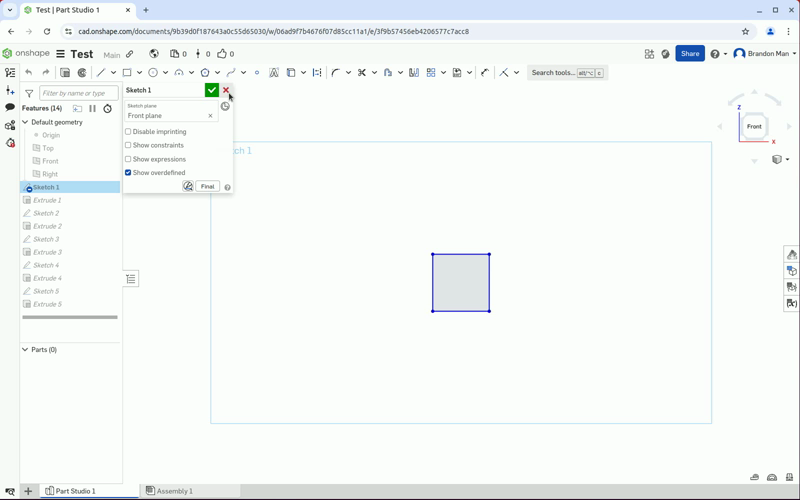
click(229, 92)
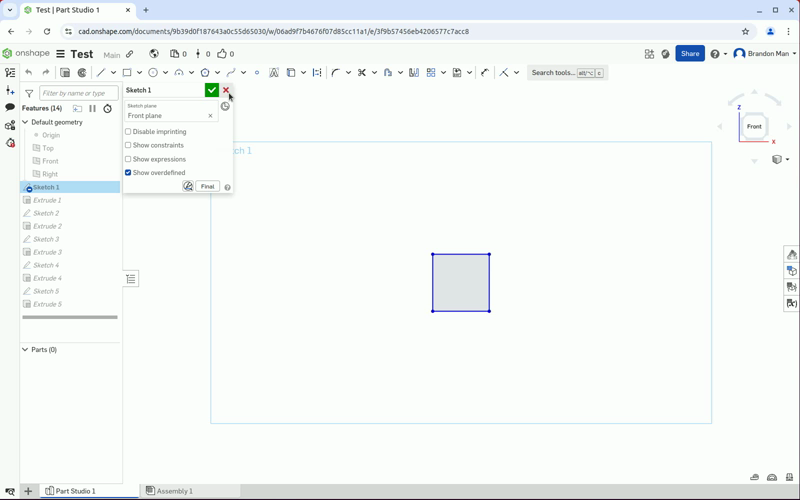
key(shift+s)
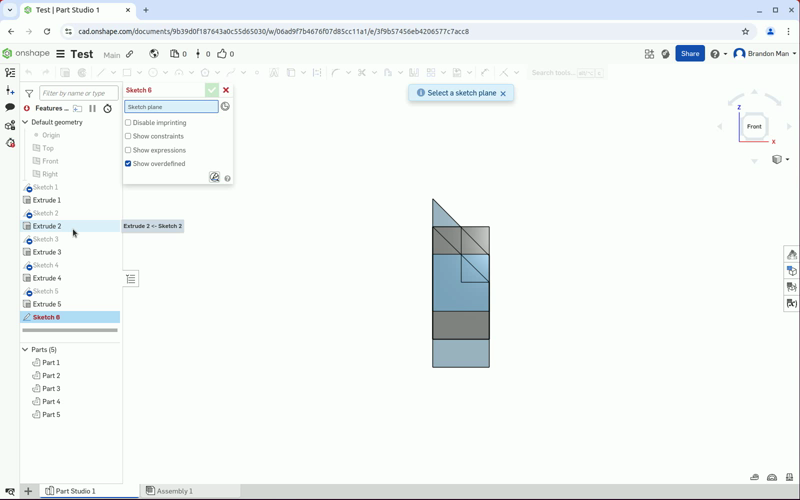
scroll(3)
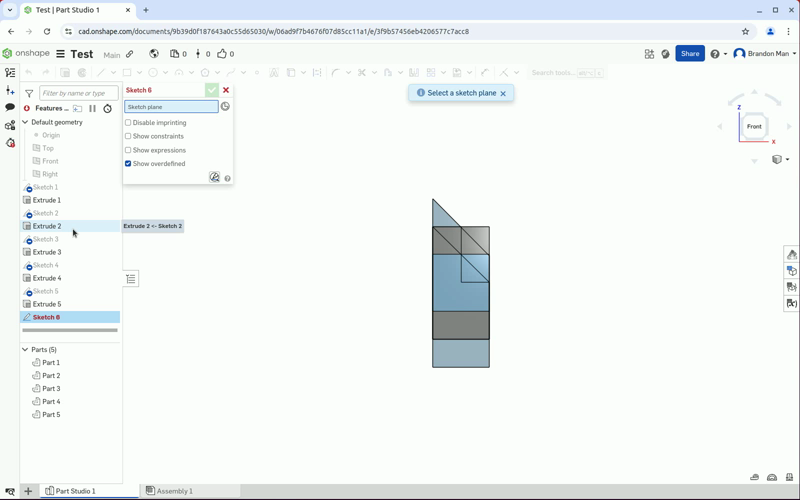
mouse_move(73, 163)
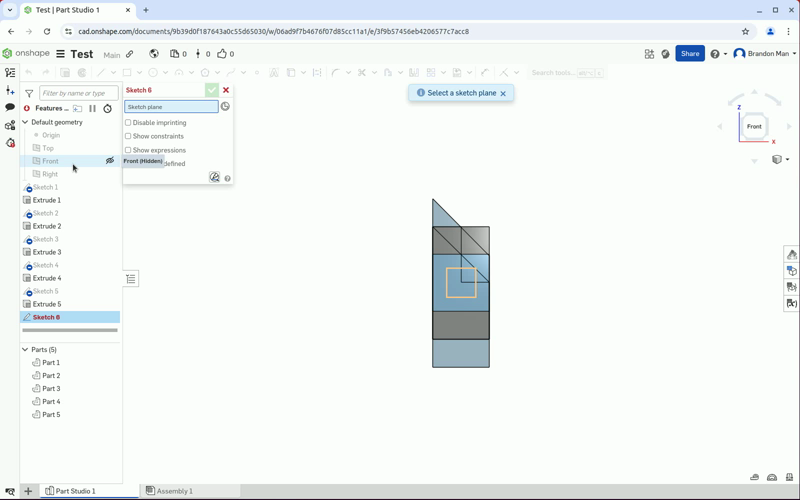
click(73, 163)
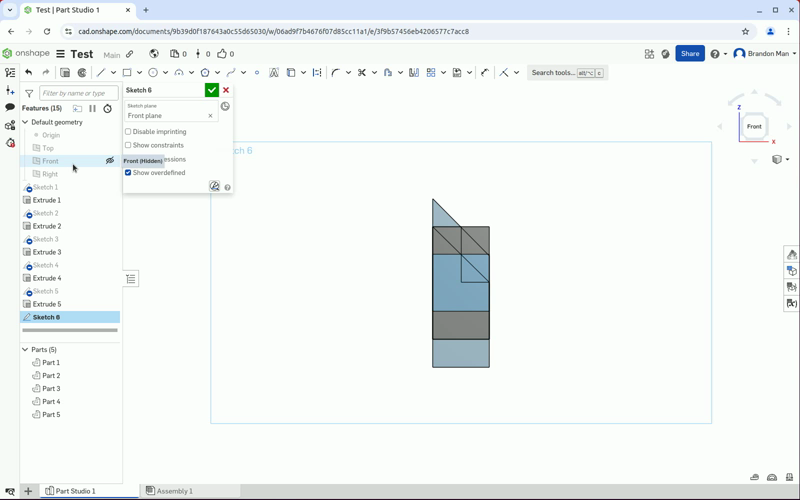
mouse_move(73, 352)
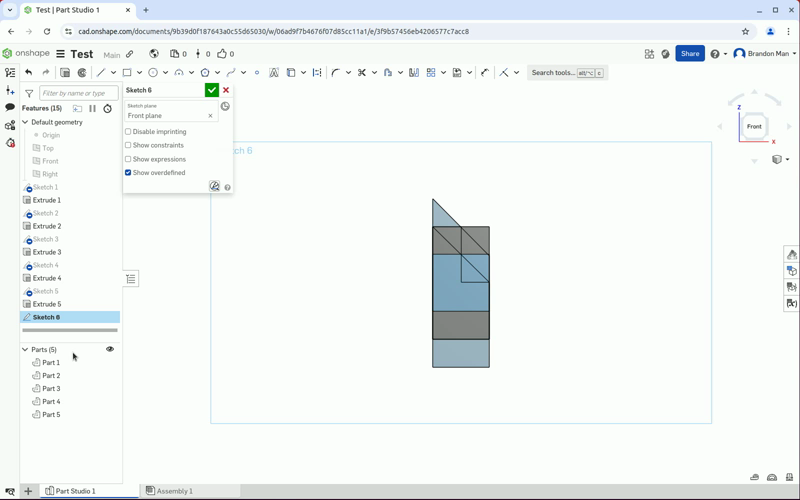
key(y)
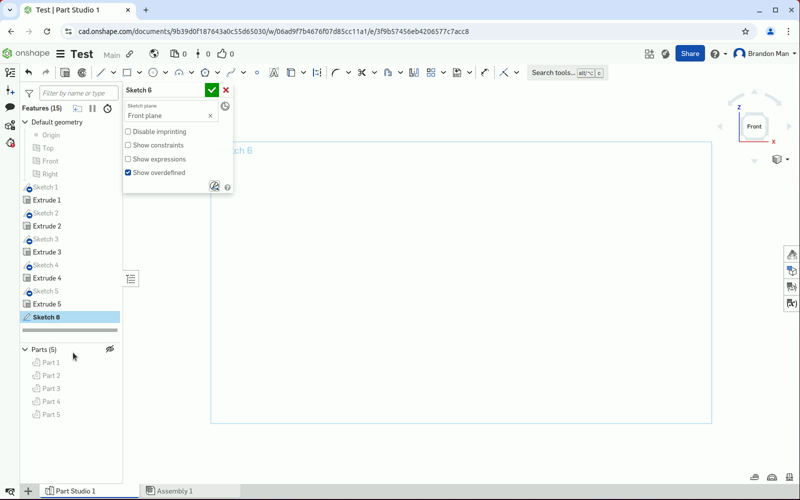
key(l)
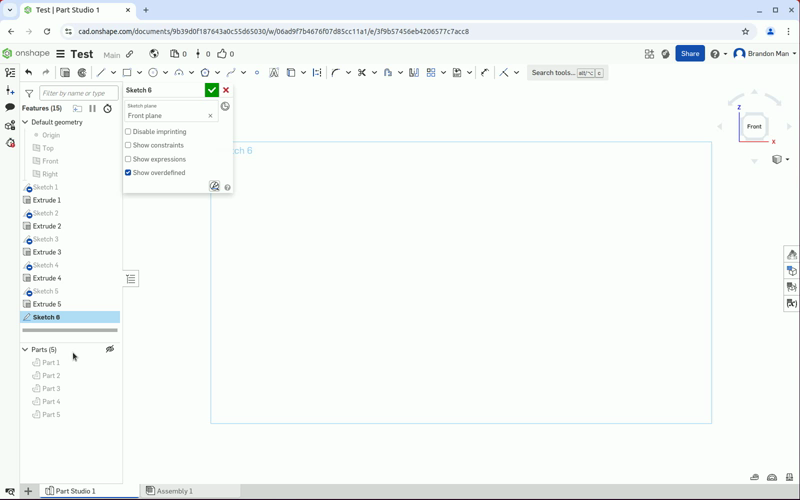
key_down(shift)
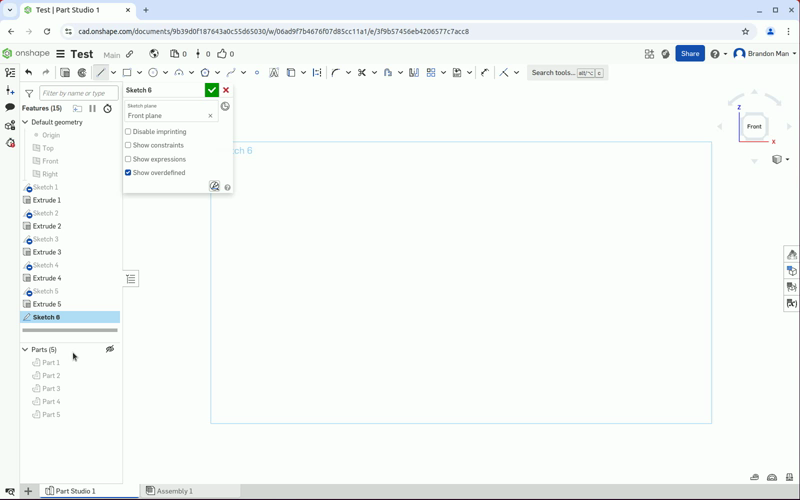
mouse_move(432, 395)
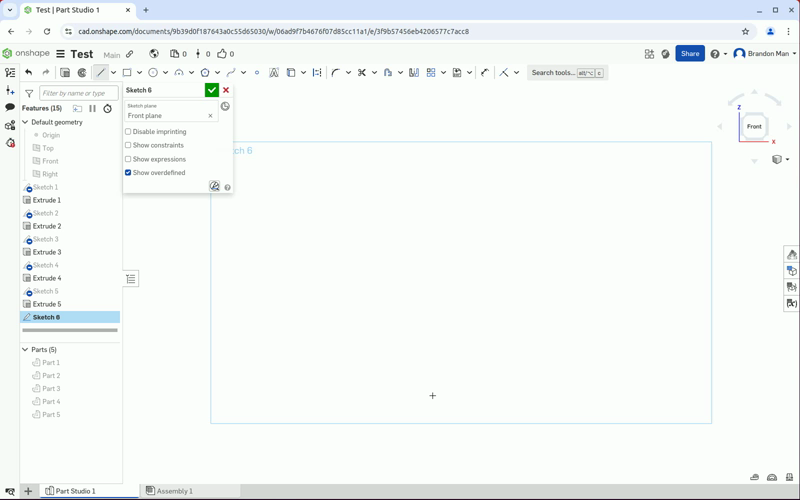
click(432, 395)
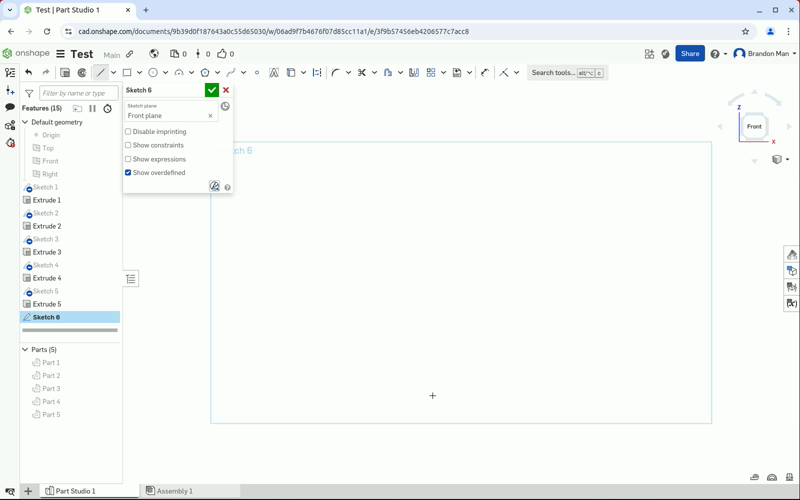
key_up(shift)
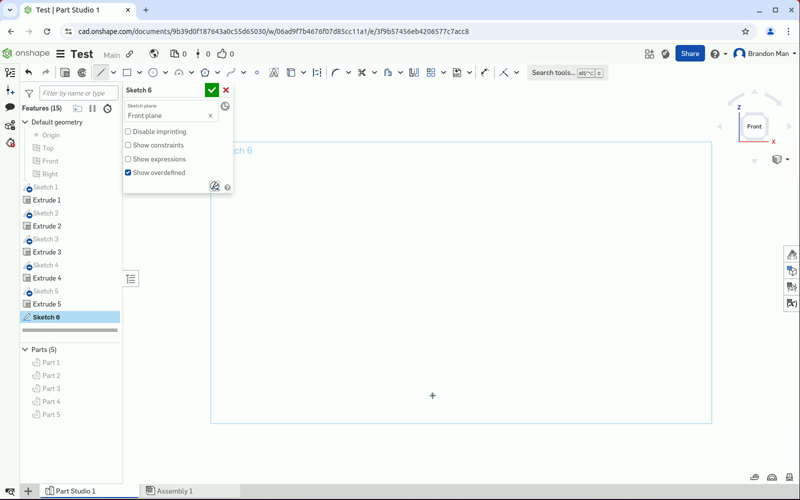
key_down(shift)
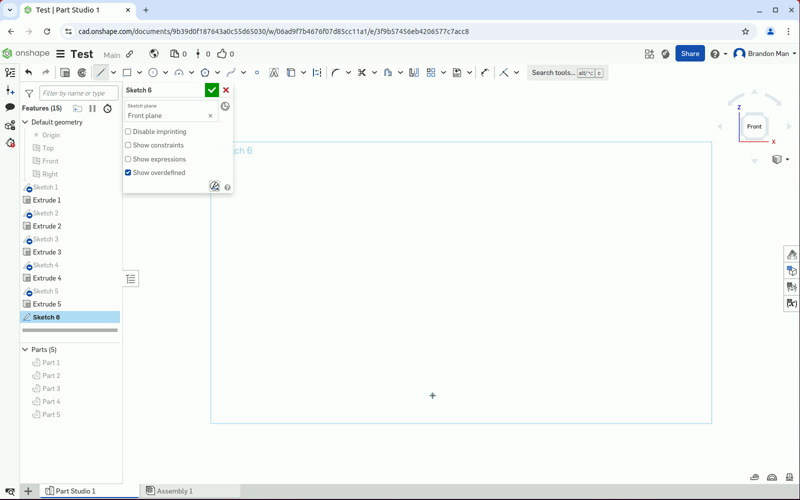
mouse_move(462, 395)
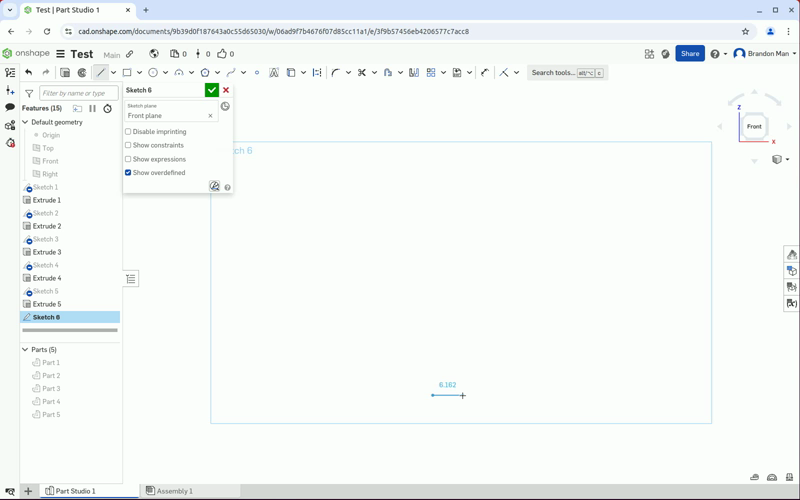
mouse_move(489, 395)
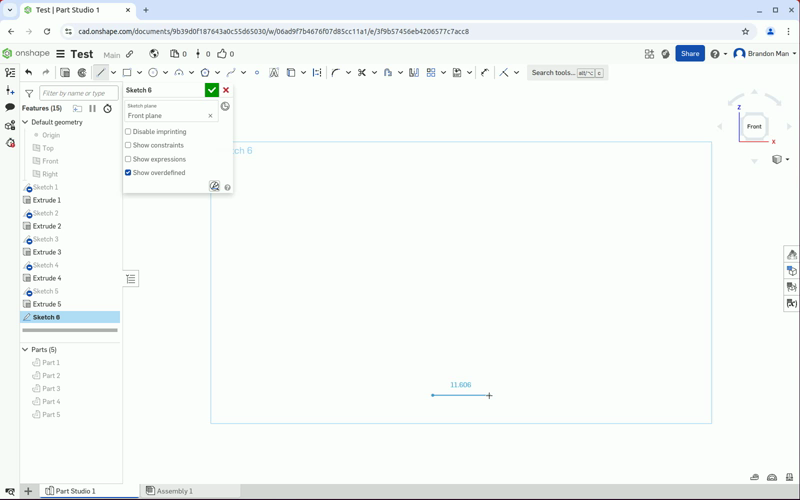
click(489, 395)
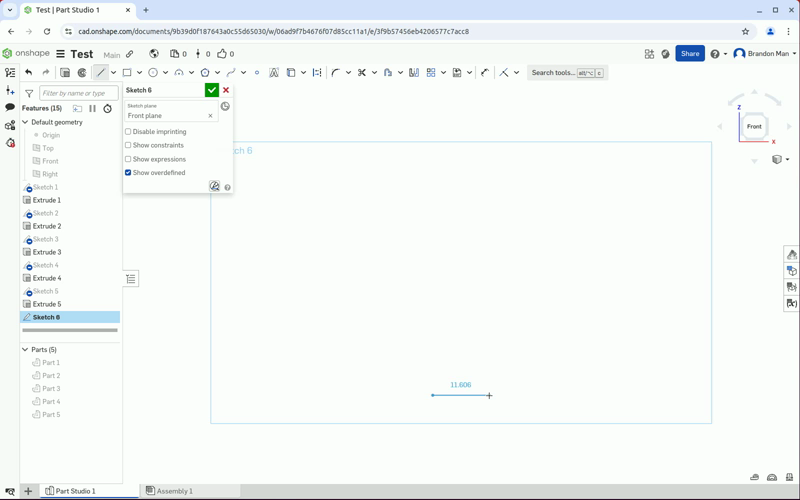
key_up(shift)
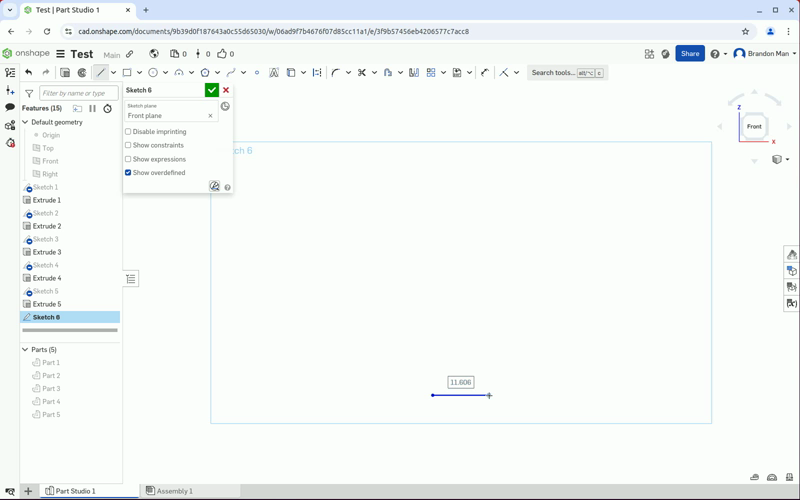
key_down(shift)
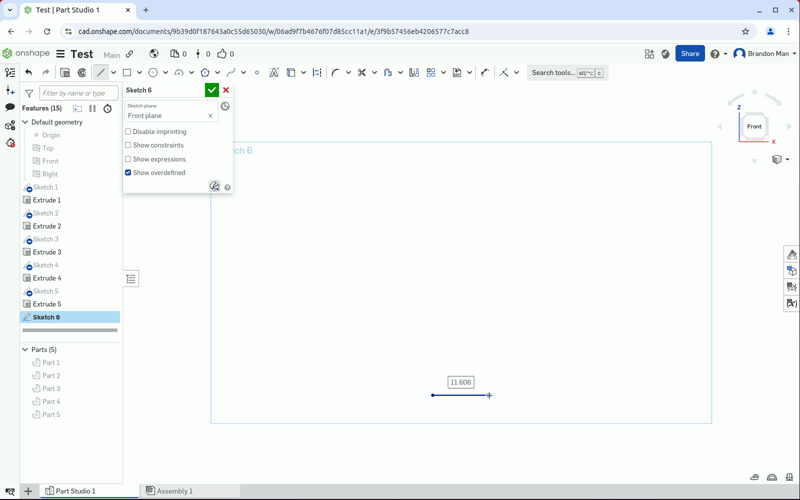
mouse_move(489, 228)
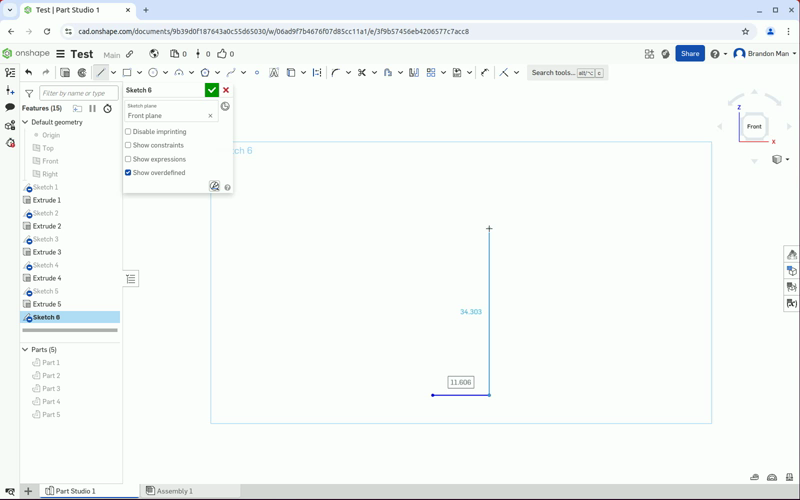
click(489, 228)
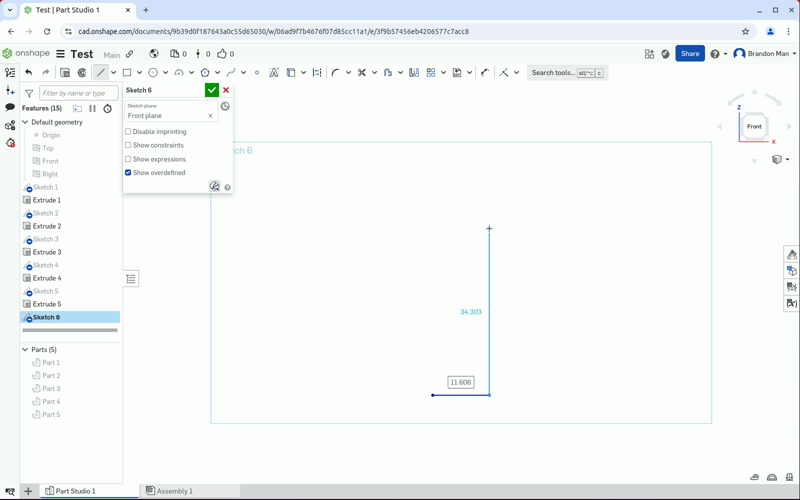
key_up(shift)
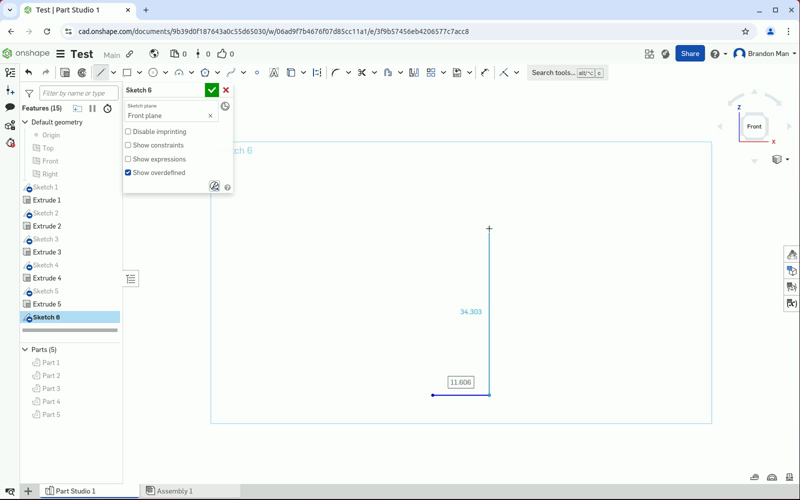
key_down(shift)
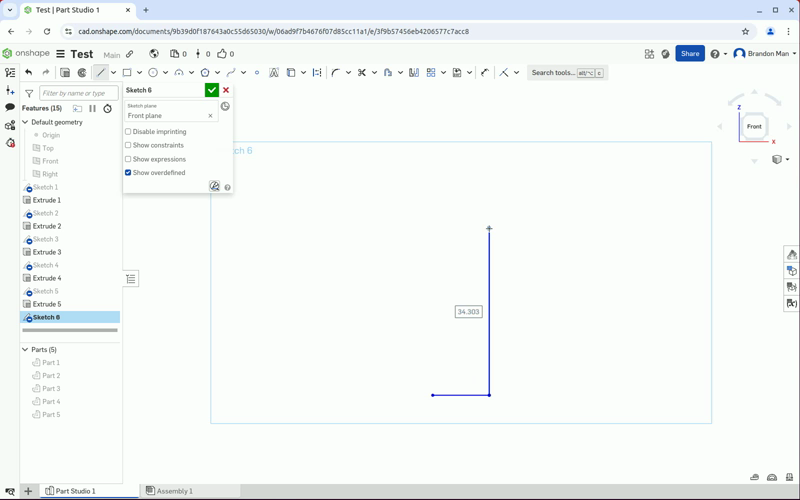
mouse_move(432, 171)
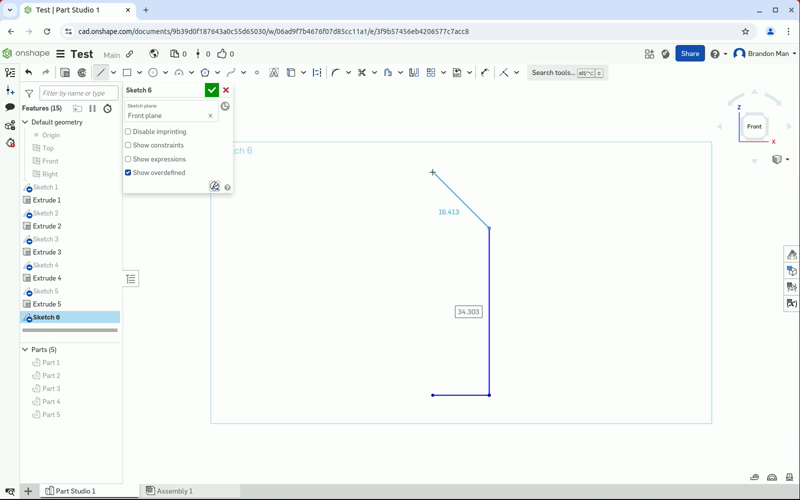
click(432, 171)
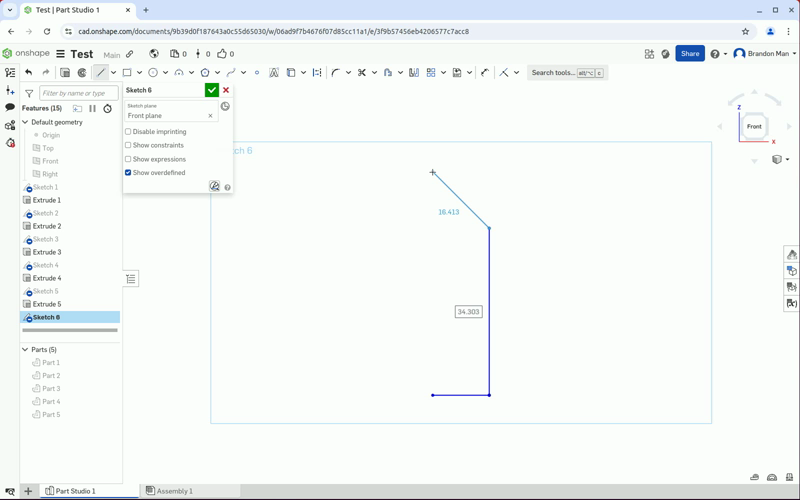
key_up(shift)
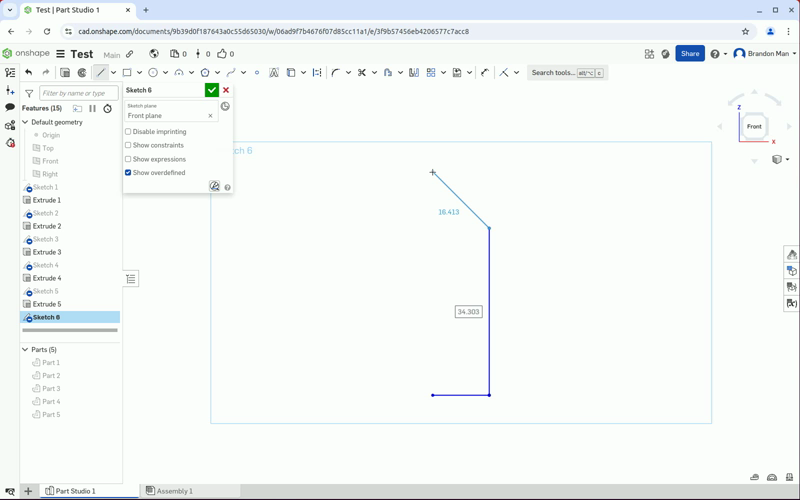
key_down(shift)
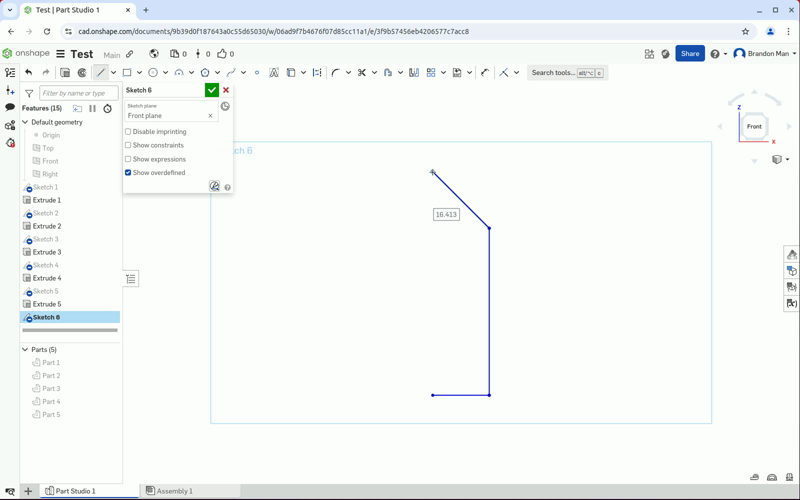
mouse_move(432, 395)
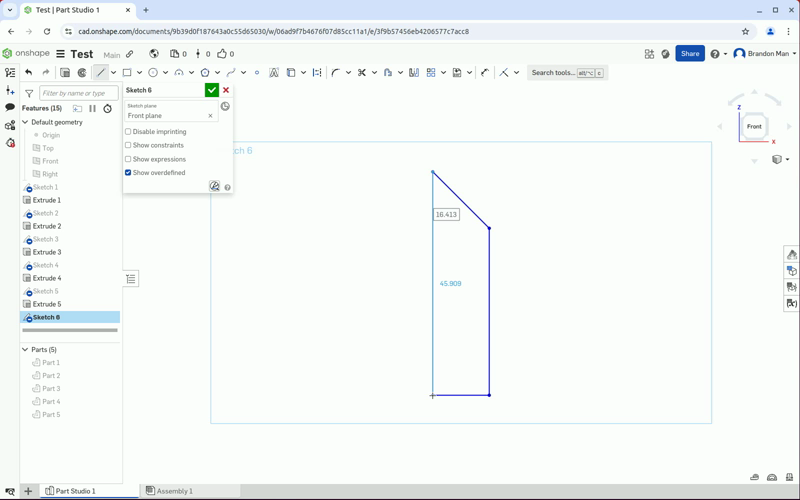
key_up(shift)
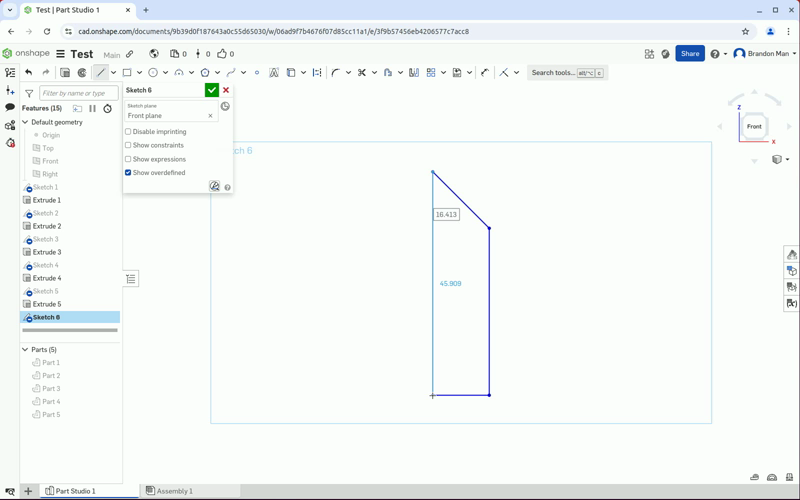
click(432, 395)
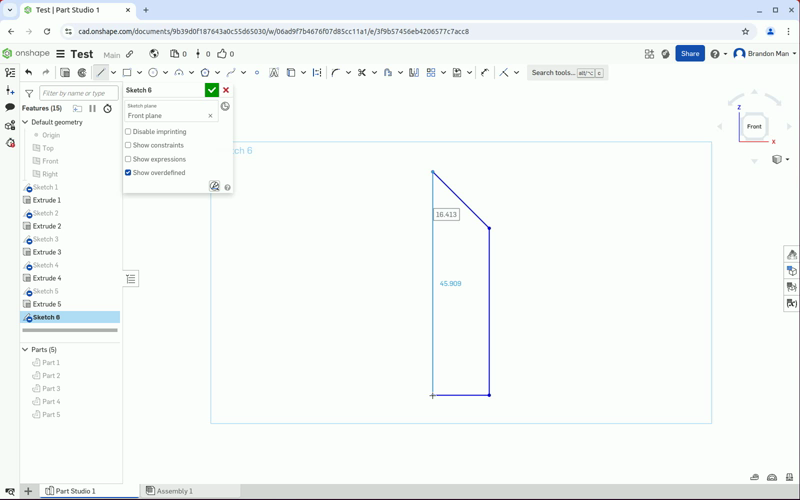
key(esc)
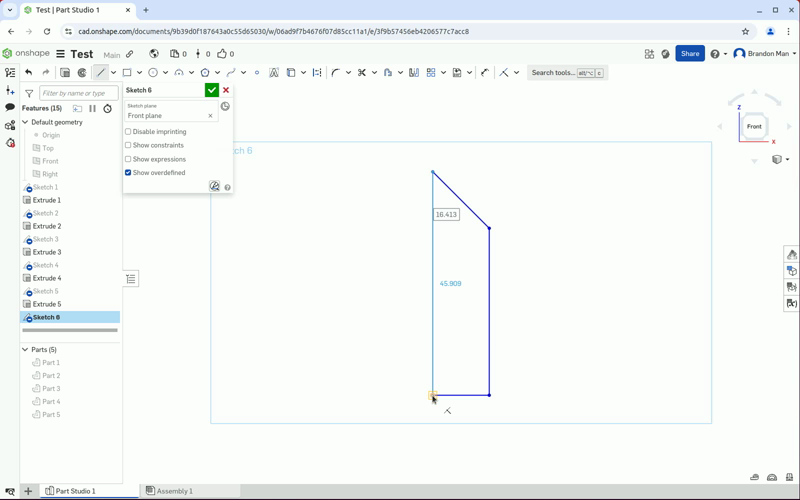
mouse_move(460, 383)
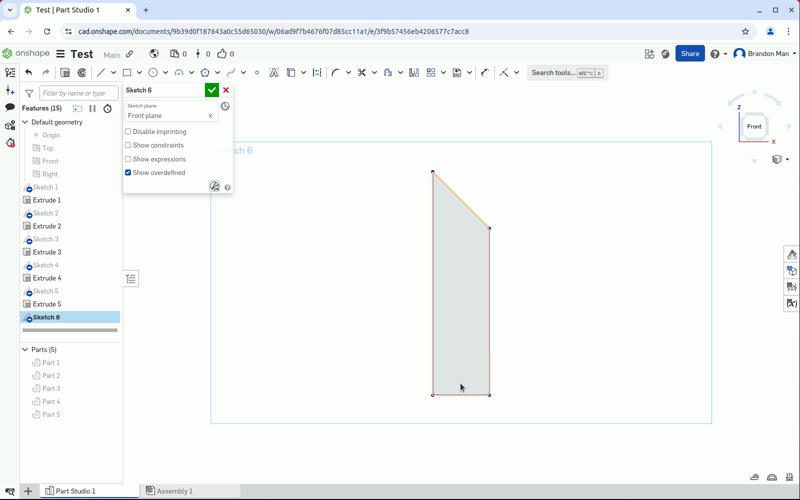
click(460, 383)
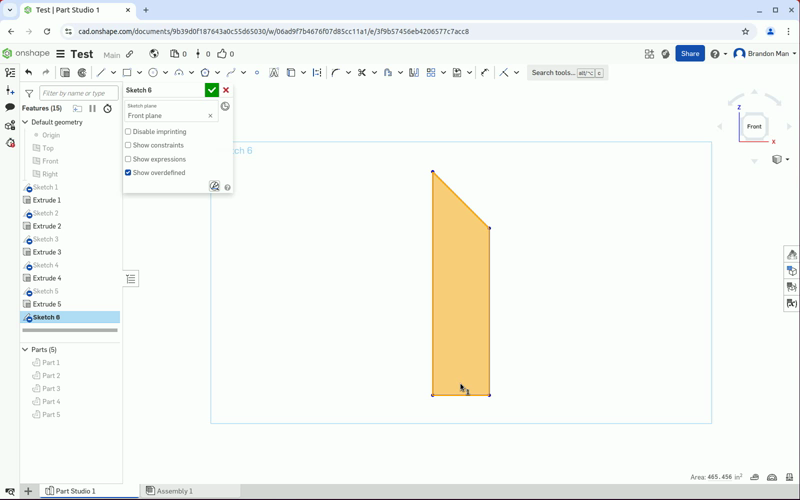
mouse_move(73, 352)
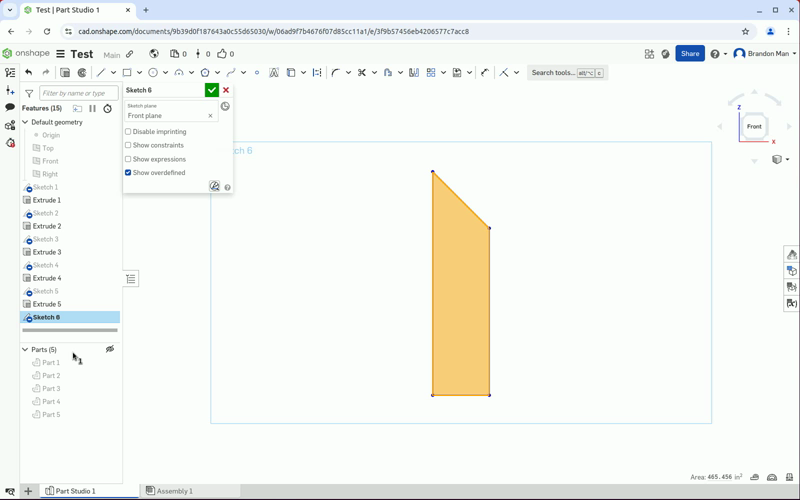
key(shift+y)
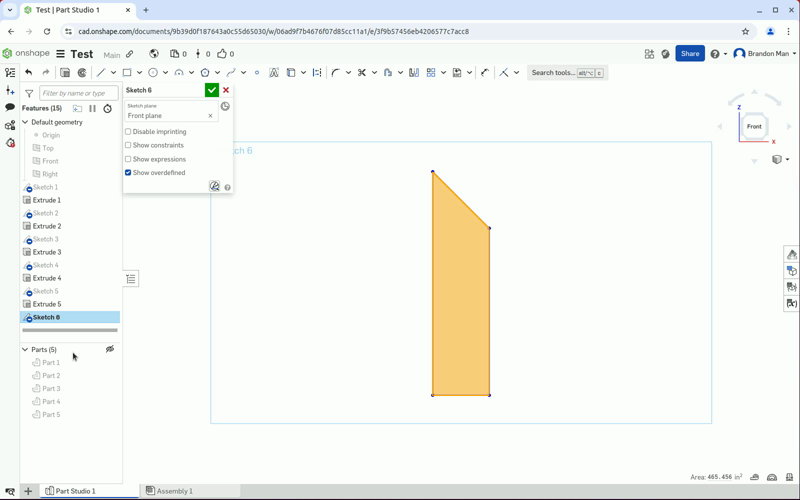
key(shift+e)
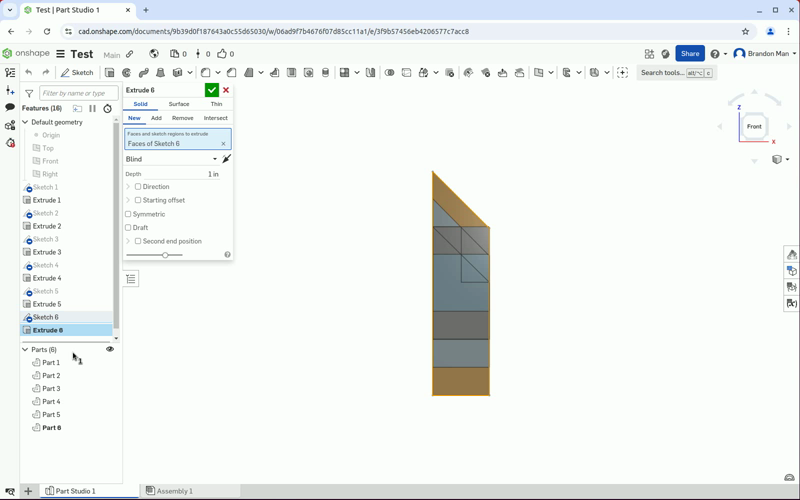
mouse_move(143, 106)
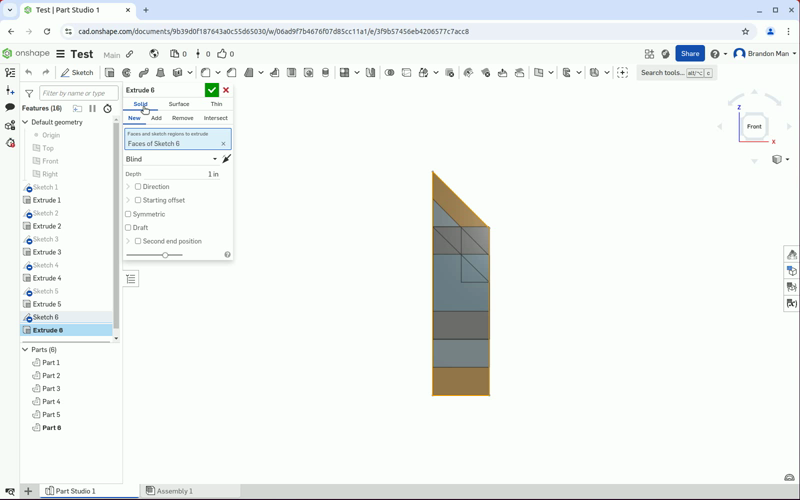
click(143, 106)
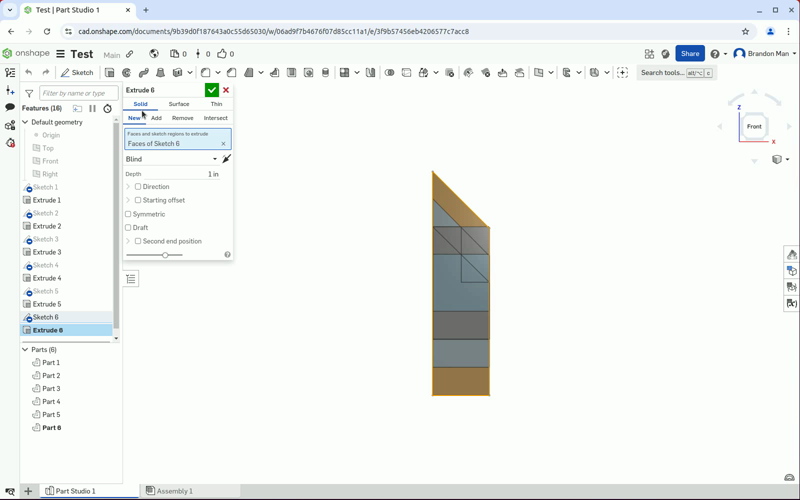
mouse_move(137, 120)
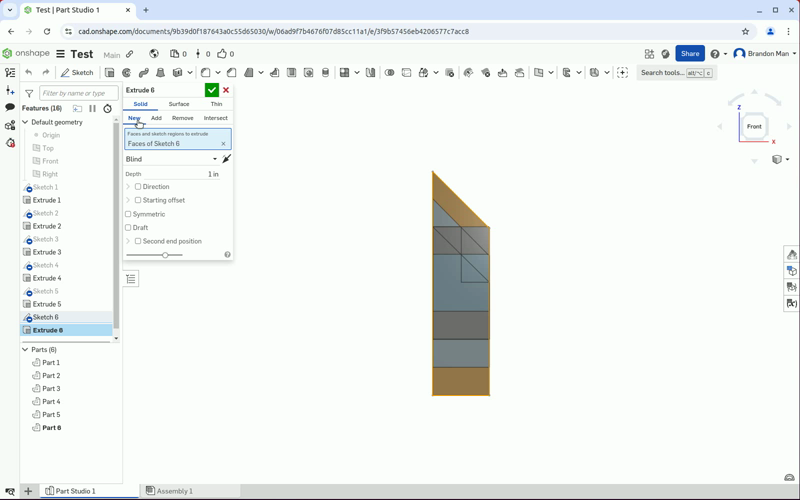
click(137, 120)
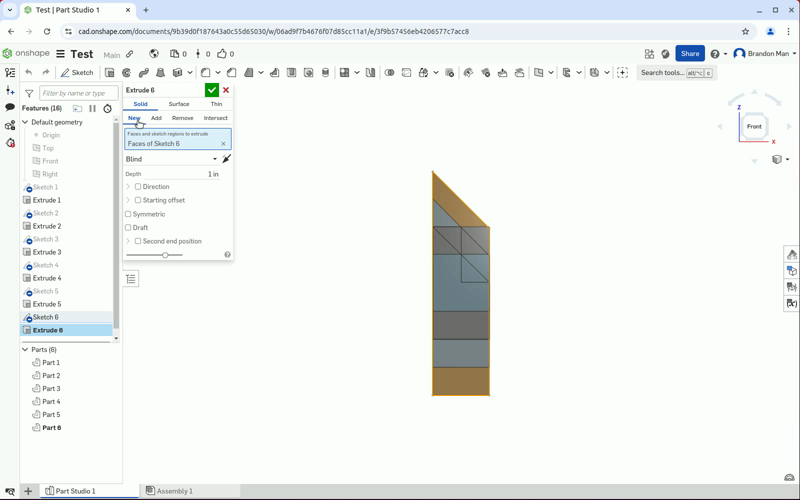
key(tab, 4)
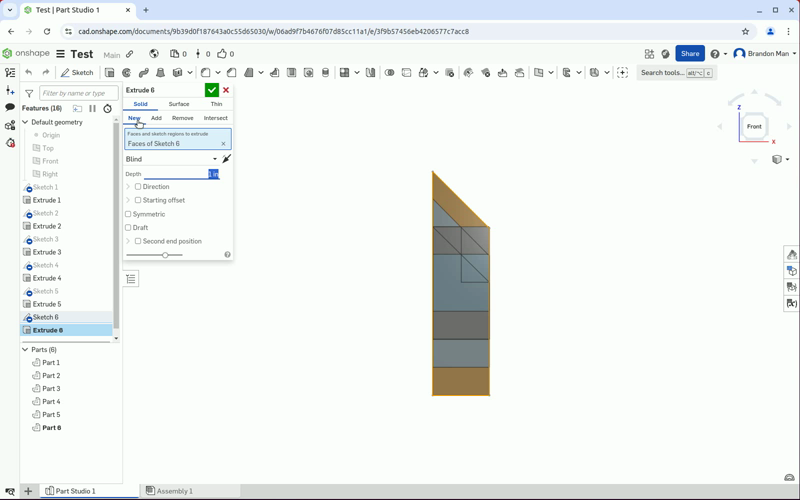
text(11.554)
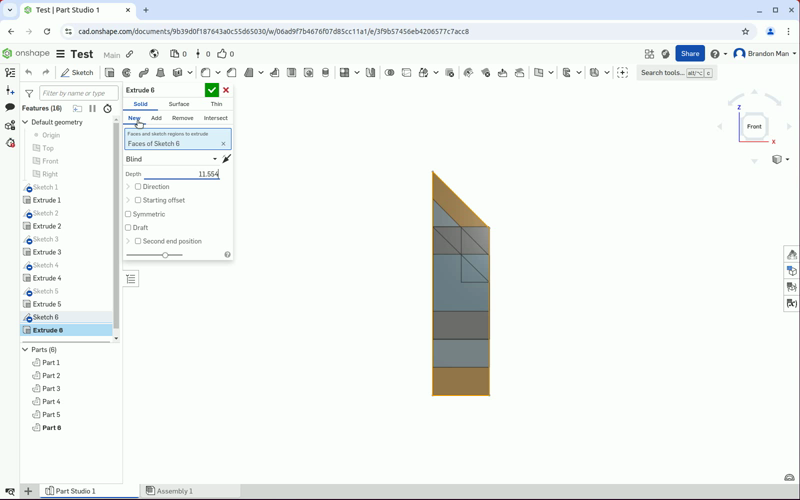
key(tab, 3)
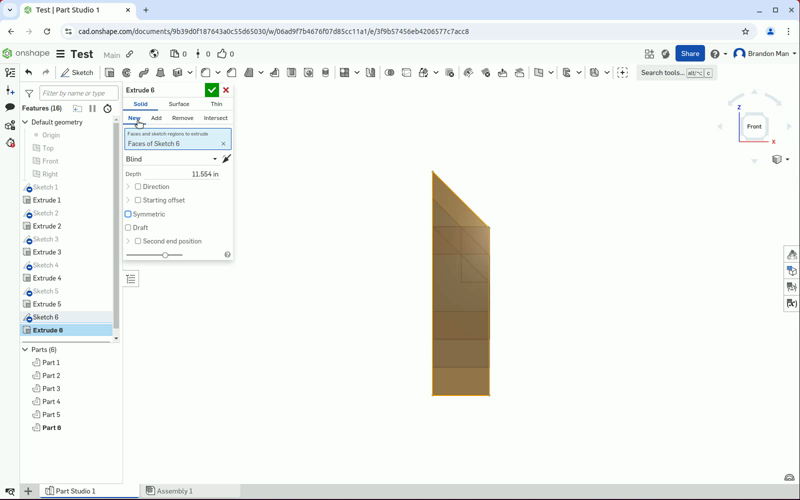
key(space)
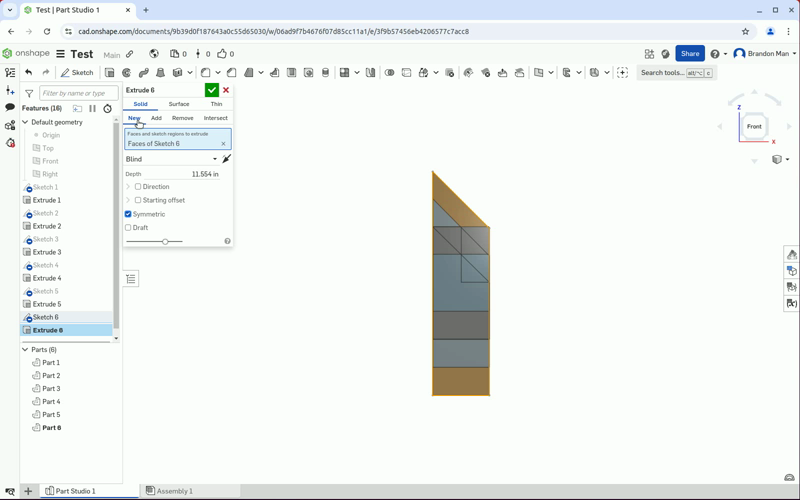
key(enter)
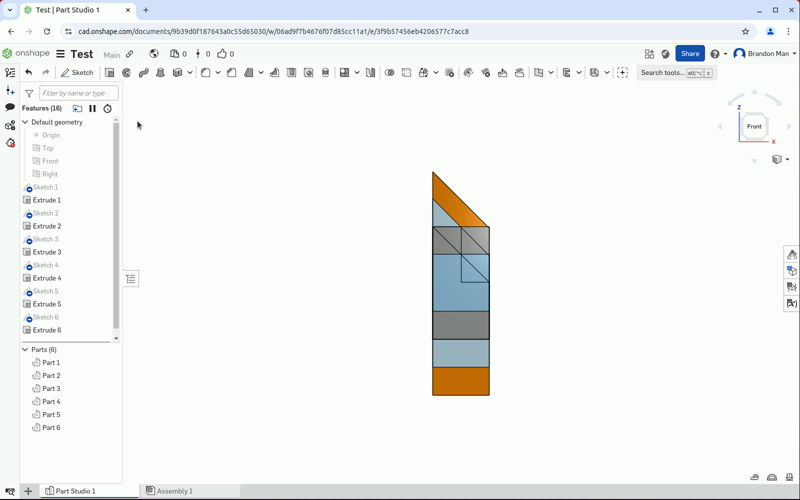
key(shift+h)
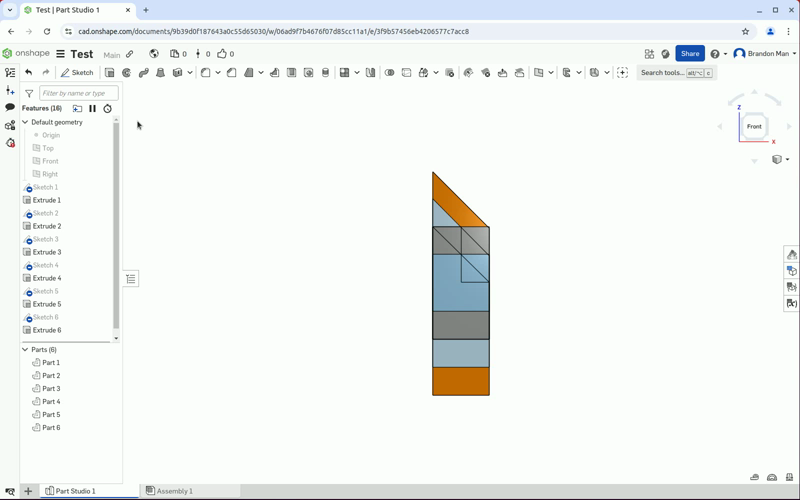
key(shift+h)
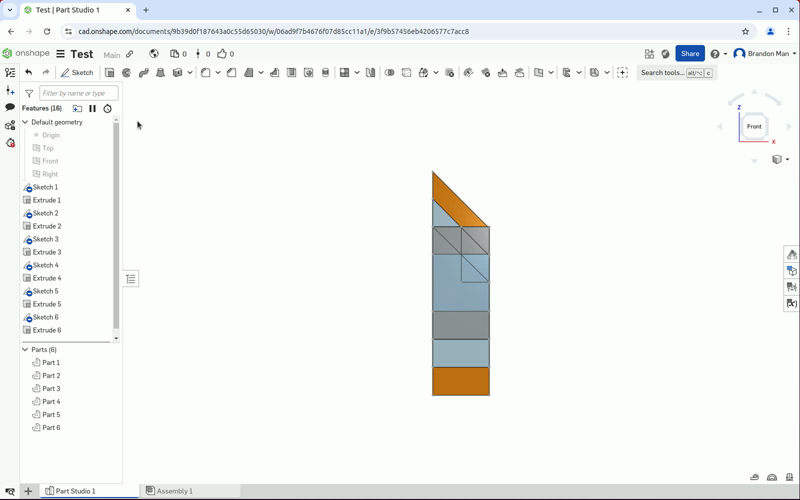
key(shift+7)
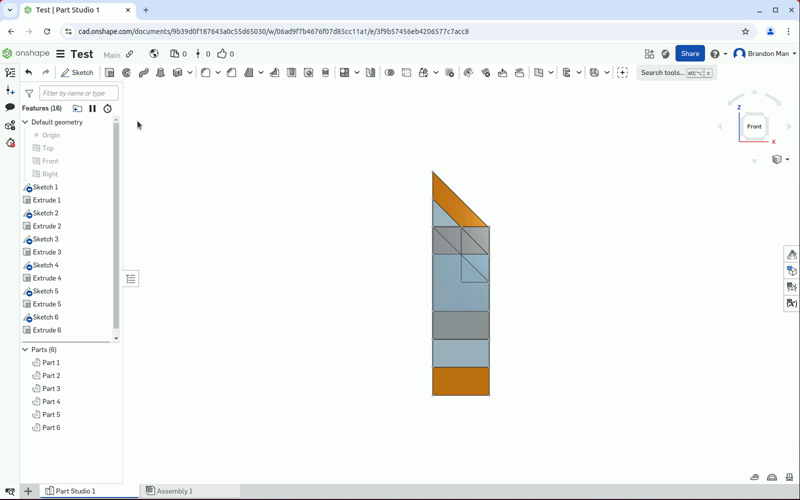
key(left, 2)
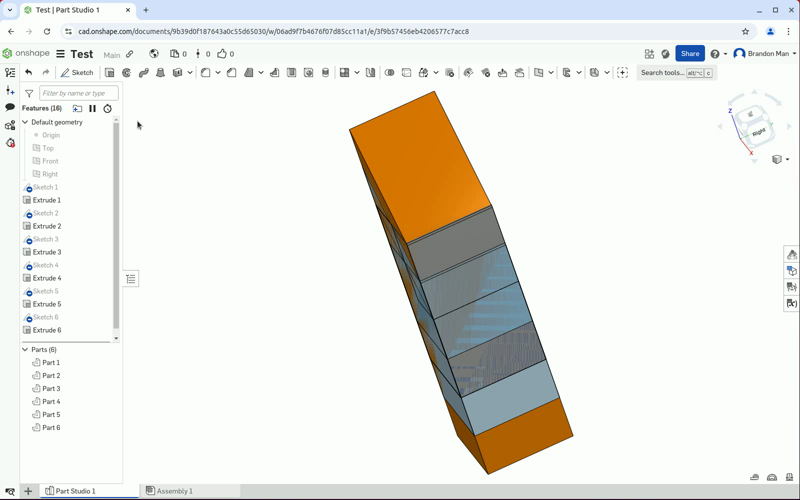
key(down, 2)
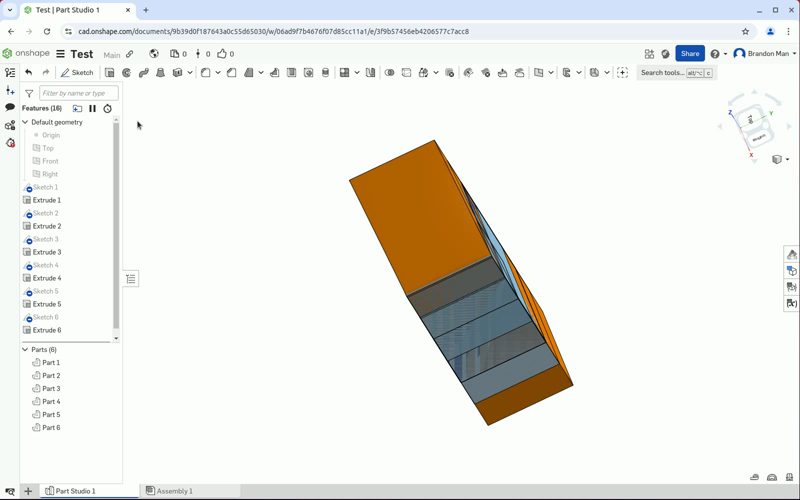
key(up, 2)
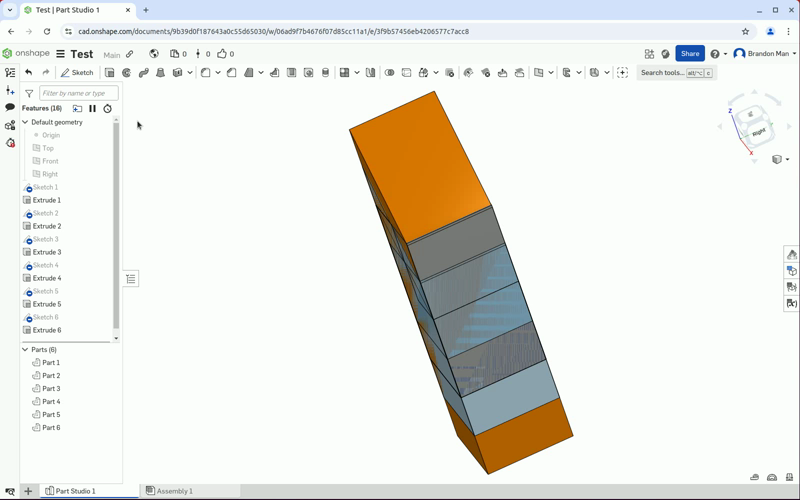
key(right, 2)
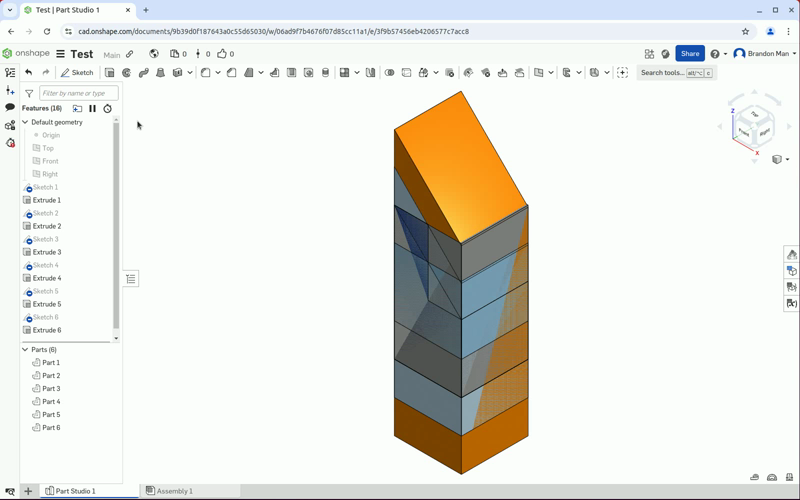
mouse_move(69, 189)
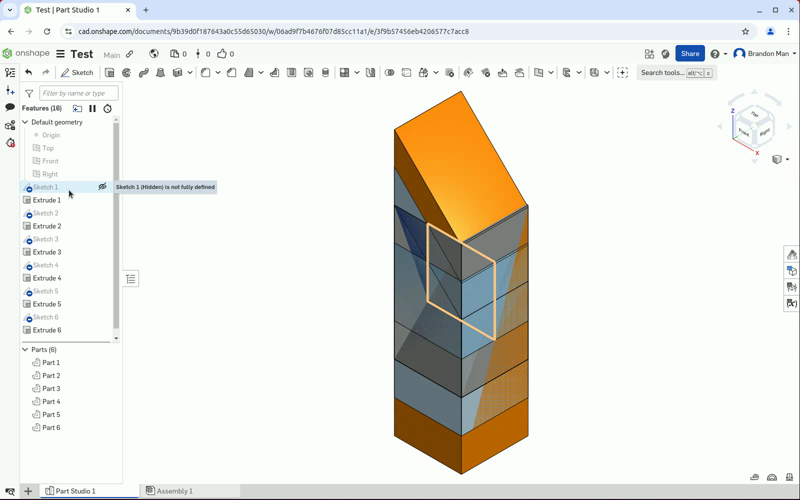
click(69, 189)